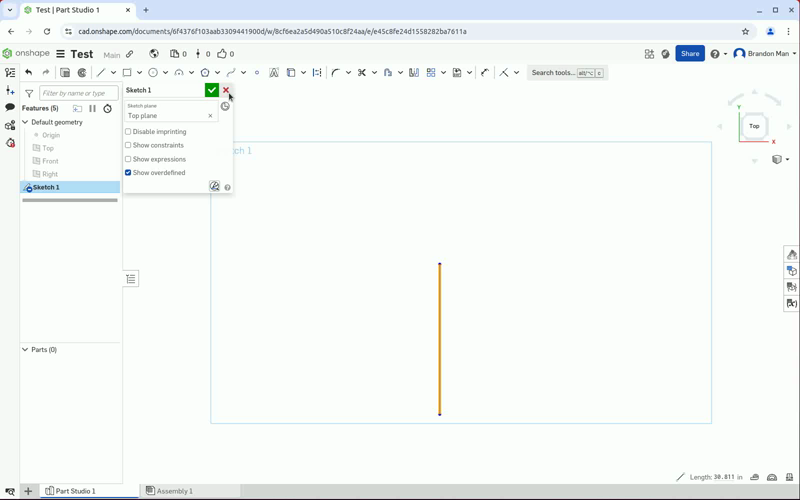
key(shift+h)
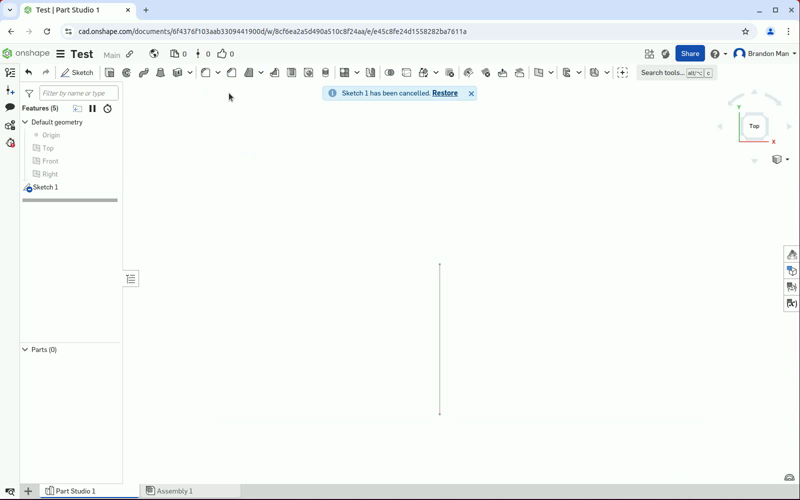
key(shift+s)
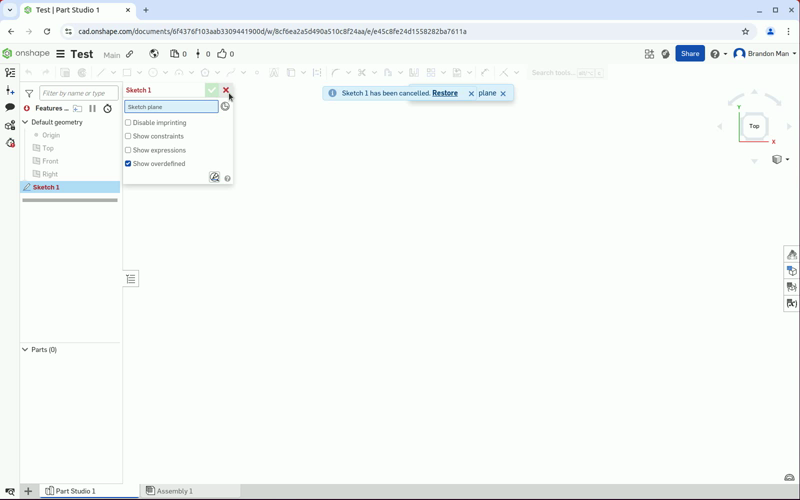
mouse_move(73, 150)
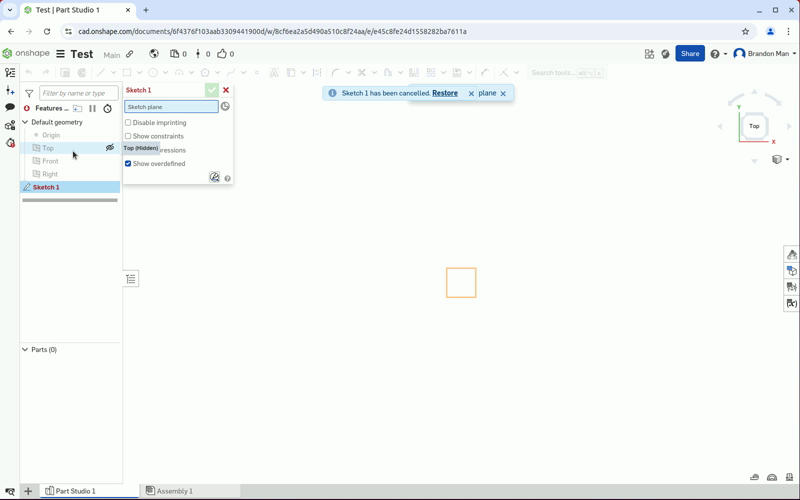
click(73, 150)
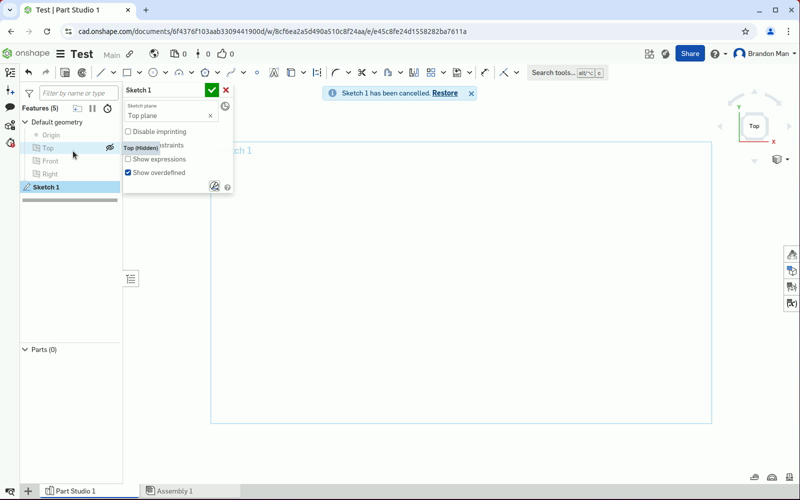
mouse_move(73, 352)
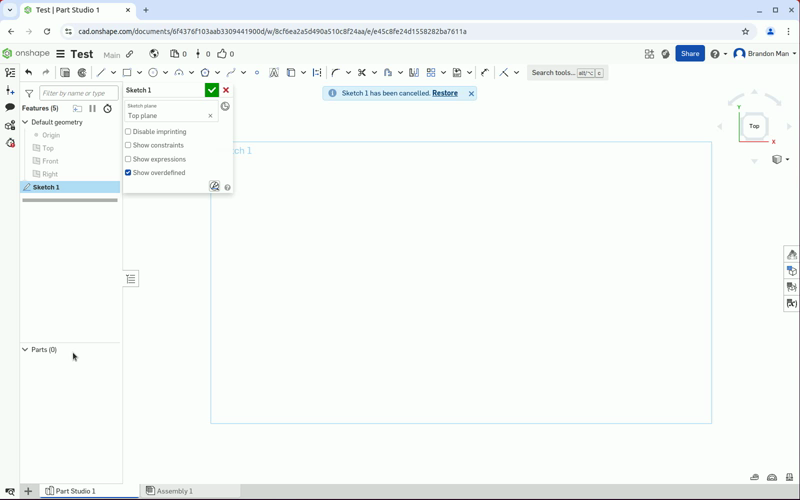
key(y)
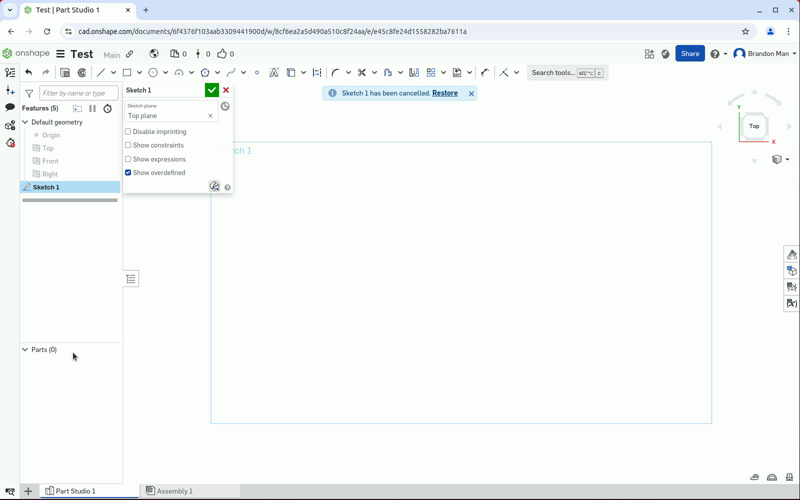
key(l)
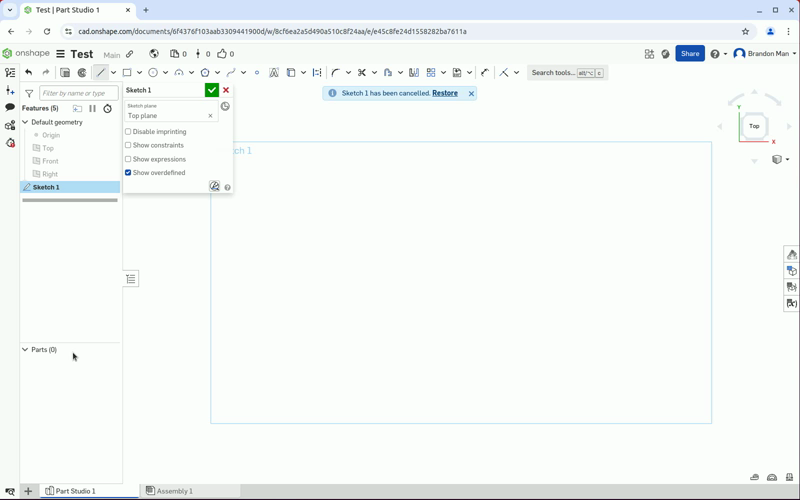
key_down(shift)
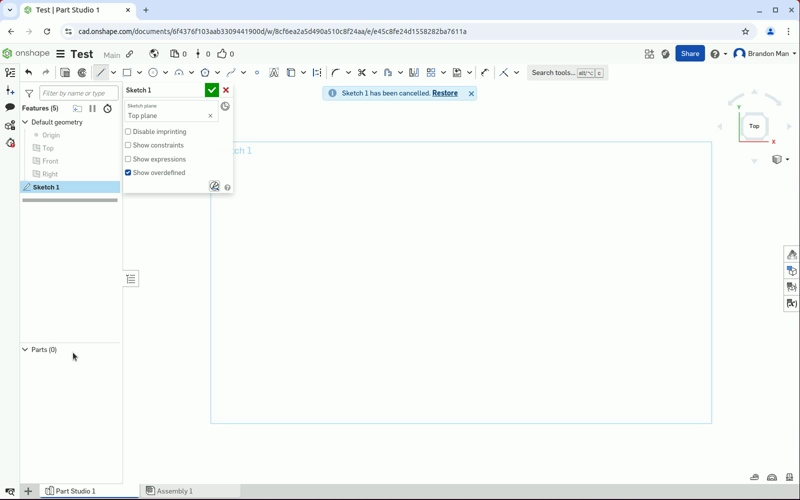
mouse_move(348, 324)
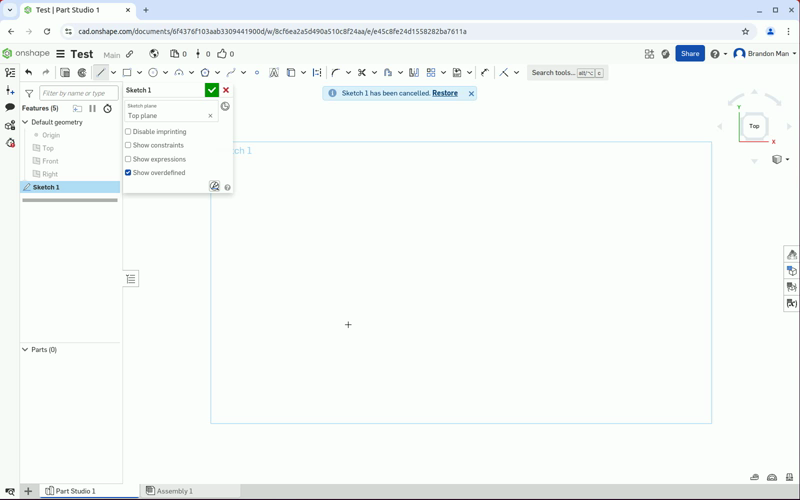
click(348, 324)
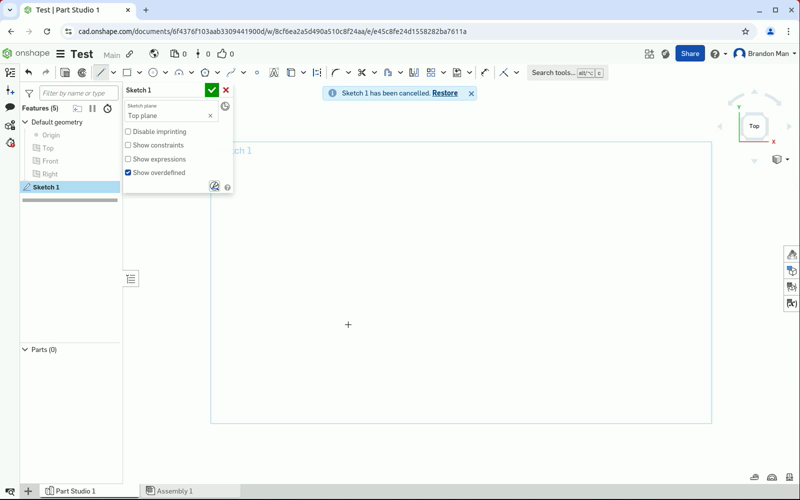
key_up(shift)
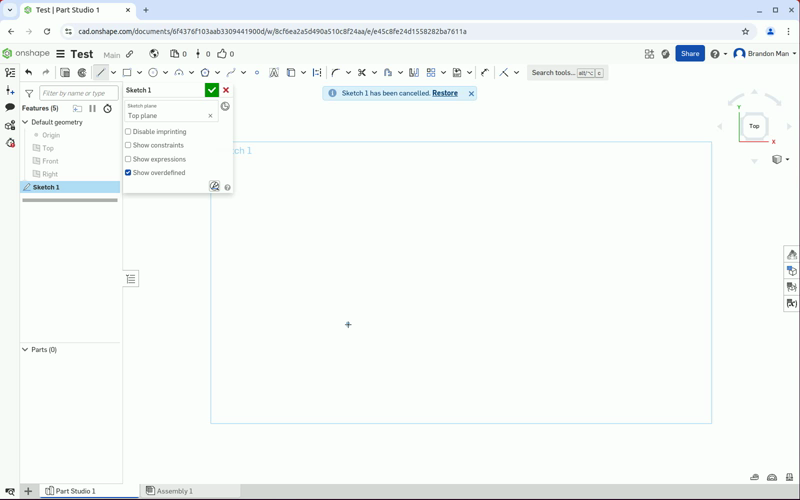
key_down(shift)
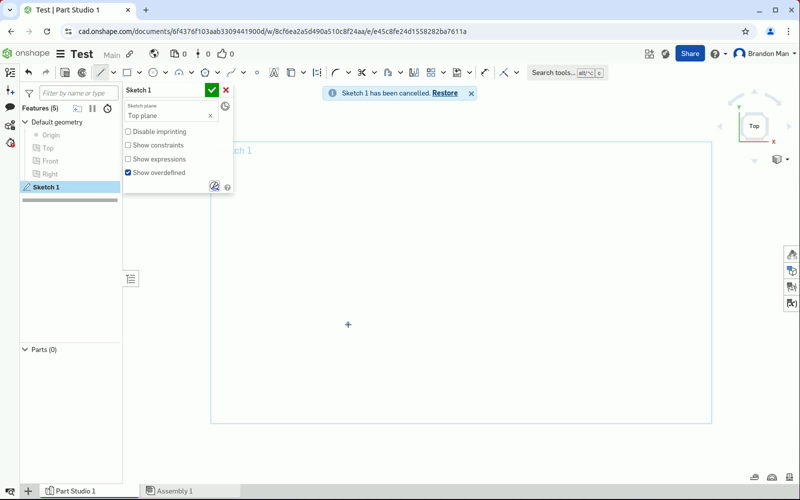
mouse_move(504, 324)
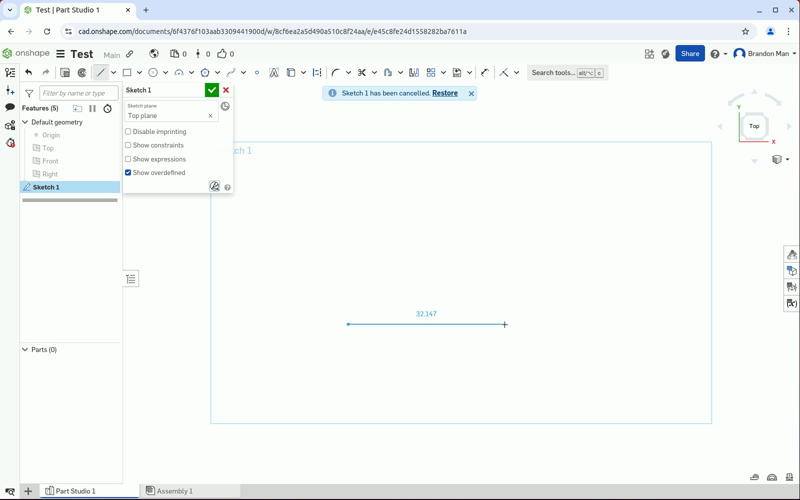
click(504, 324)
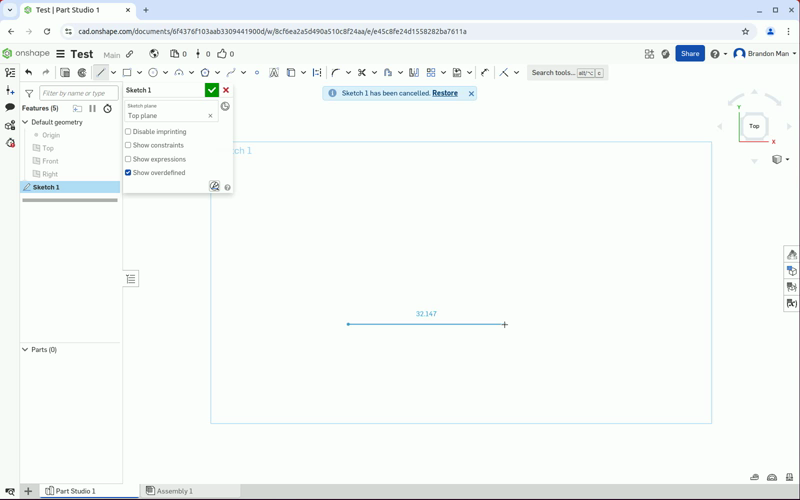
key_up(shift)
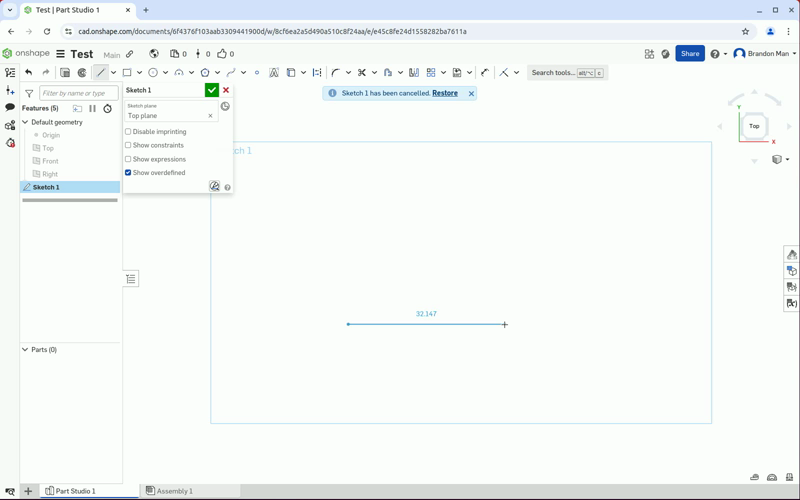
key_down(shift)
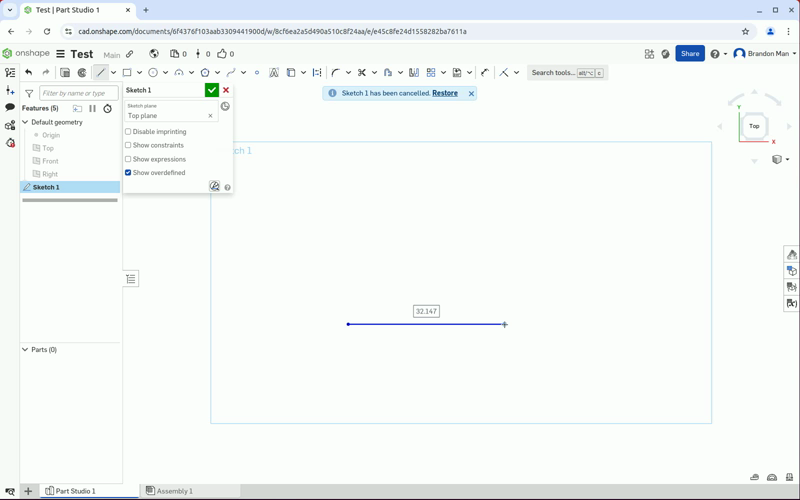
mouse_move(504, 228)
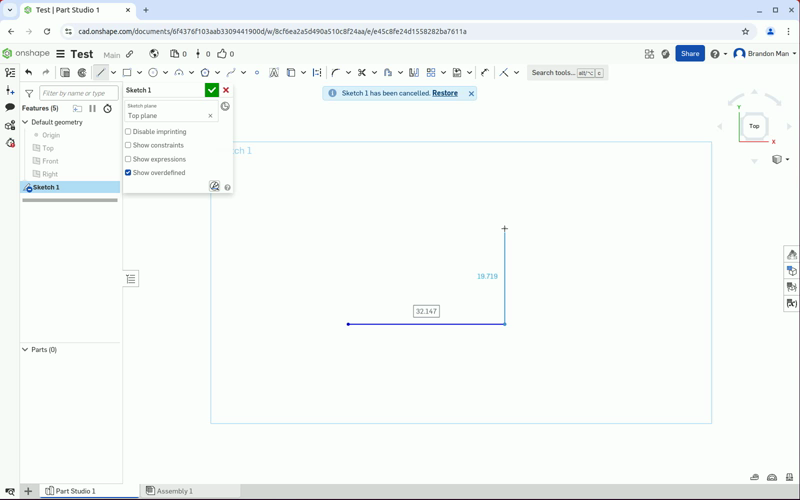
click(504, 228)
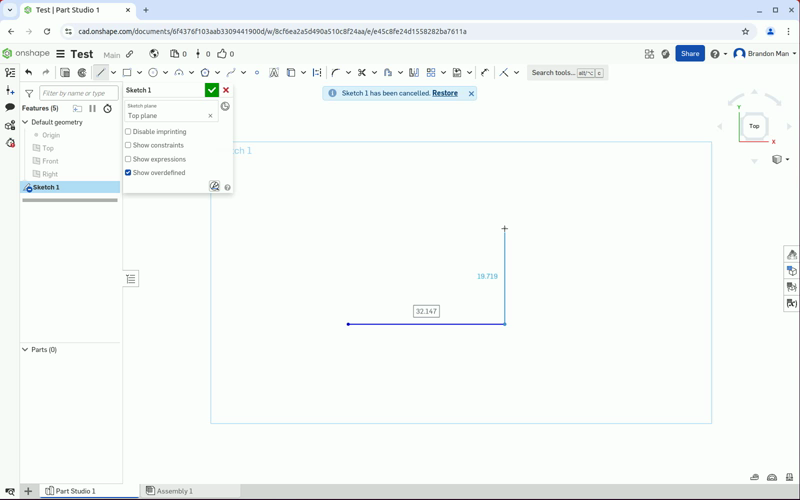
key_up(shift)
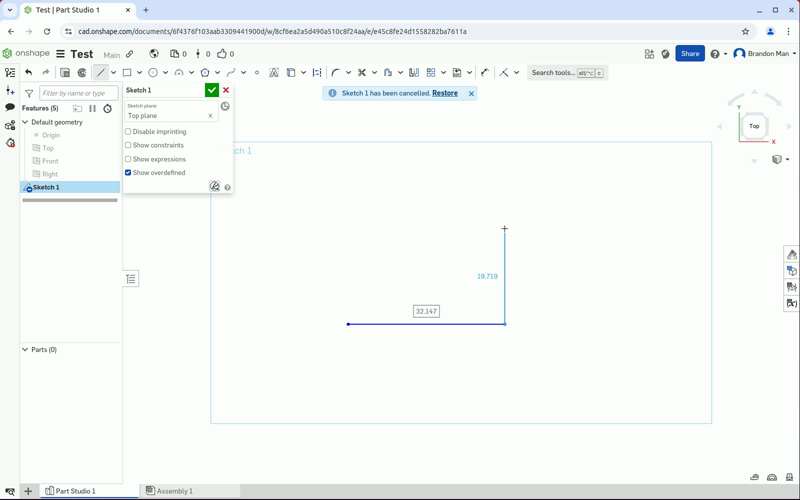
key_down(shift)
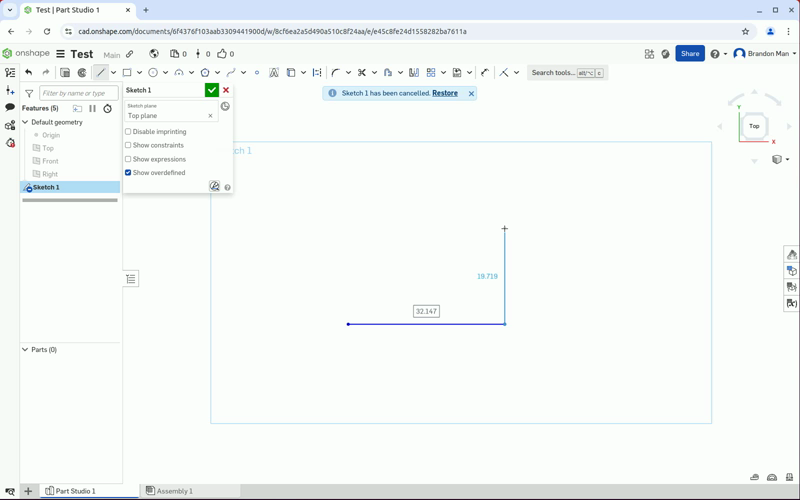
mouse_move(348, 228)
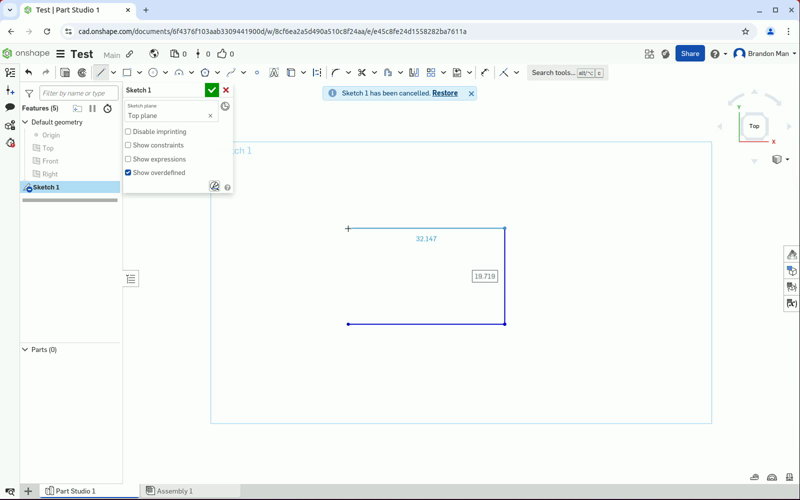
click(348, 228)
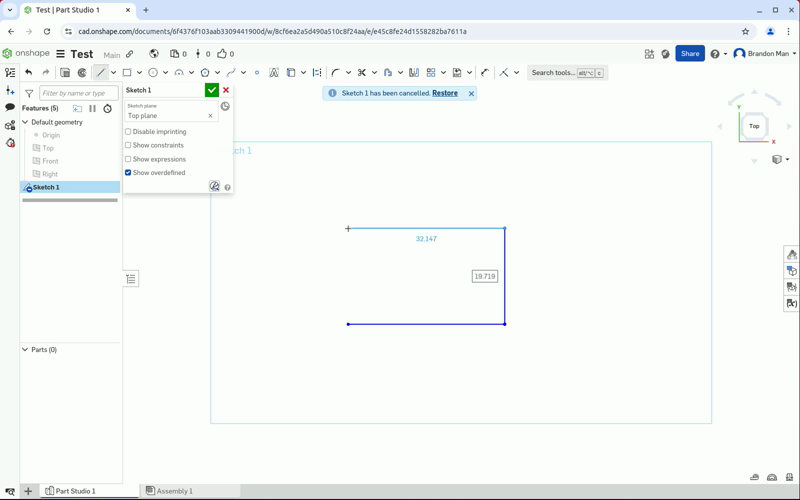
key_up(shift)
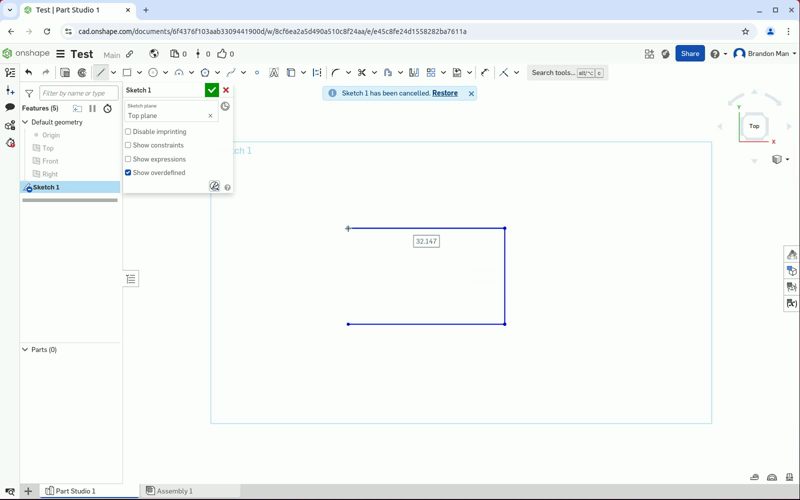
key_down(shift)
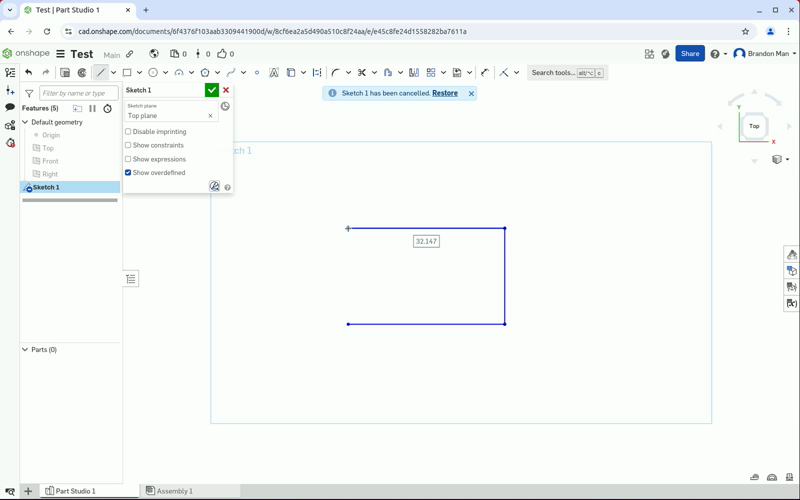
mouse_move(348, 324)
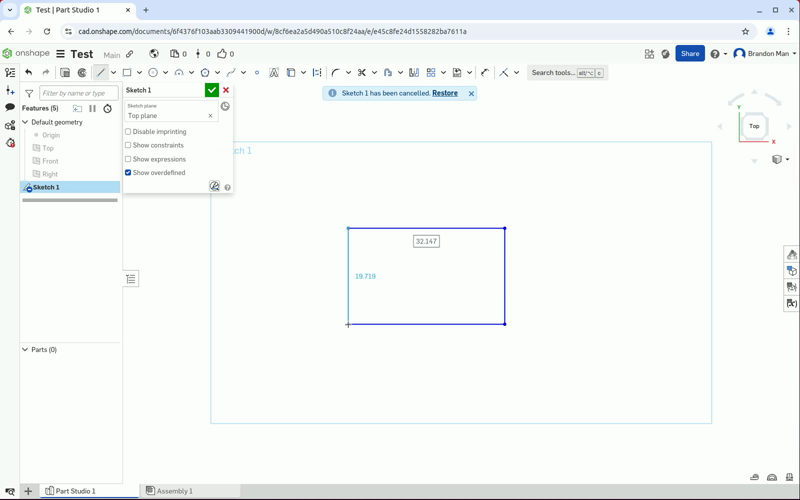
key_up(shift)
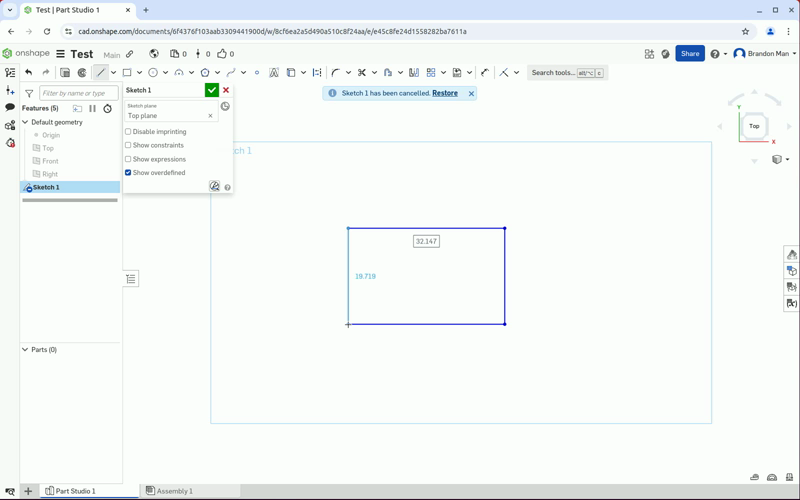
click(348, 324)
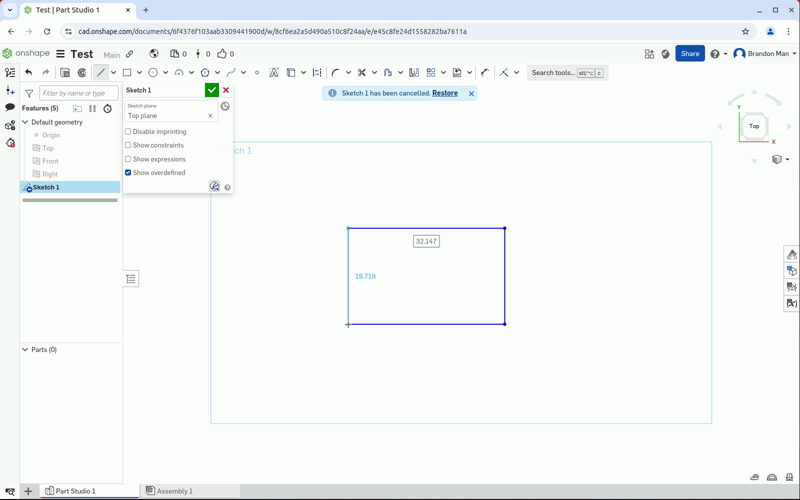
key(esc)
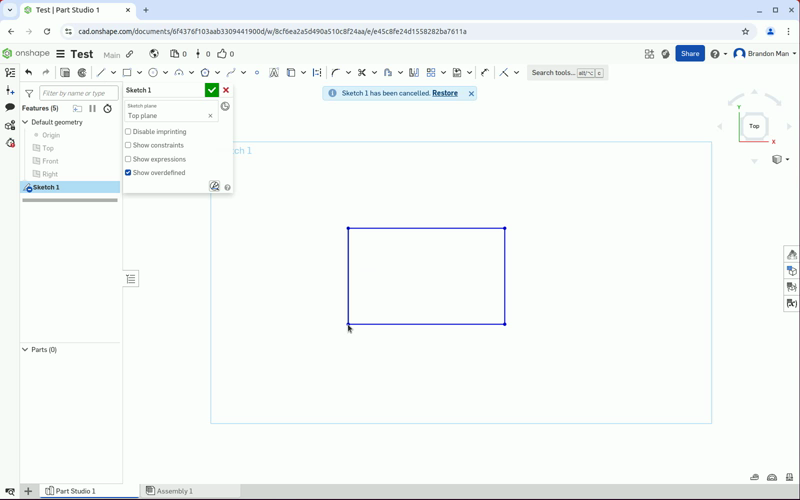
mouse_move(387, 259)
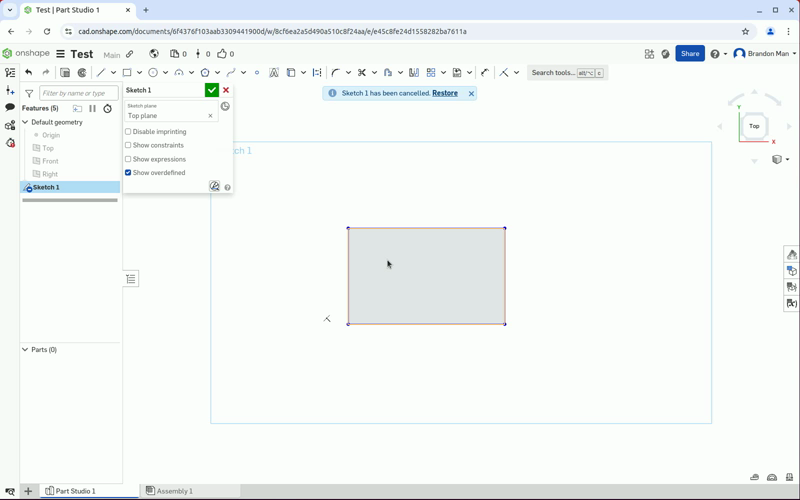
click(387, 259)
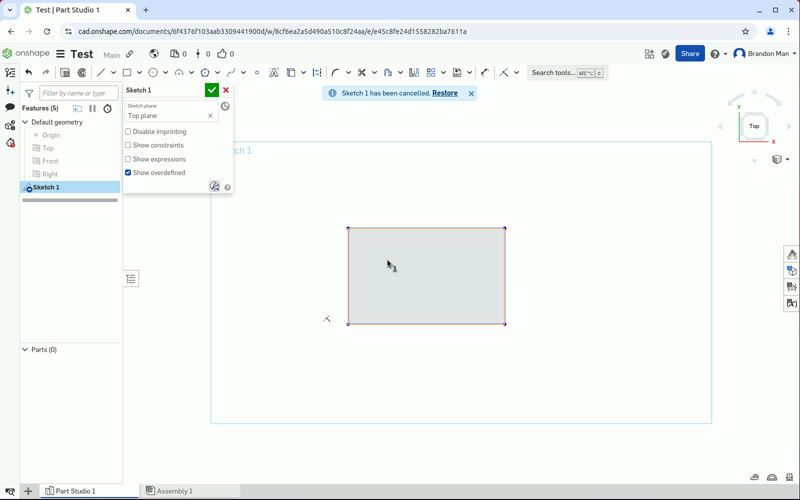
mouse_move(73, 352)
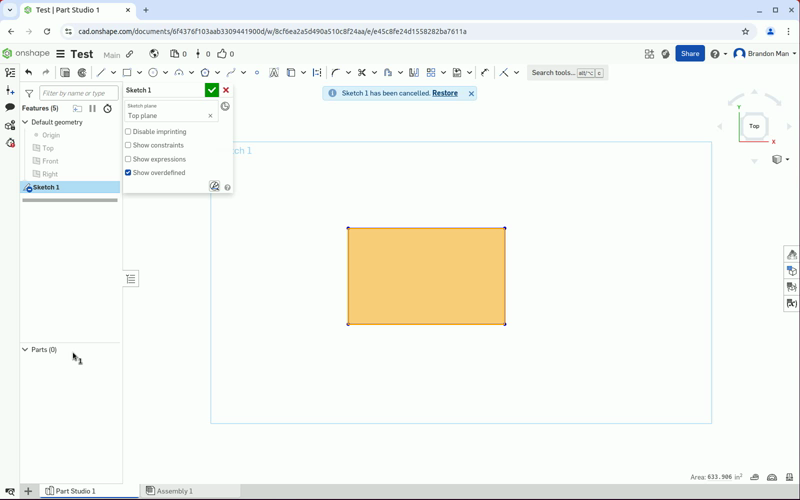
key(shift+y)
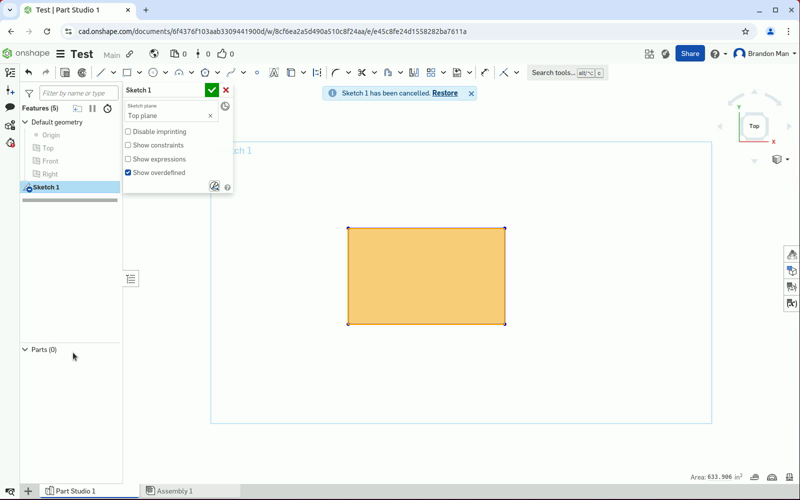
key(shift+e)
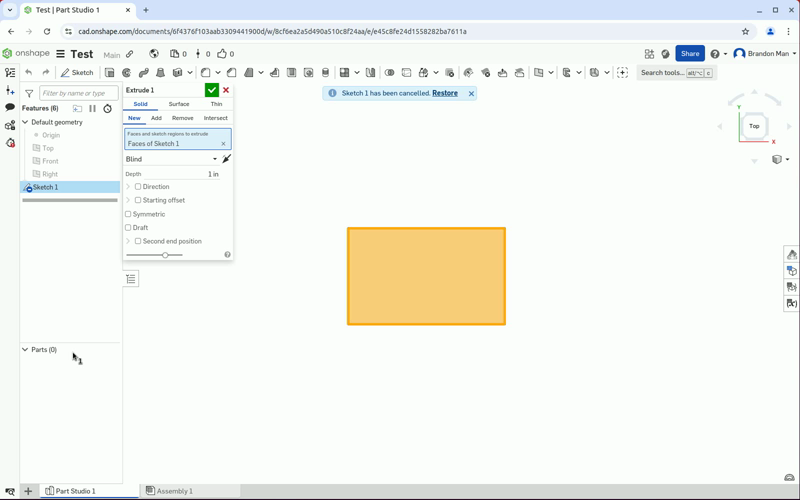
mouse_move(143, 106)
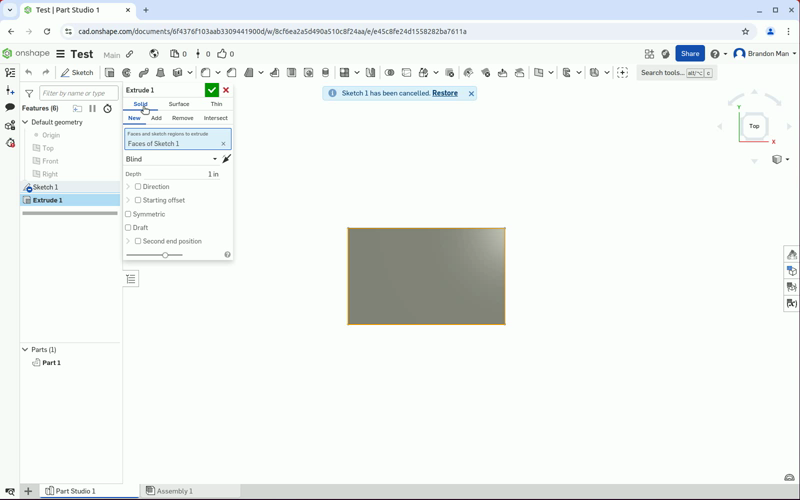
click(143, 106)
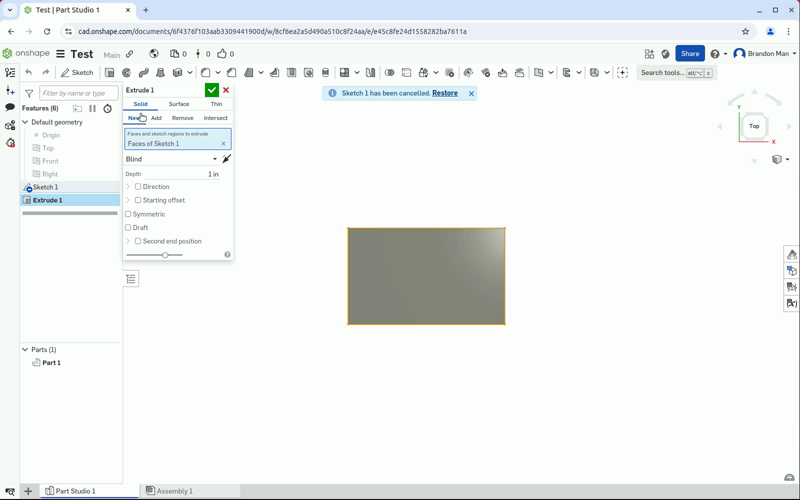
mouse_move(137, 120)
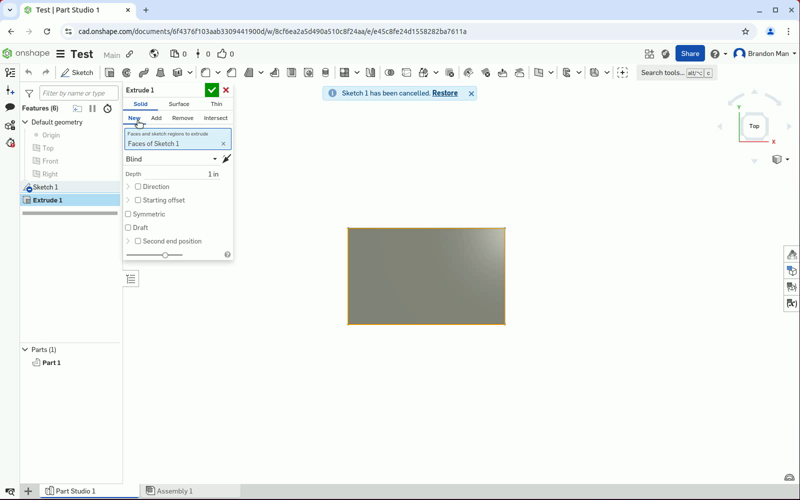
click(137, 120)
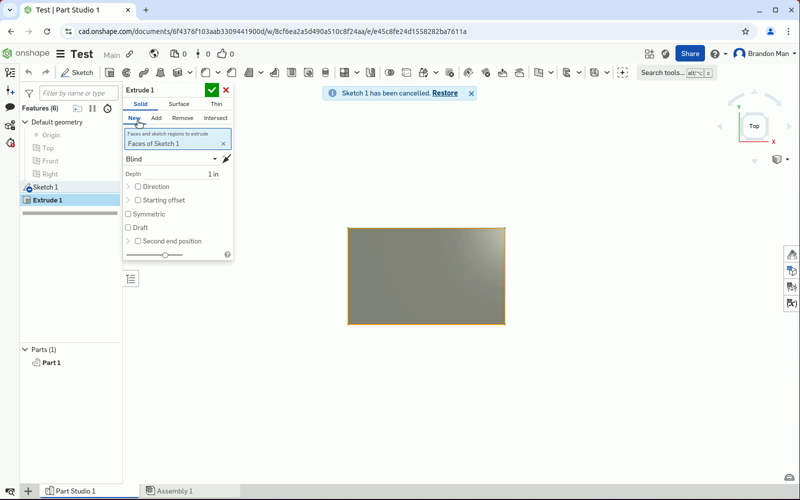
key(tab, 4)
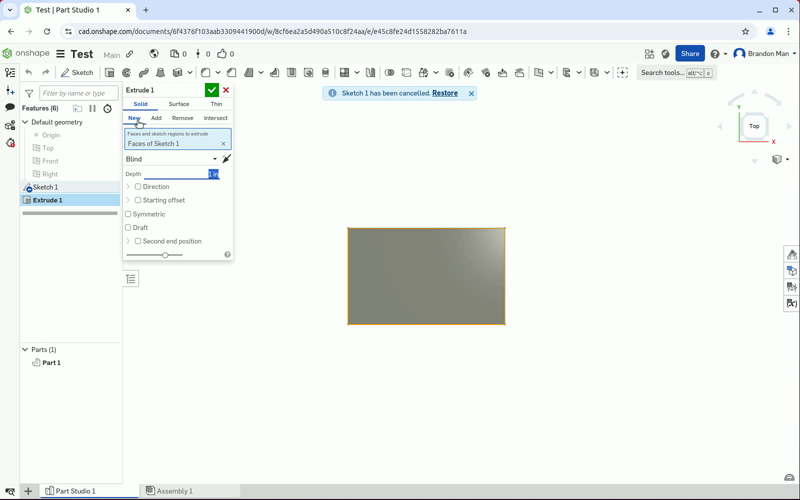
text(12.998)
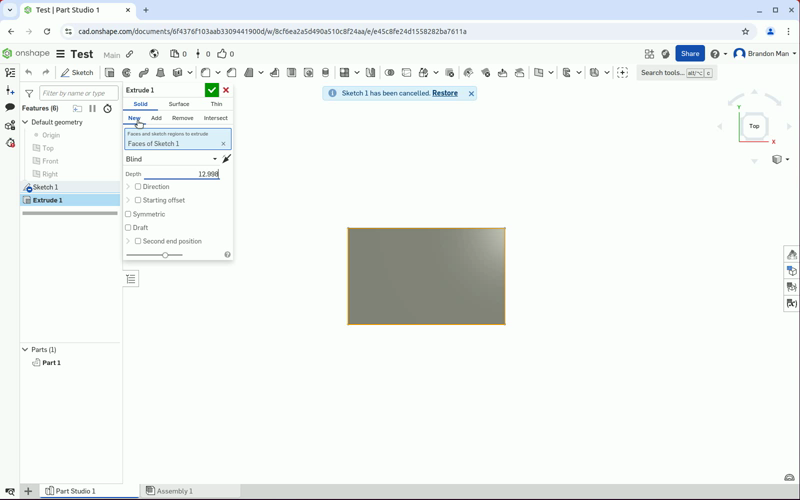
key(enter)
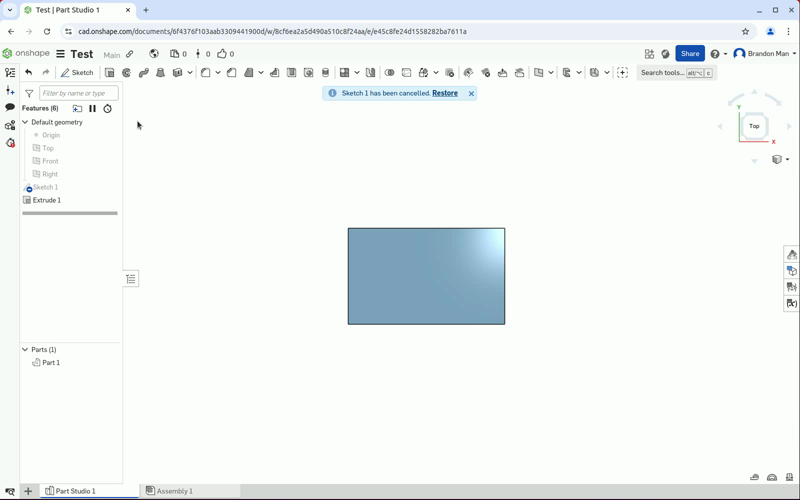
key(shift+h)
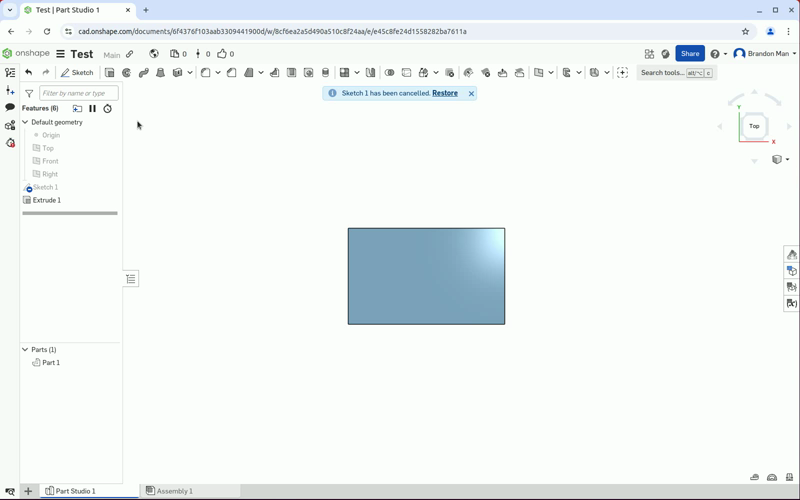
key(shift+h)
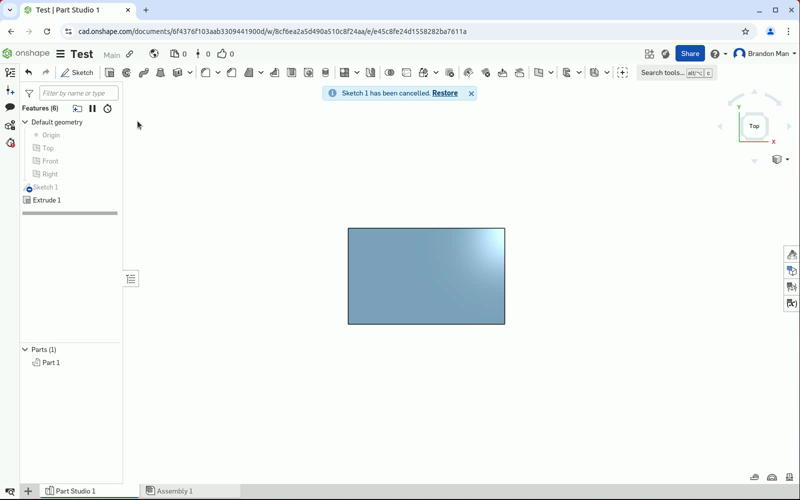
mouse_move(73, 189)
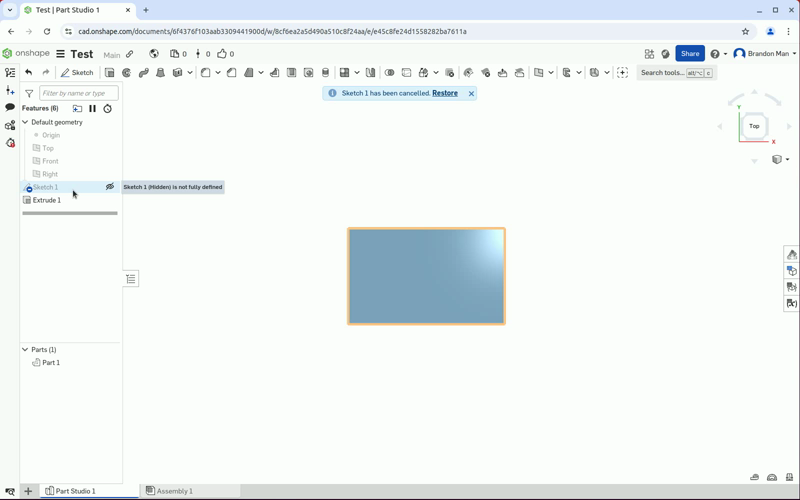
click(73, 189)
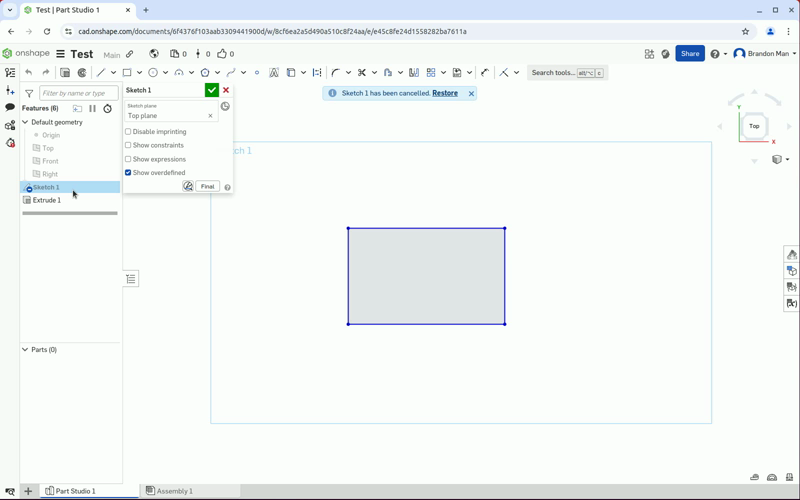
mouse_move(229, 92)
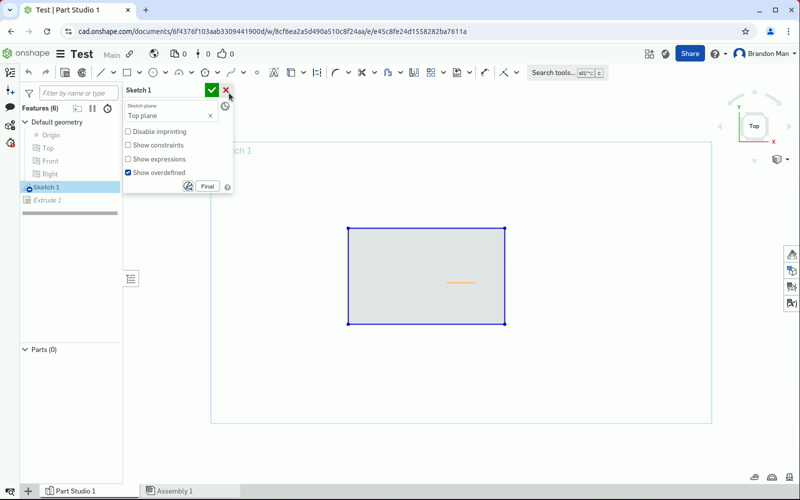
click(229, 92)
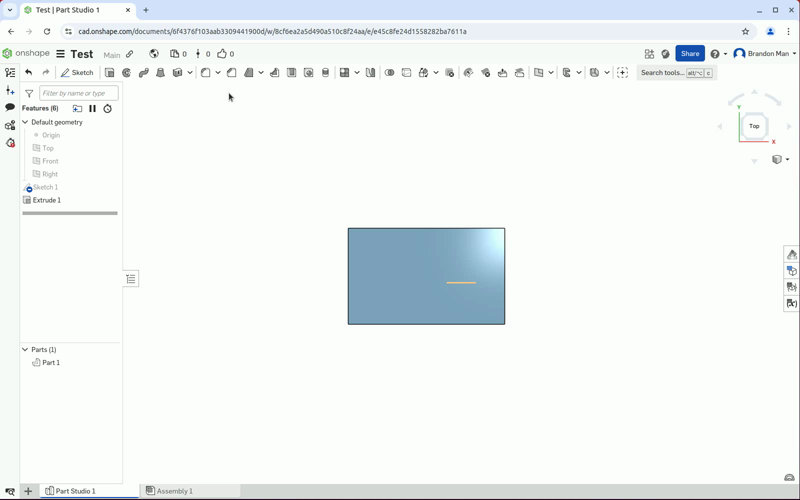
mouse_move(73, 352)
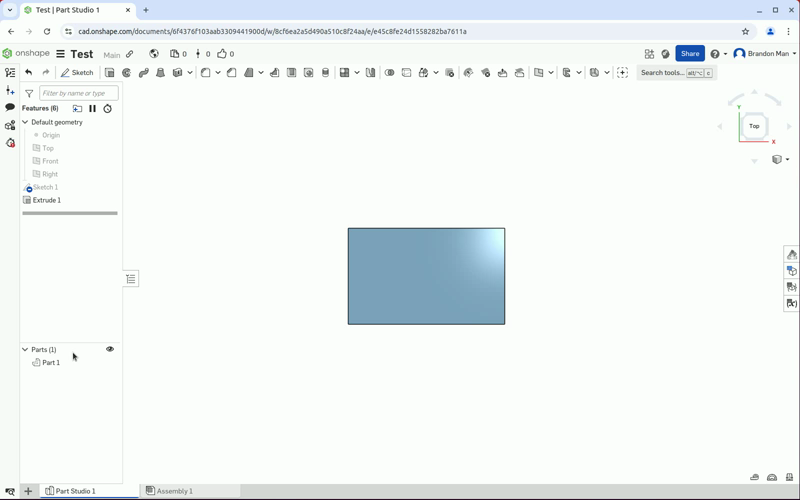
key(y)
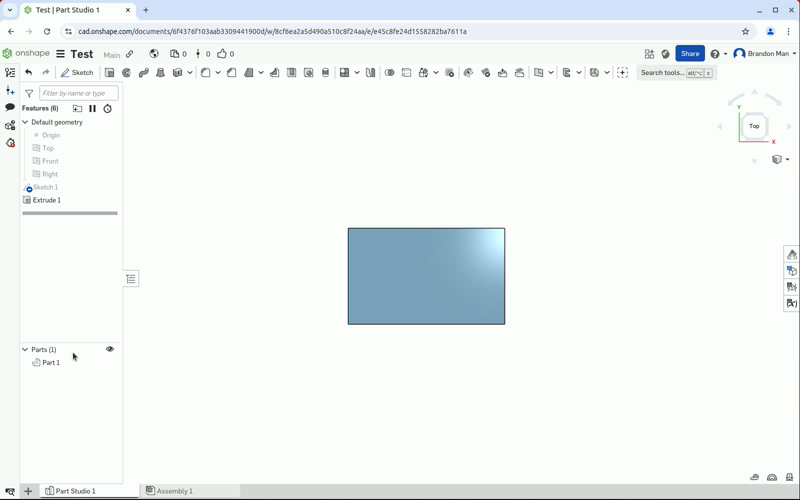
key(shift+p)
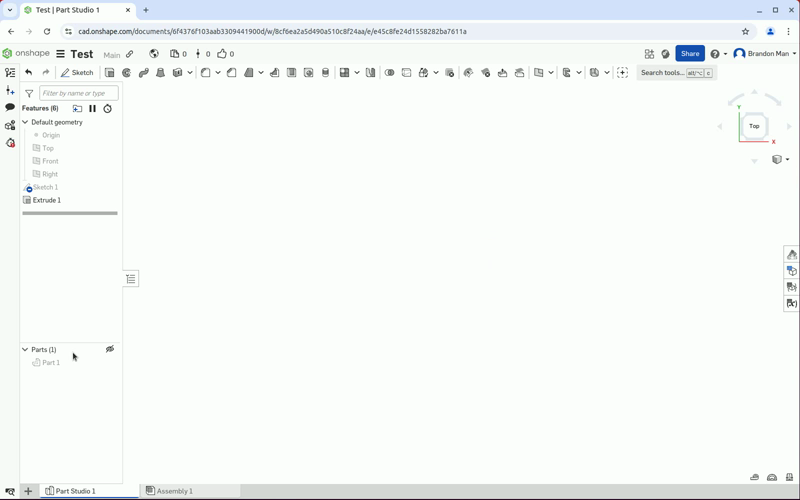
key(space)
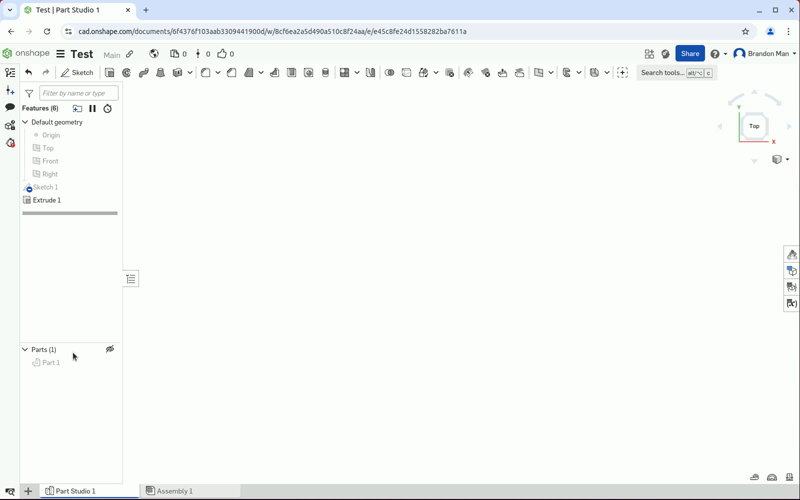
key_down(shift)
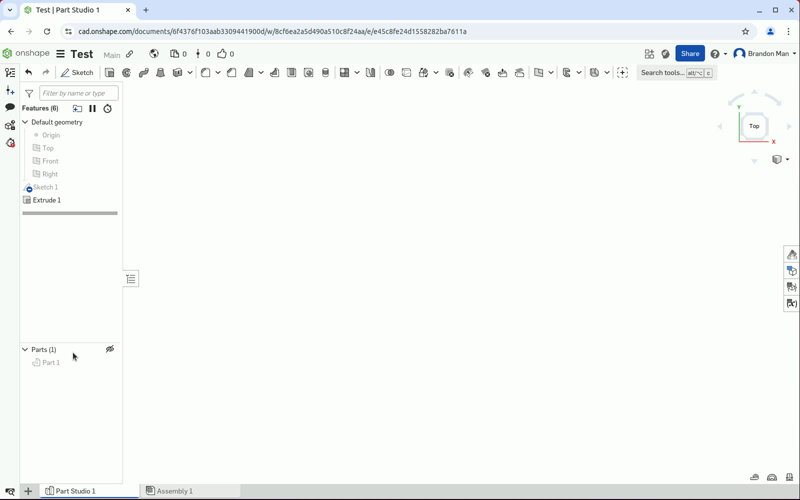
key(up)
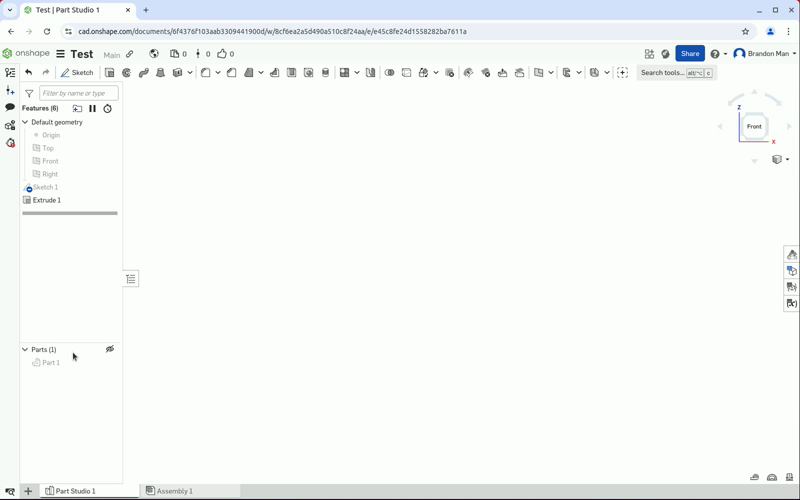
key_up(shift)
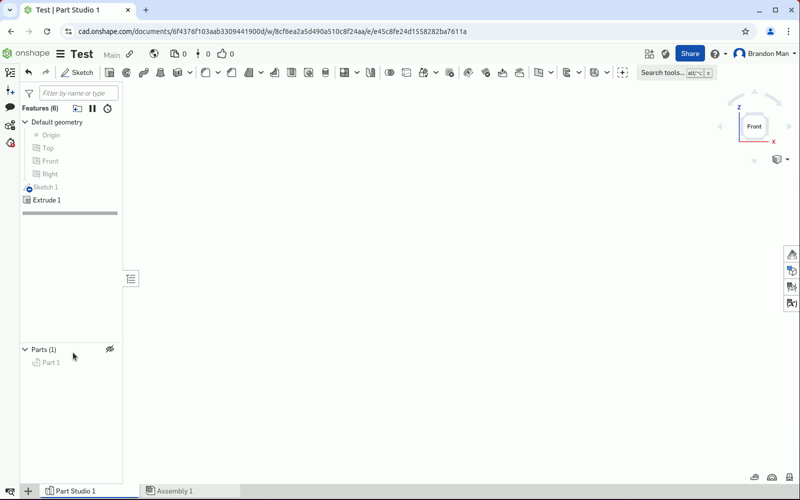
key(space)
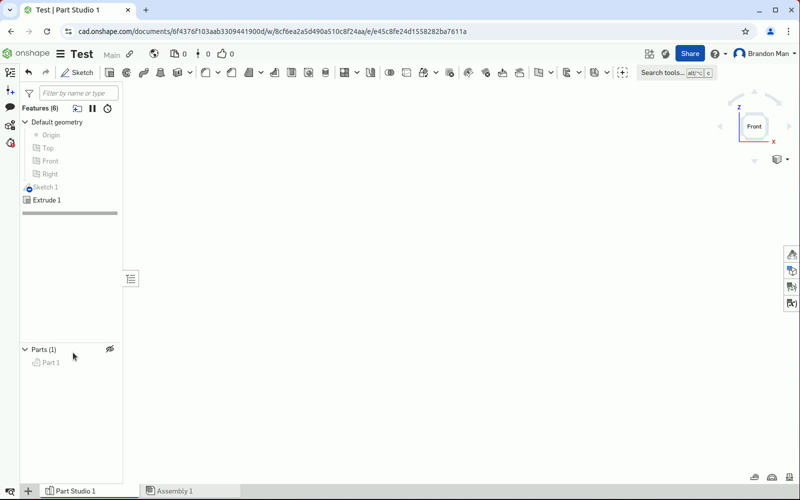
key_down(shift)
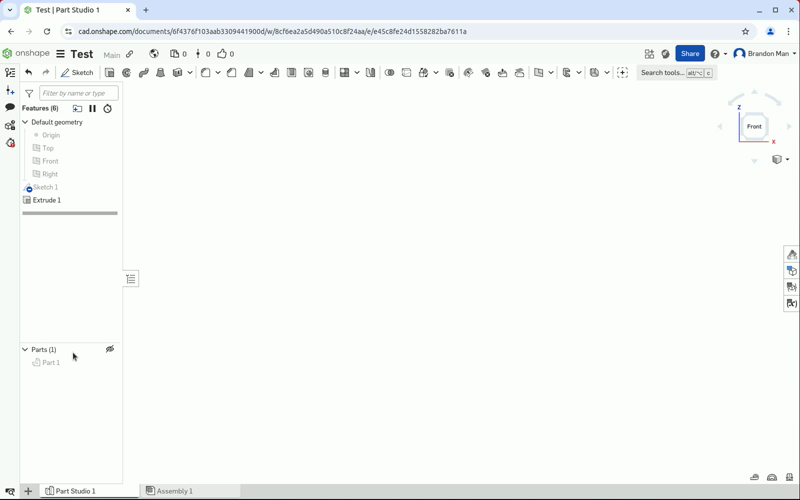
key(left)
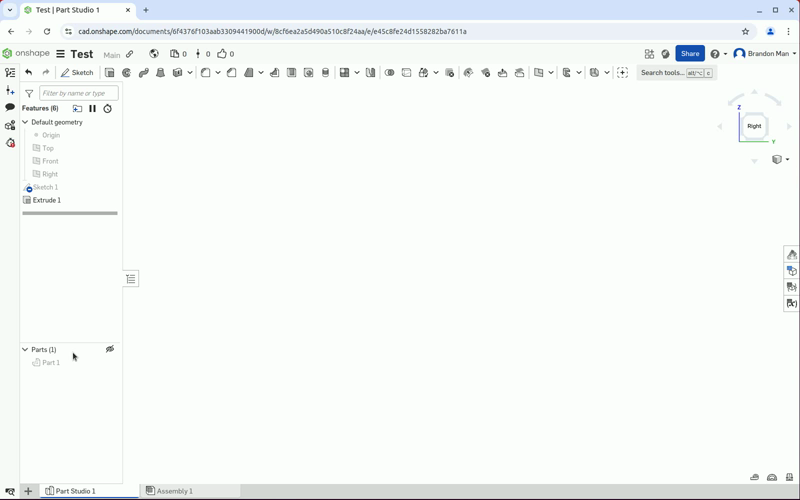
key_up(shift)
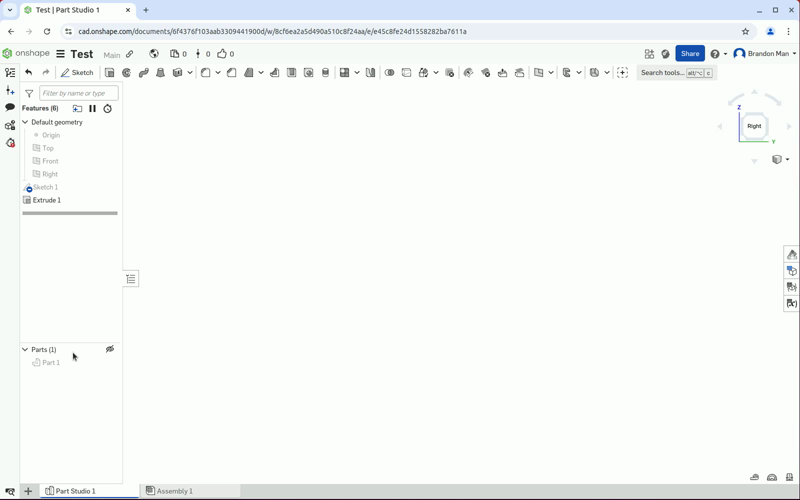
mouse_move(73, 352)
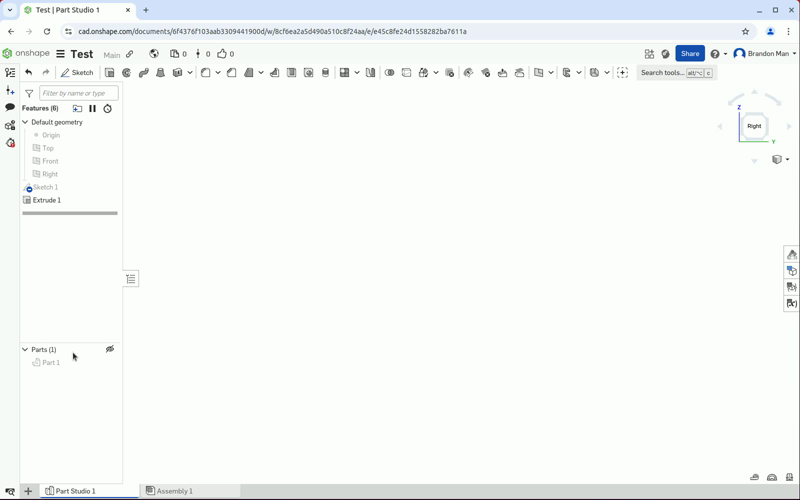
key(shift+y)
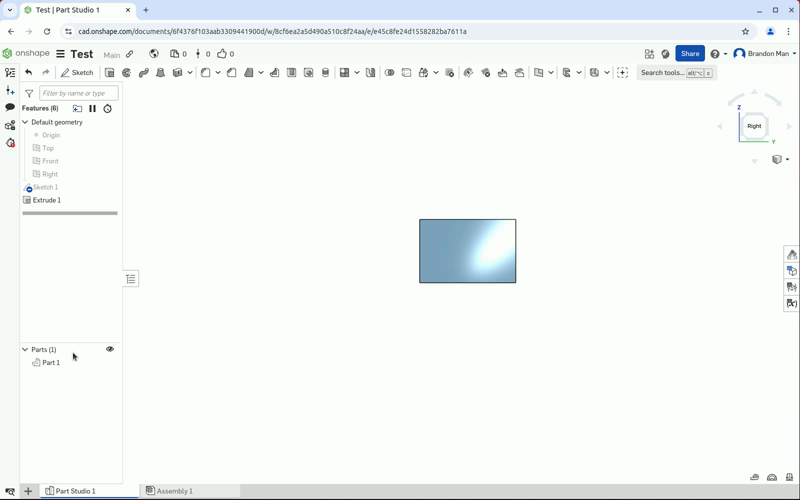
mouse_move(541, 75)
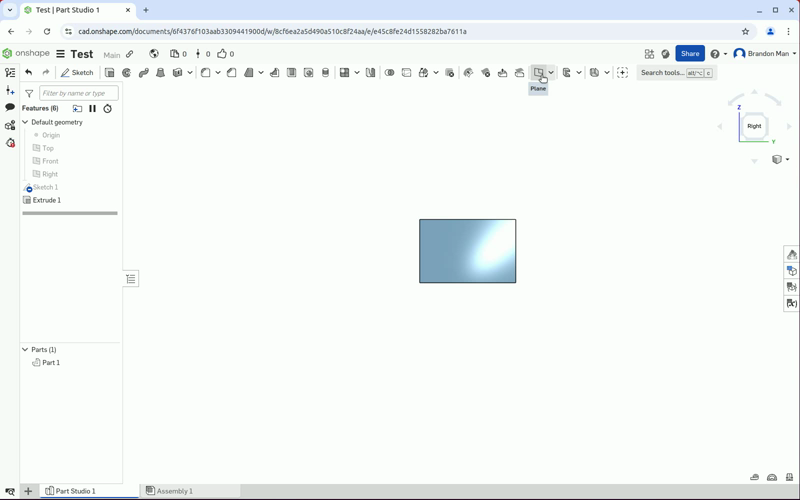
click(541, 75)
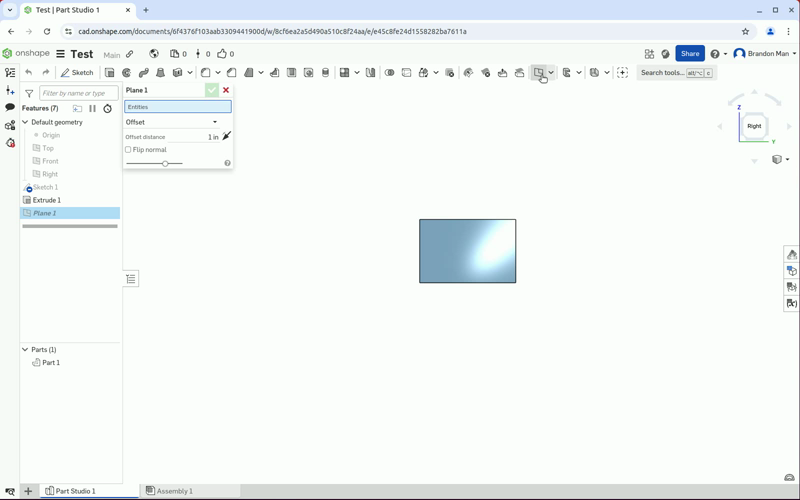
mouse_move(73, 176)
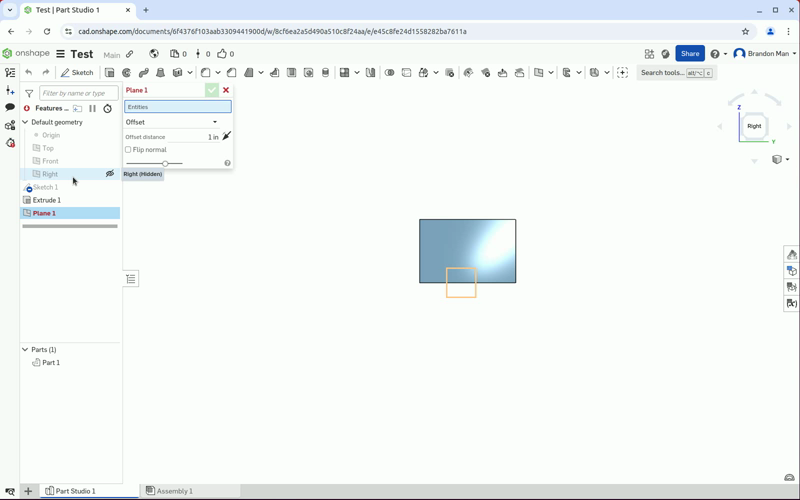
click(73, 176)
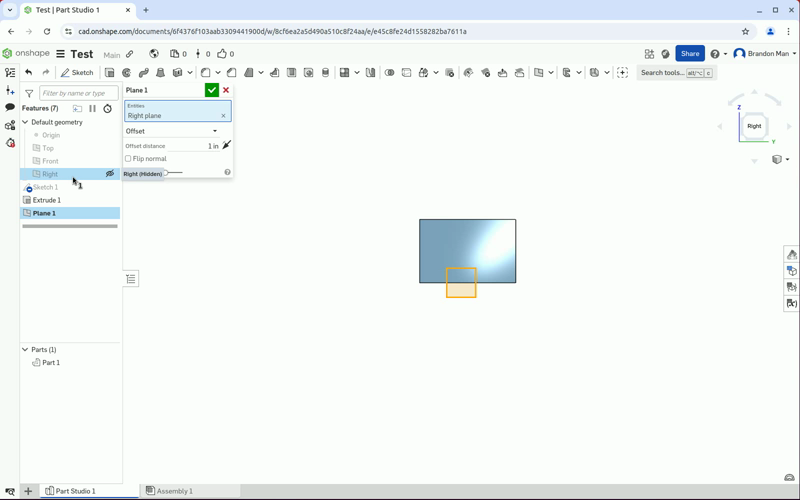
key(tab, 2)
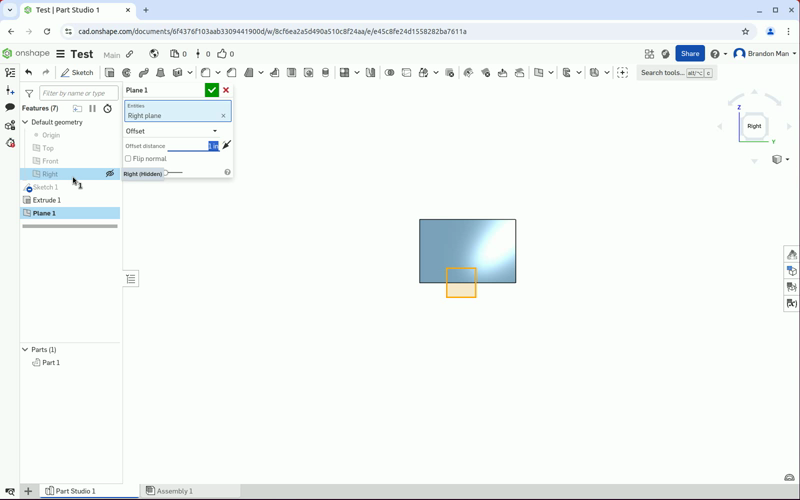
text(9.151)
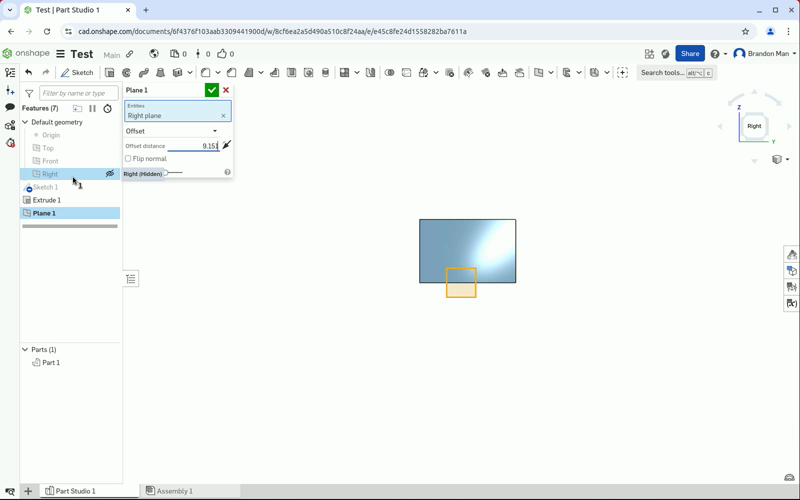
key(enter, 2)
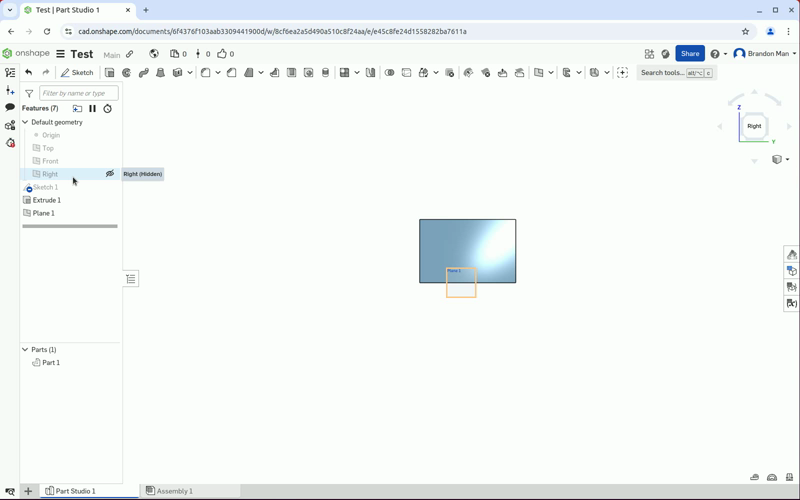
key(shift+s)
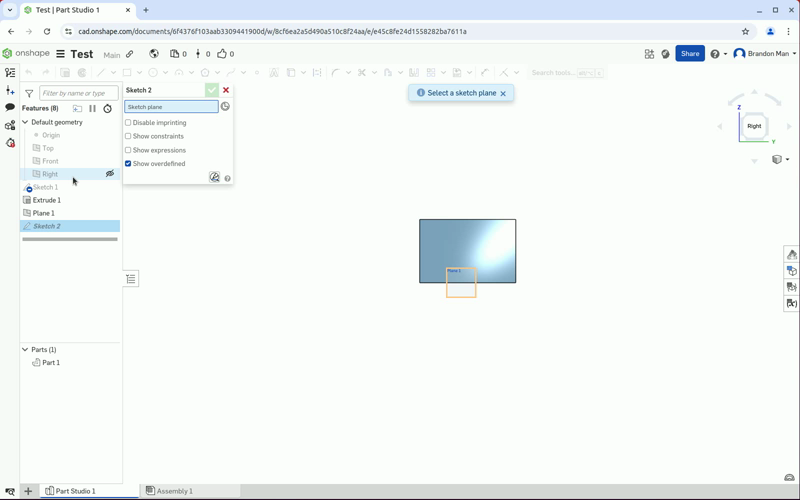
mouse_move(73, 215)
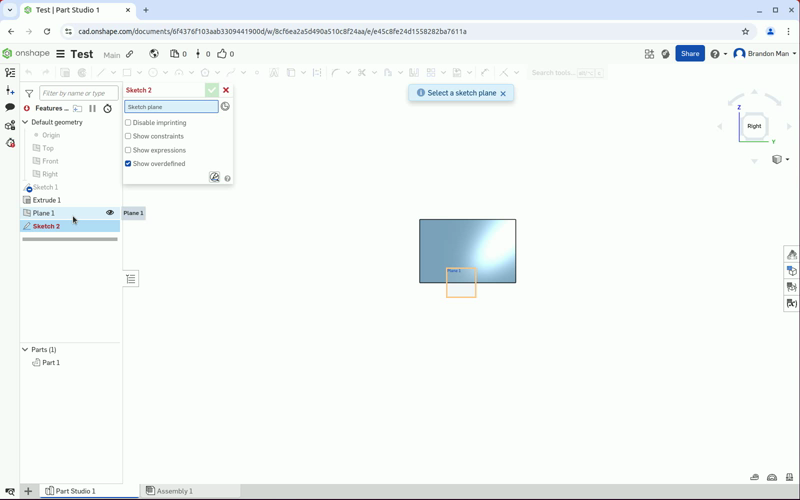
click(73, 215)
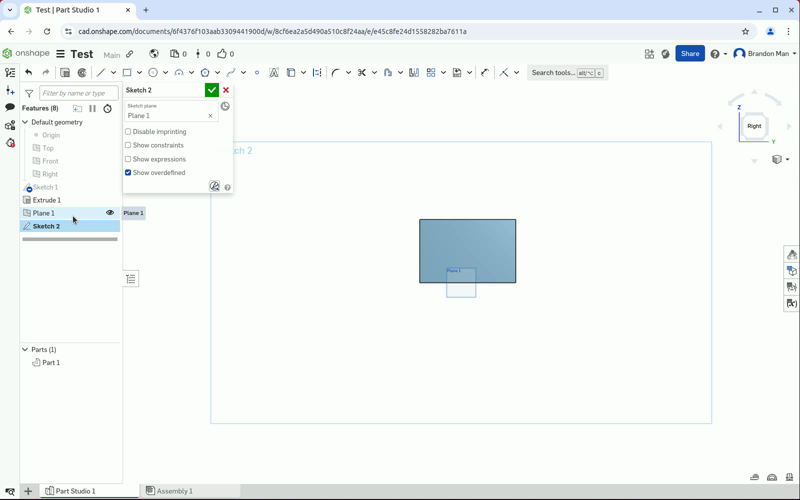
mouse_move(73, 352)
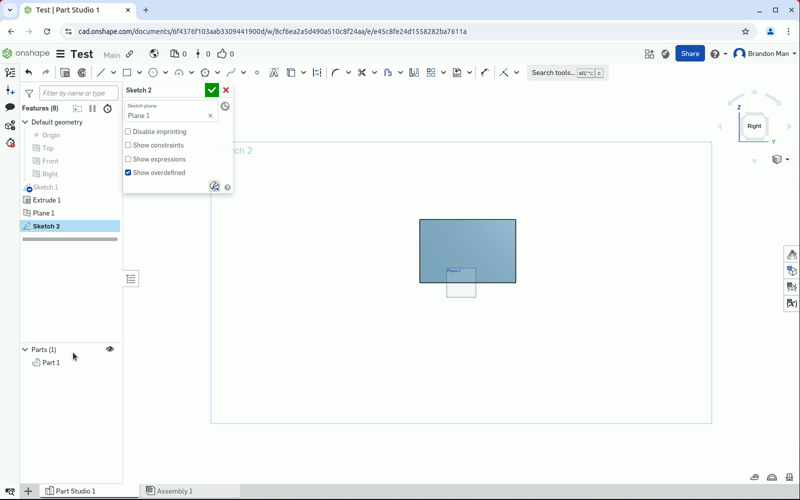
key(y)
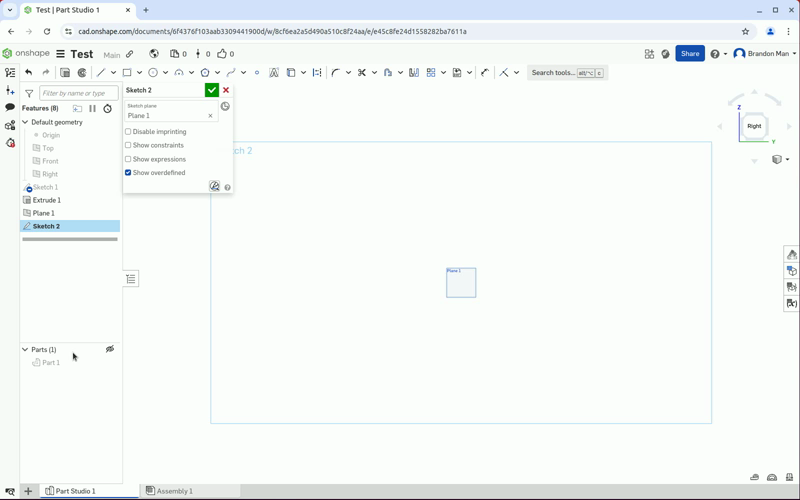
key(l)
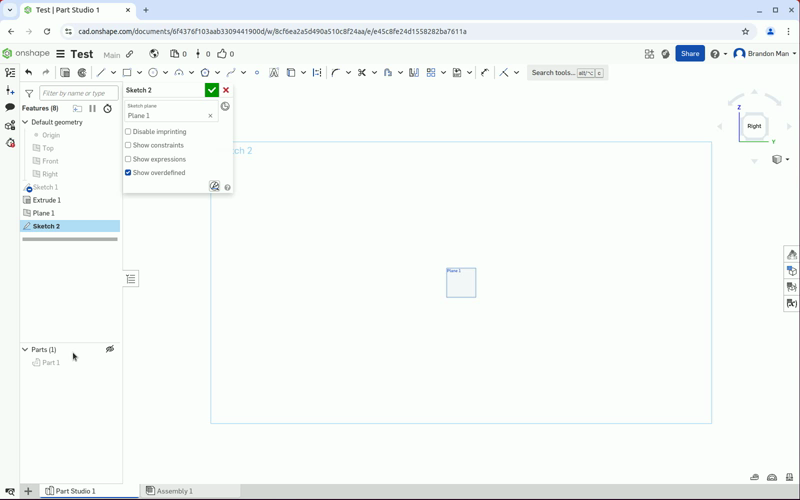
key_down(shift)
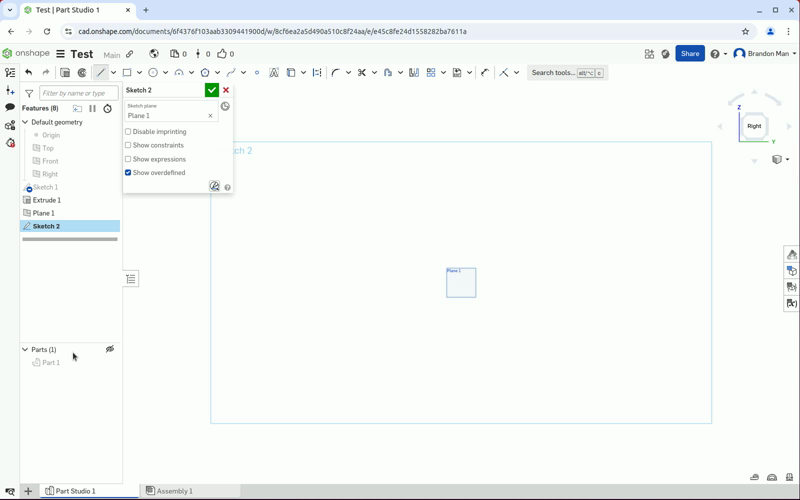
mouse_move(431, 275)
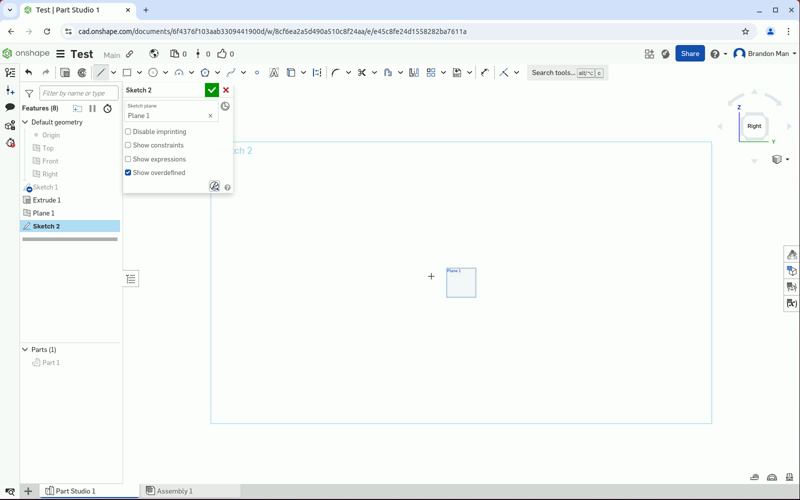
click(431, 275)
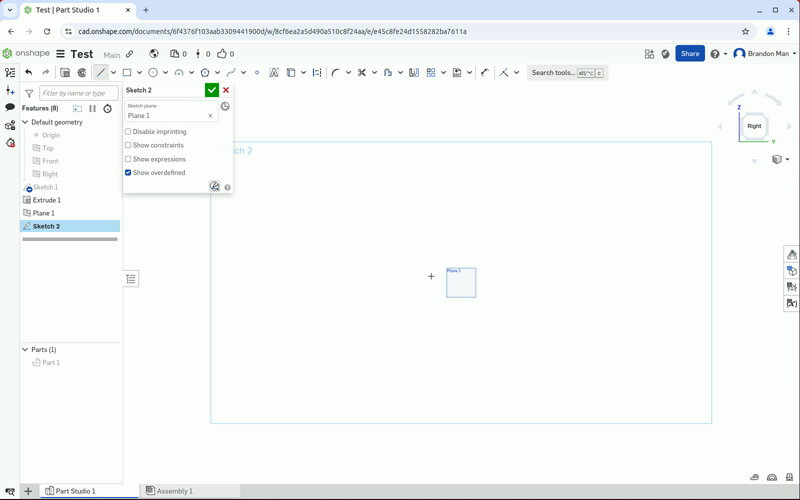
key_up(shift)
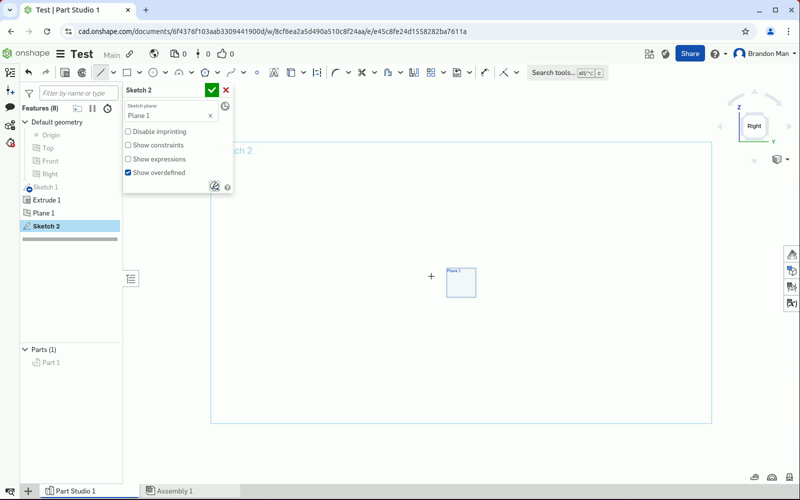
key_down(shift)
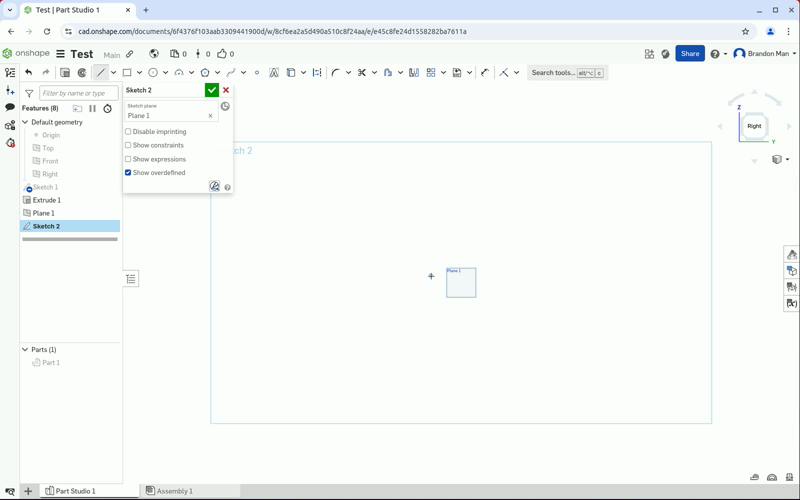
mouse_move(504, 276)
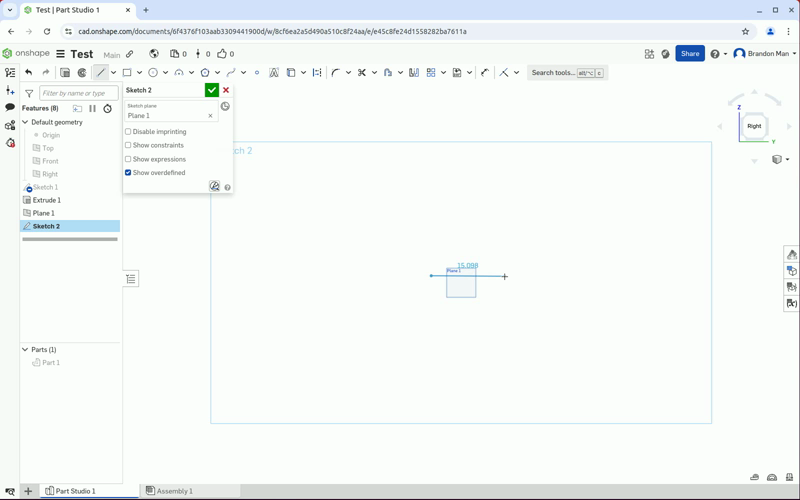
click(504, 276)
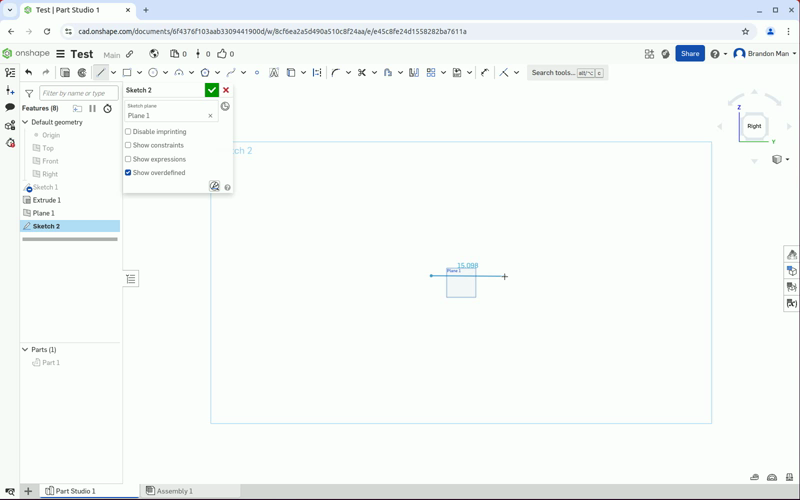
key_up(shift)
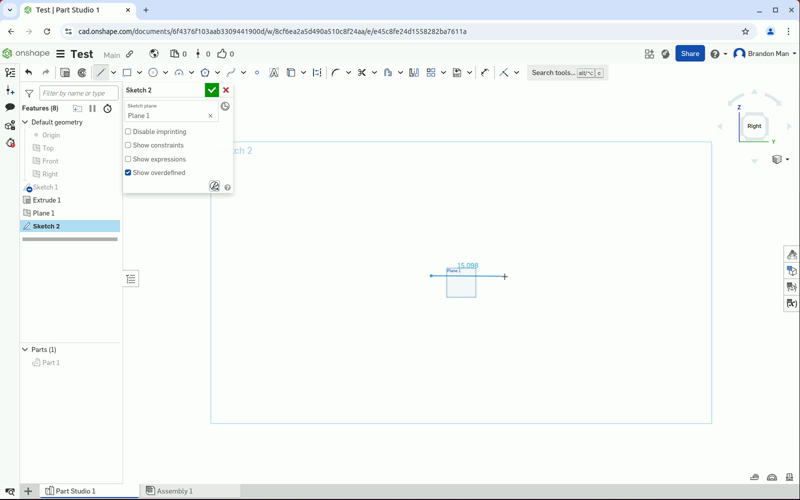
key_down(shift)
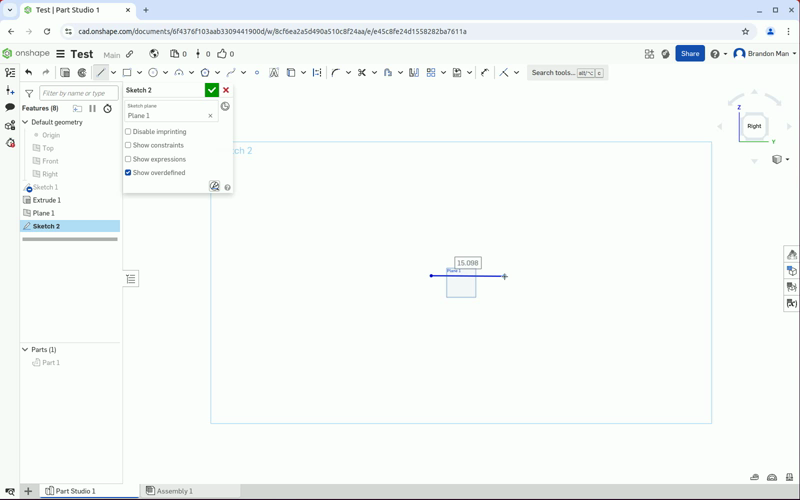
mouse_move(534, 276)
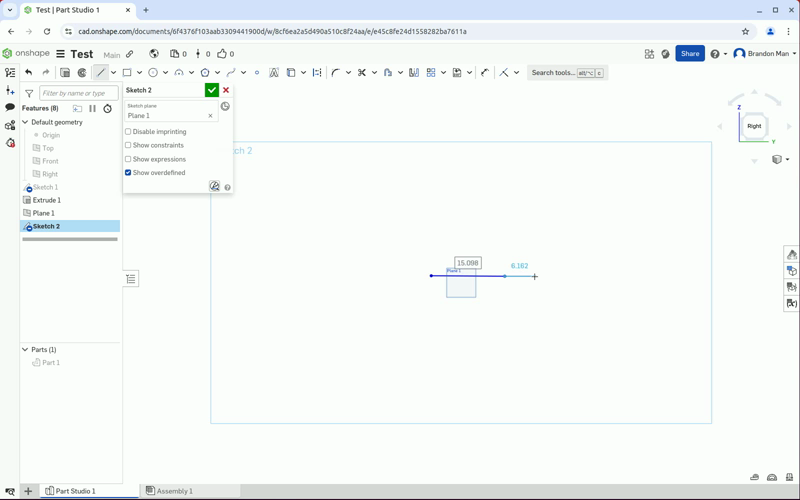
mouse_move(504, 228)
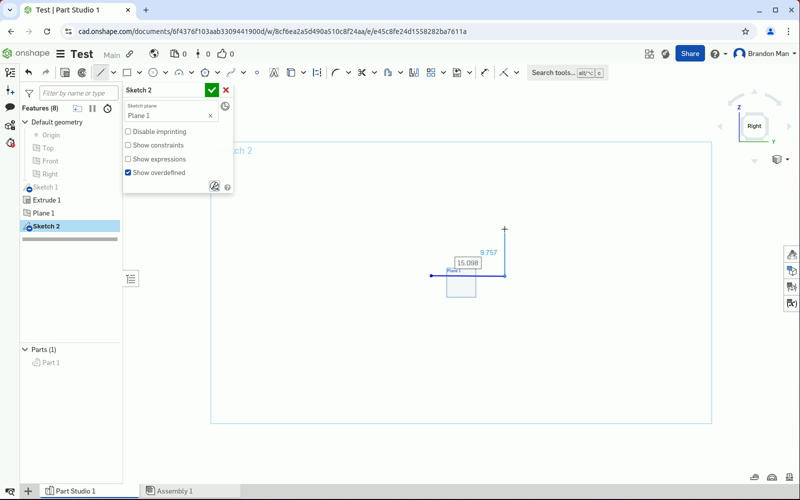
click(504, 228)
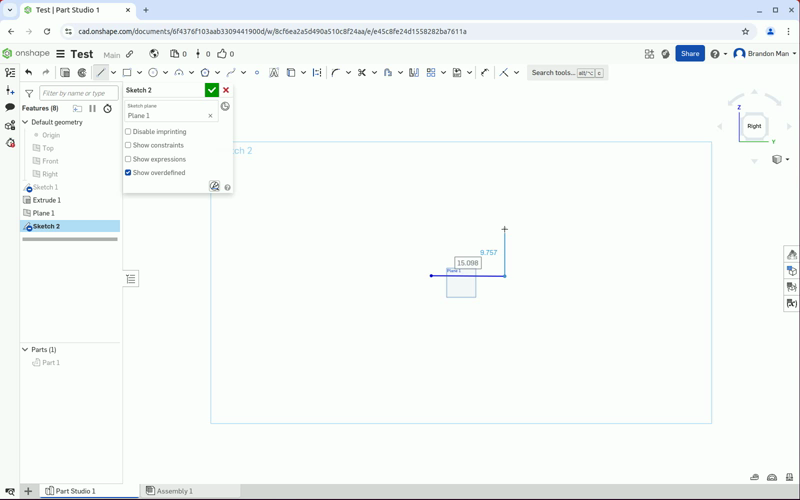
key_up(shift)
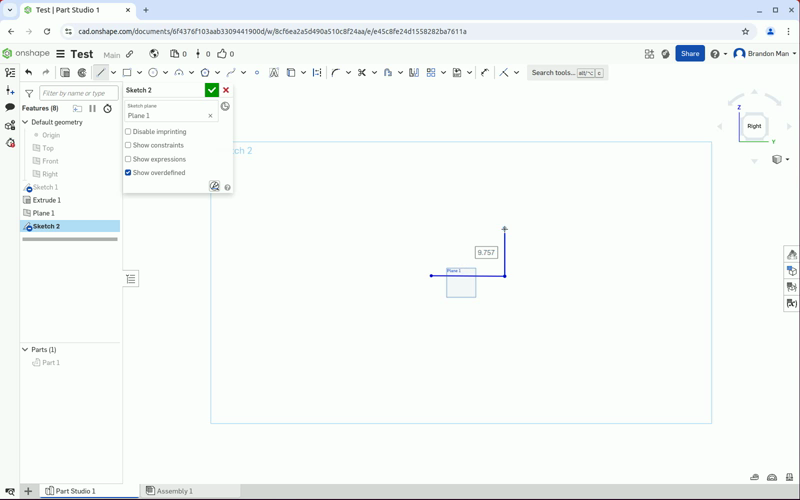
key_down(shift)
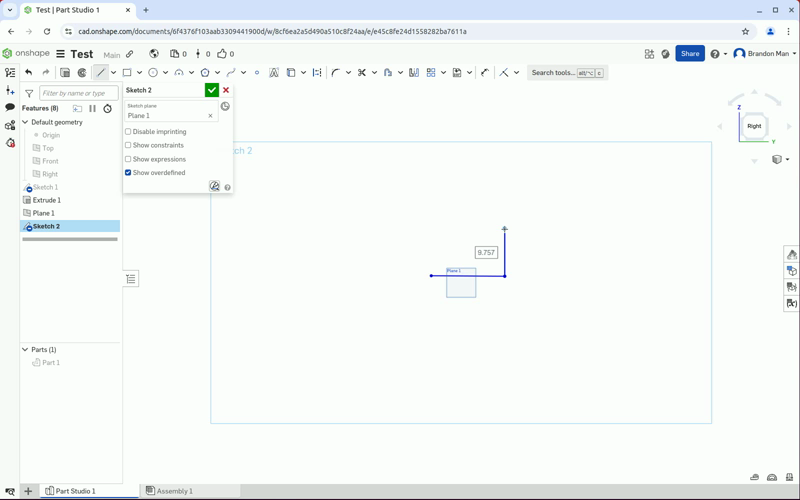
mouse_move(431, 228)
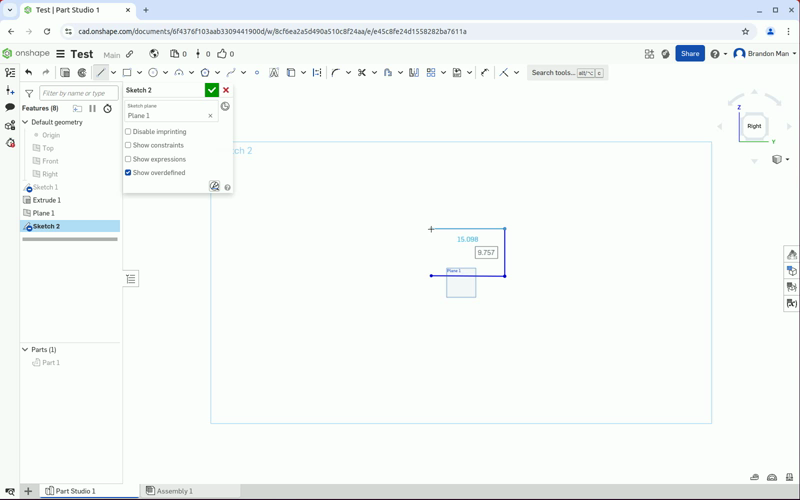
click(431, 228)
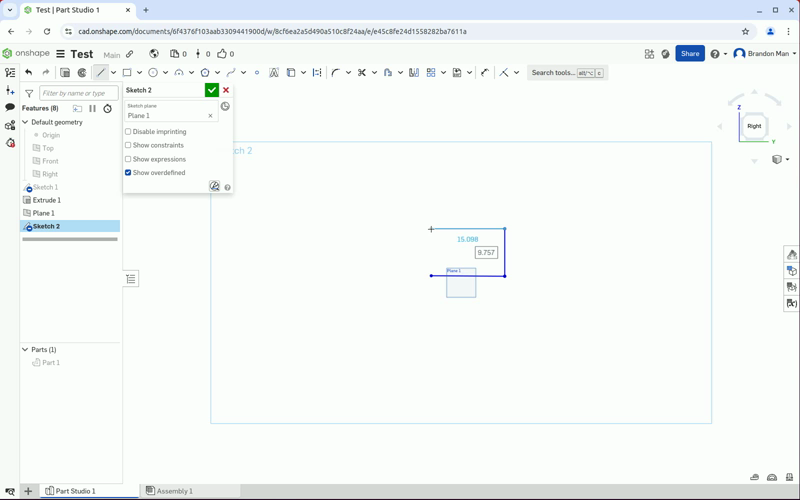
key_up(shift)
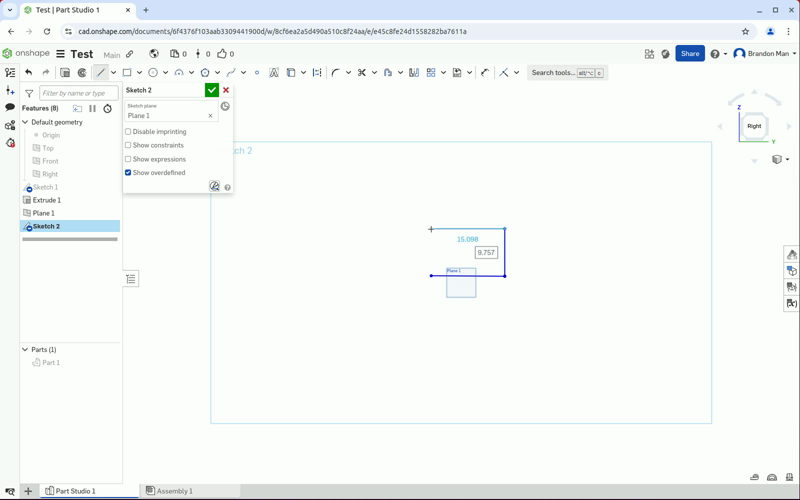
mouse_move(461, 228)
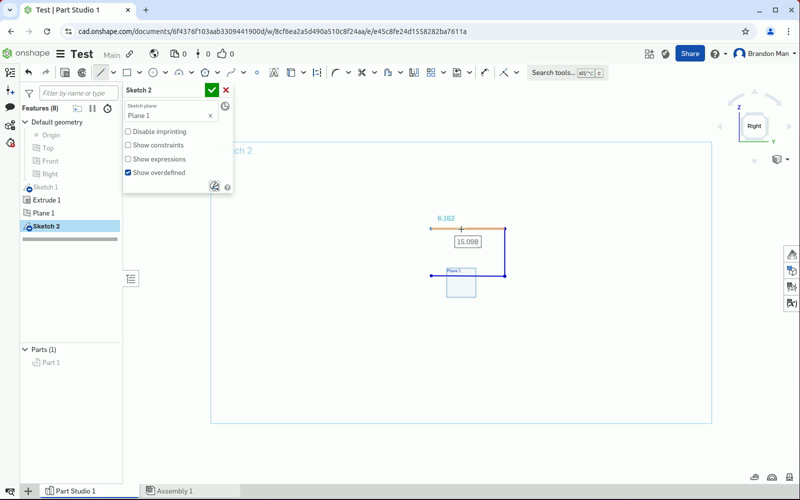
key_down(shift)
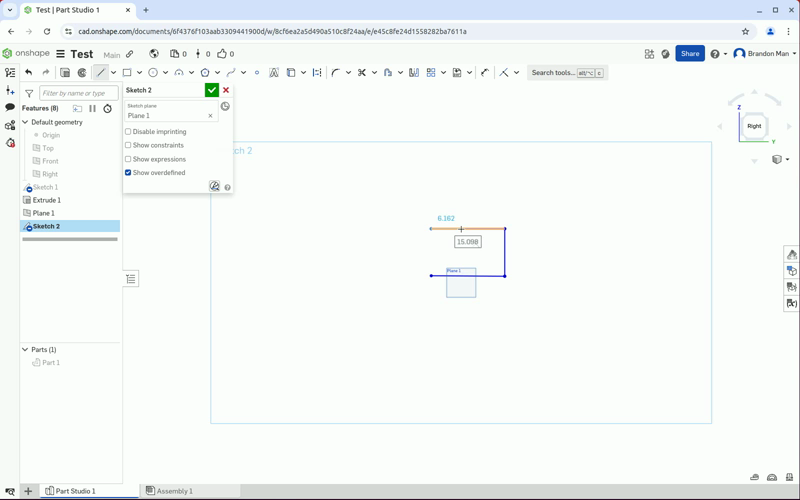
mouse_move(431, 275)
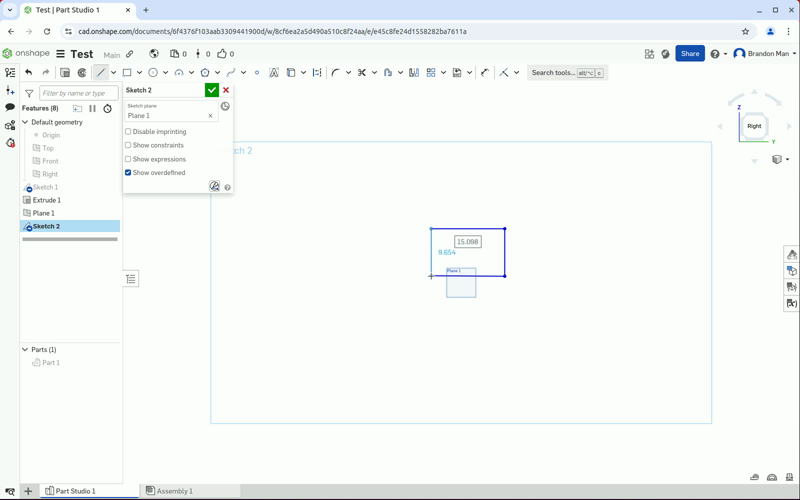
key_up(shift)
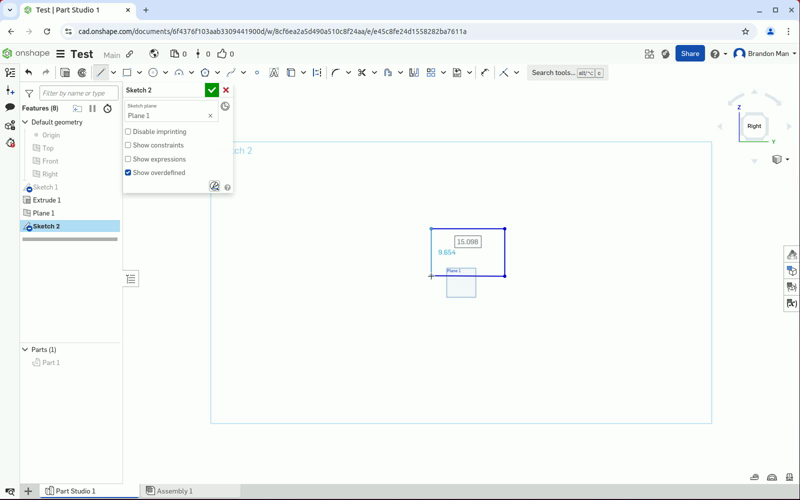
click(431, 275)
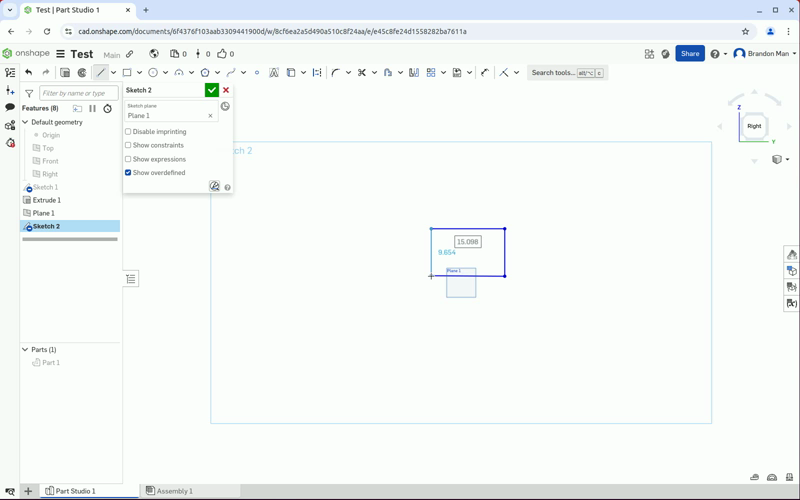
key(esc)
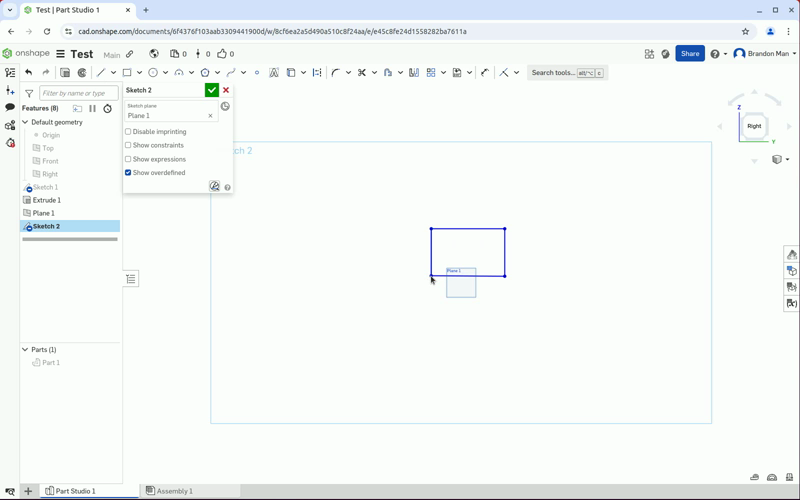
mouse_move(479, 262)
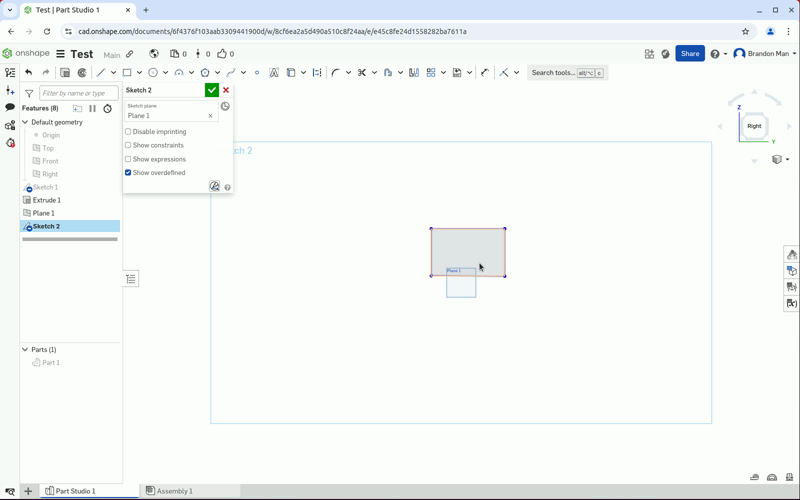
click(479, 262)
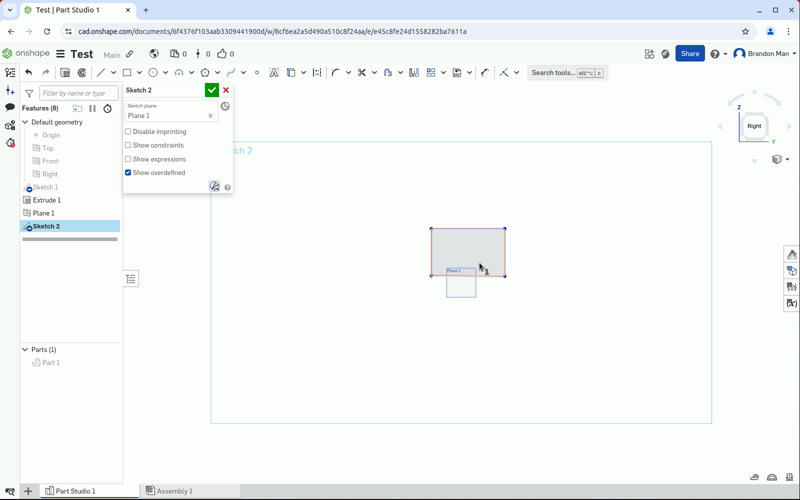
mouse_move(73, 352)
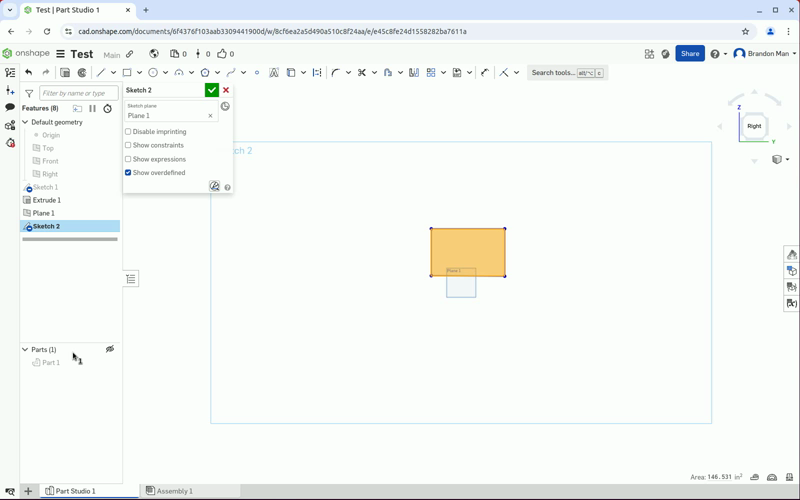
key(shift+y)
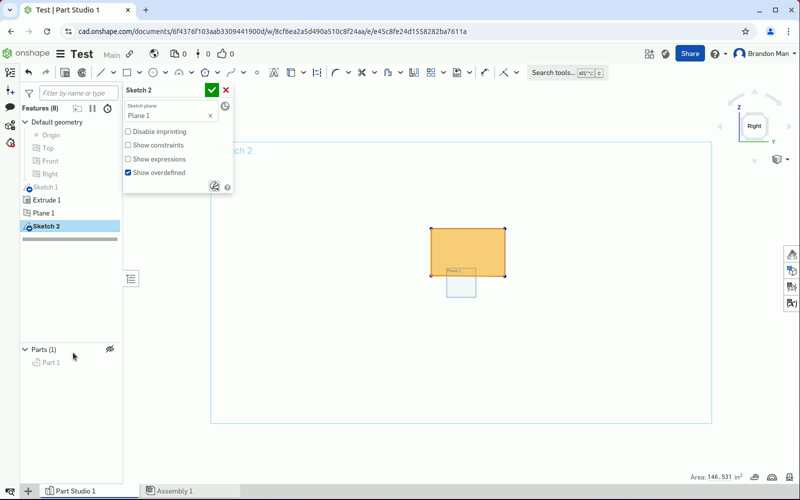
key(shift+e)
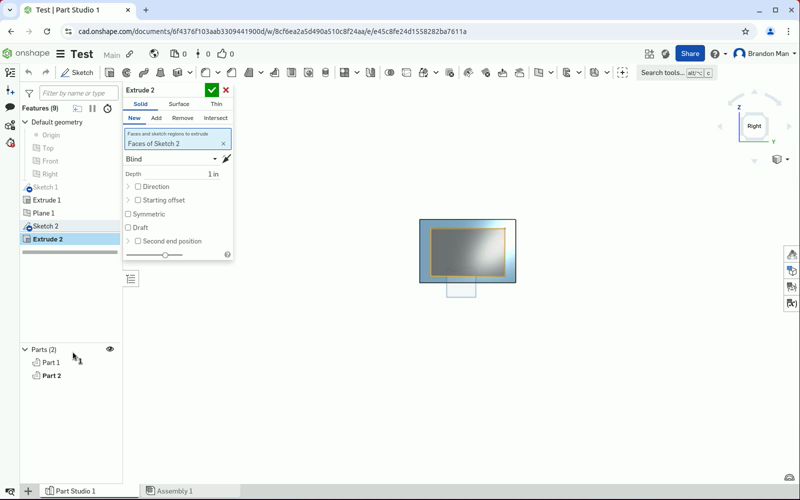
mouse_move(143, 106)
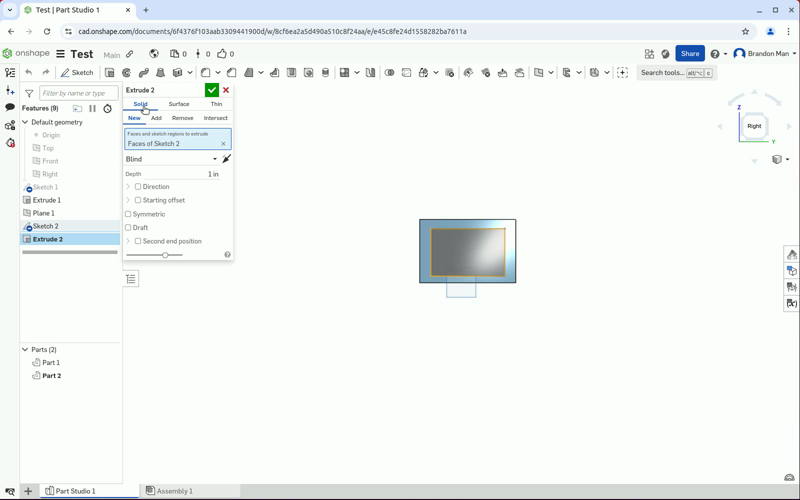
click(143, 106)
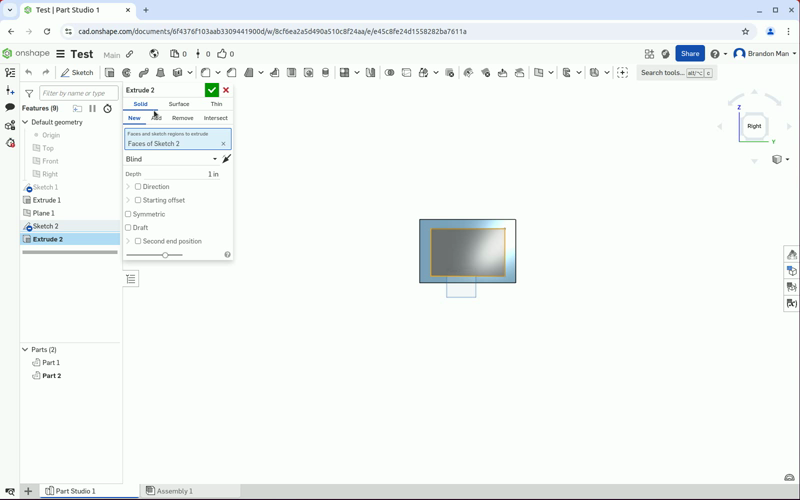
mouse_move(186, 120)
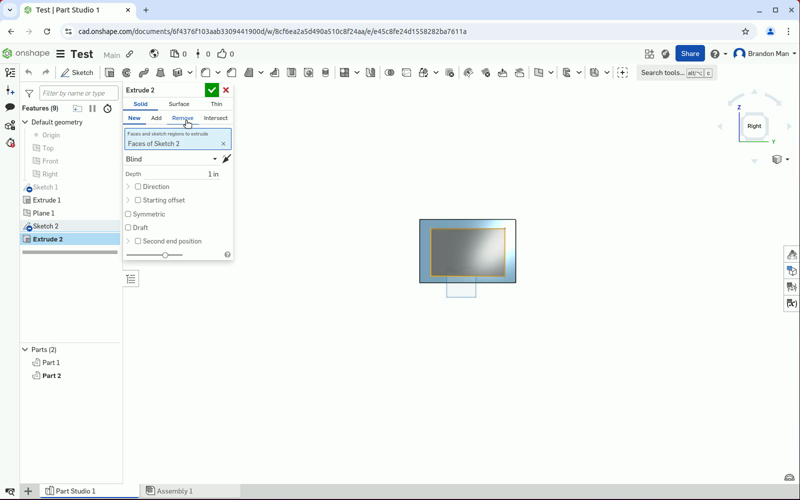
click(186, 120)
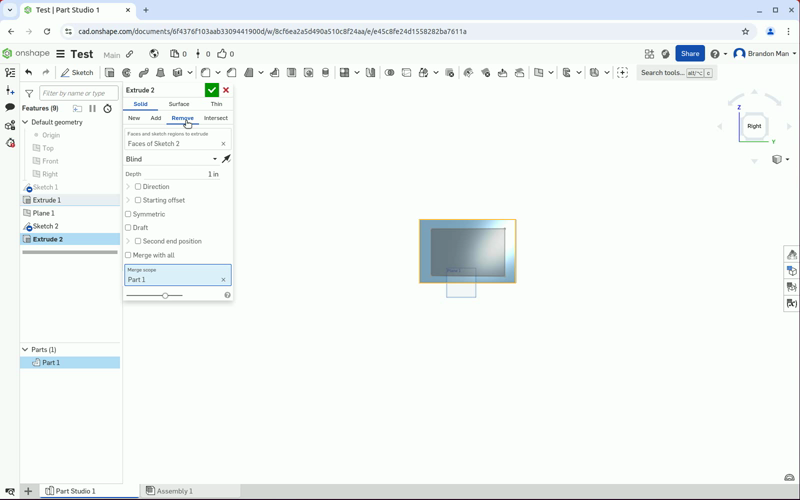
key(tab, 4)
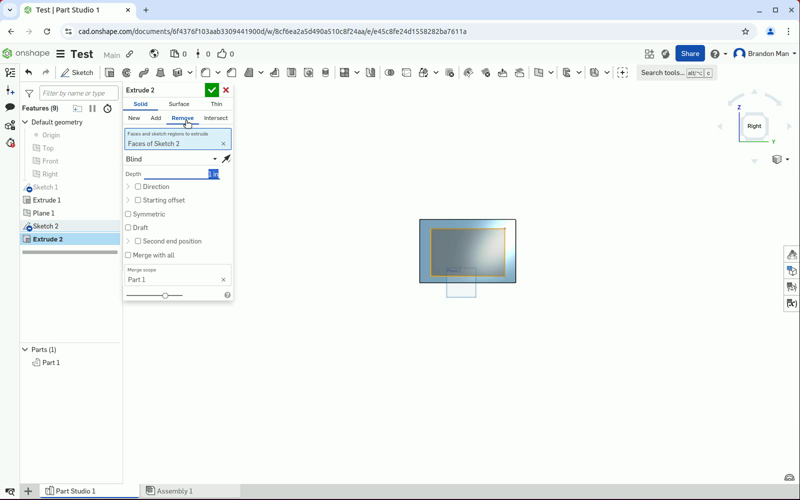
text(12.998)
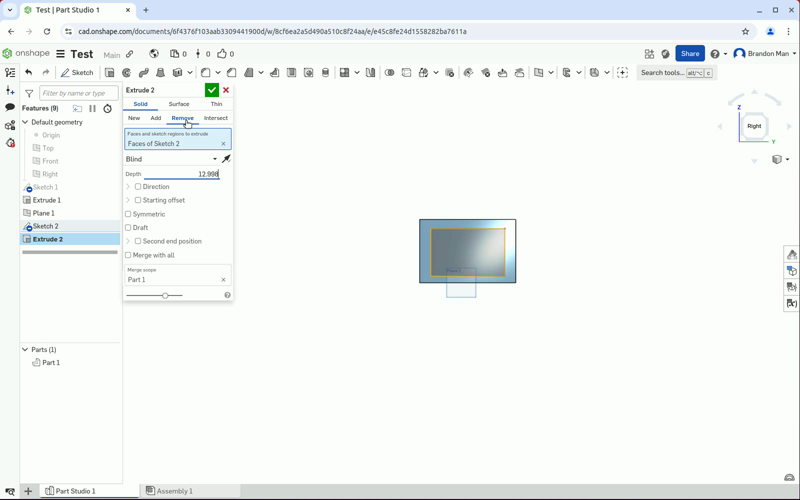
key(tab, 6)
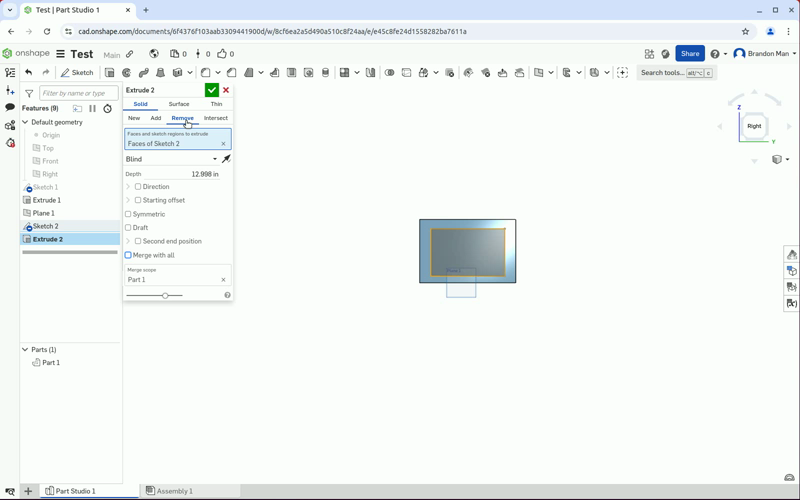
key(space)
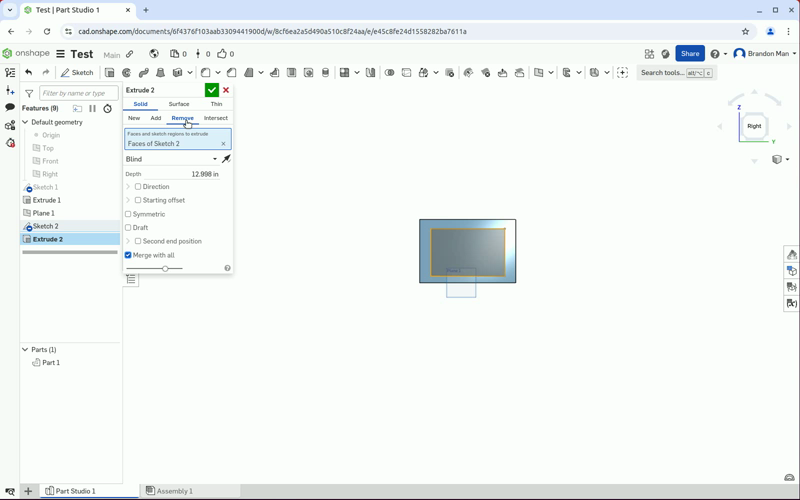
key(enter)
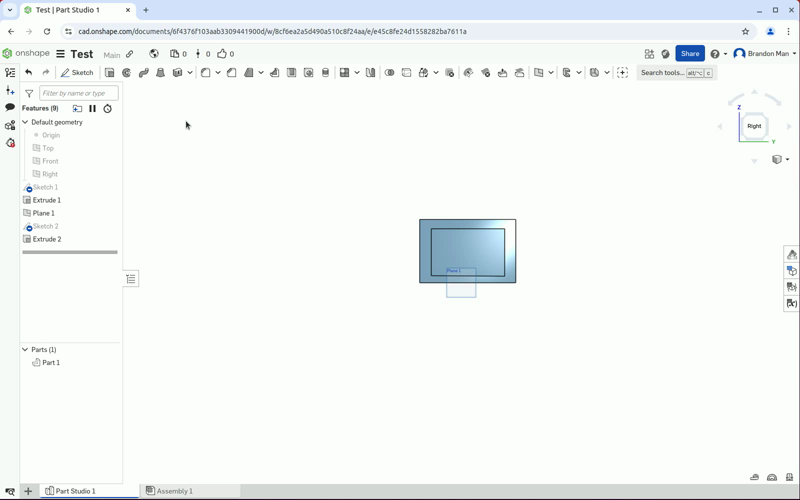
key(shift+h)
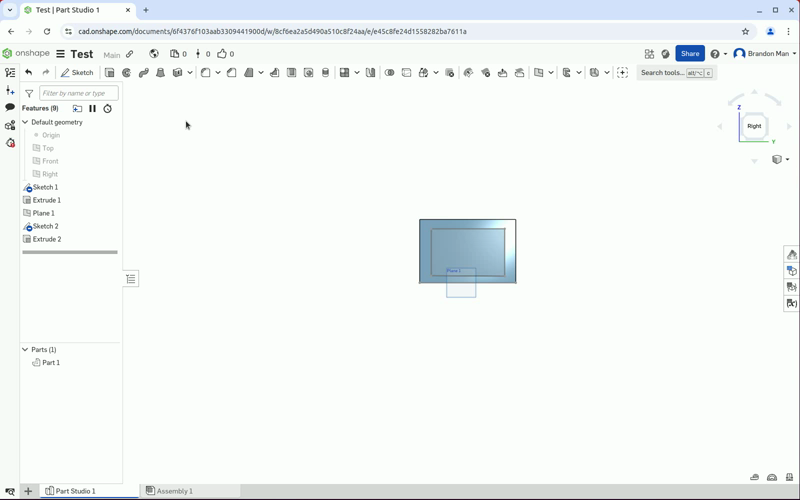
key(shift+h)
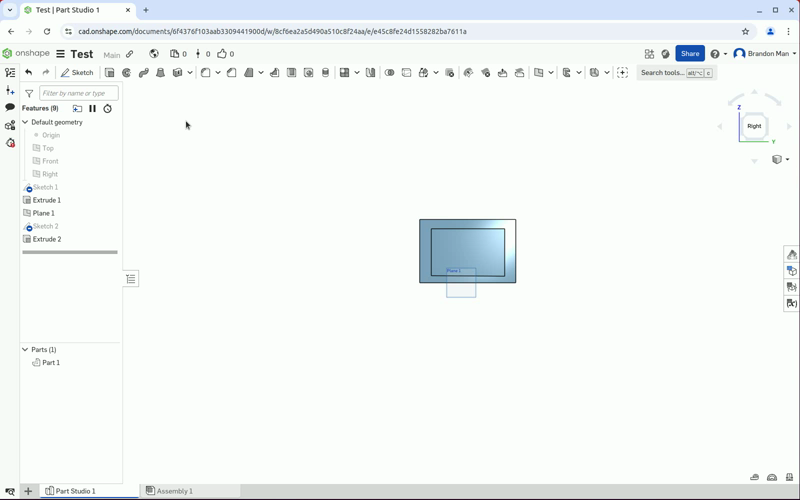
mouse_move(73, 189)
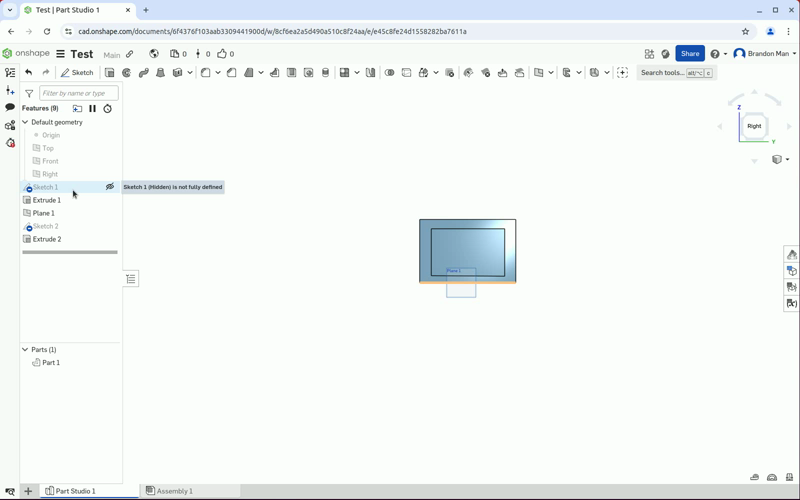
click(73, 189)
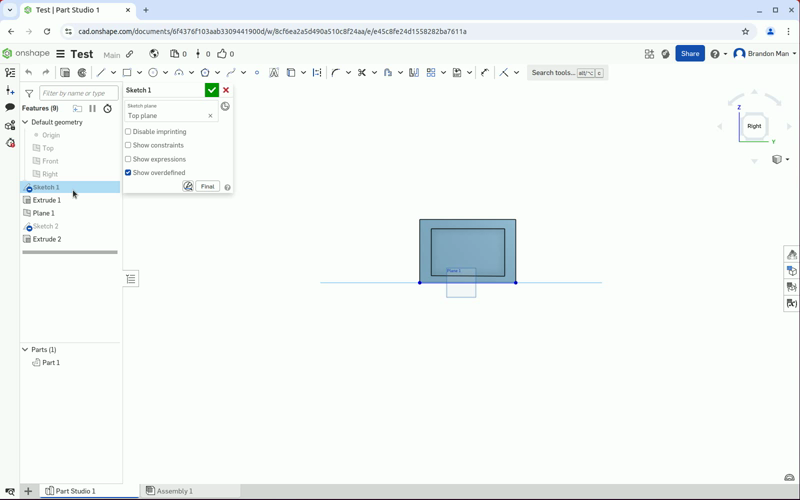
mouse_move(229, 92)
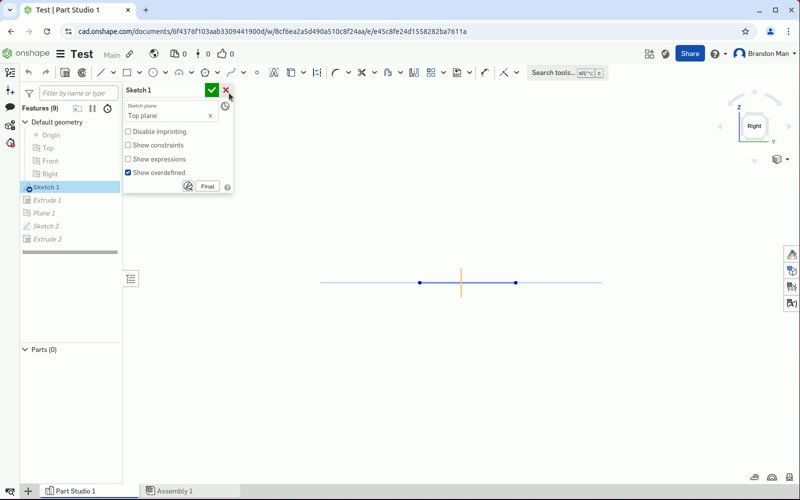
click(229, 92)
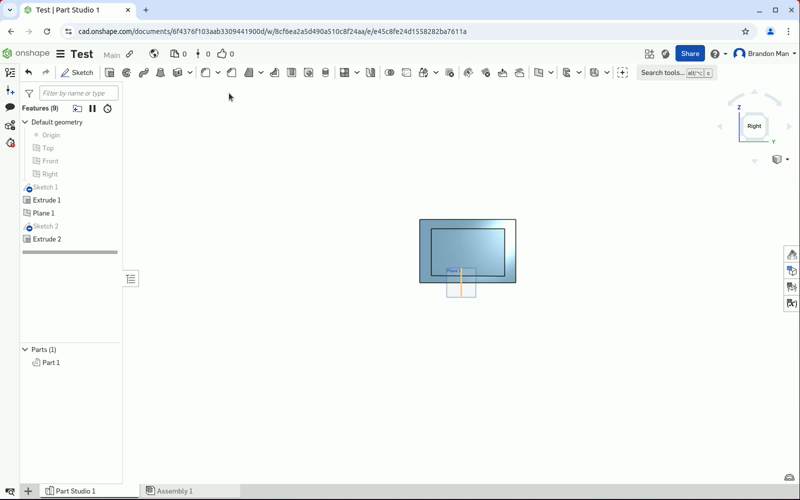
mouse_move(73, 352)
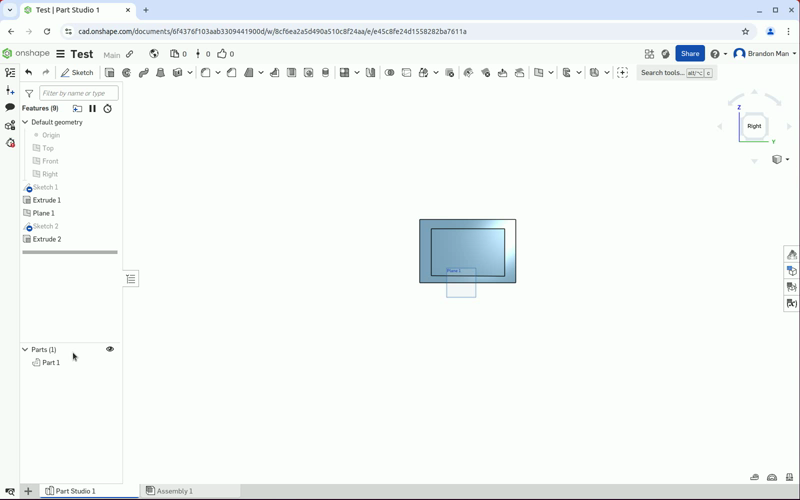
key(y)
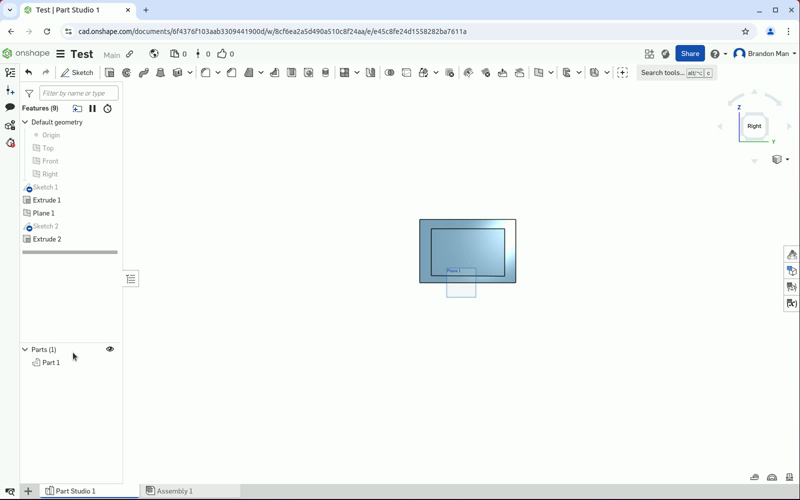
key(shift+p)
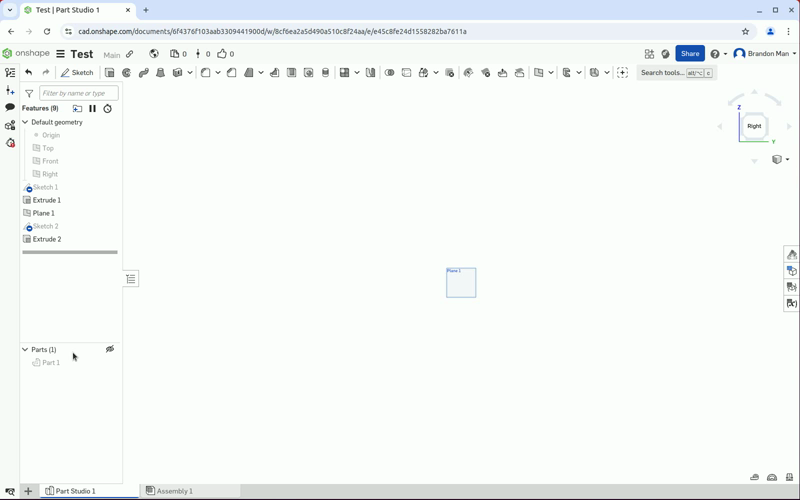
key(space)
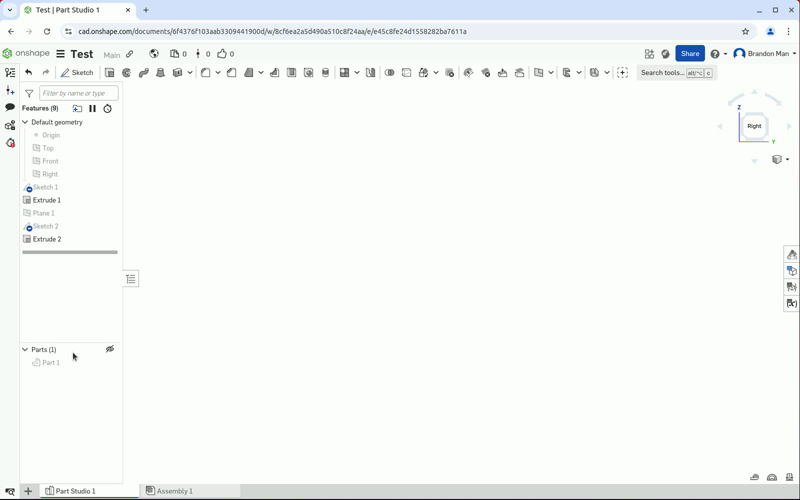
key_down(shift)
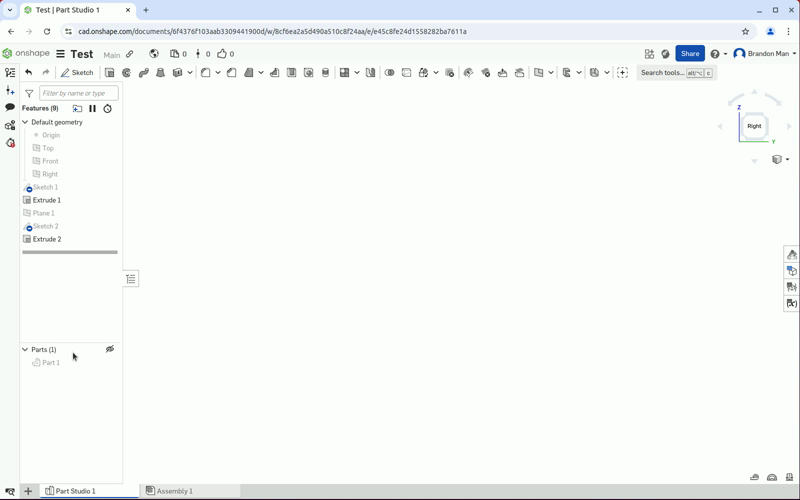
key(right)
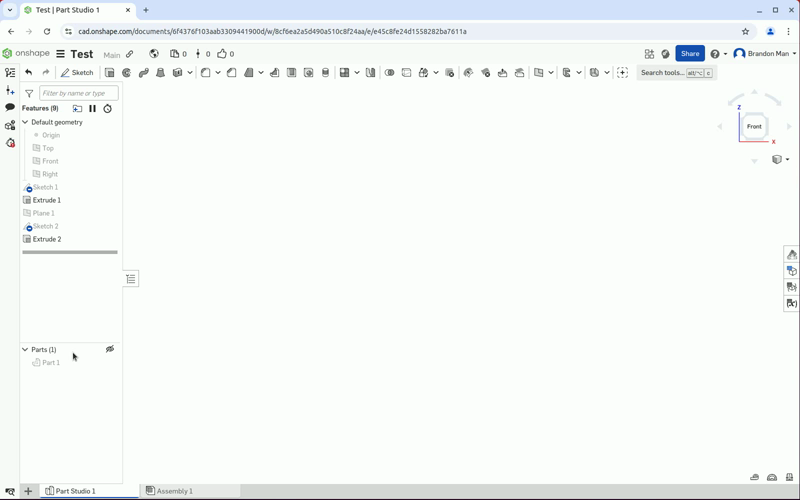
key_up(shift)
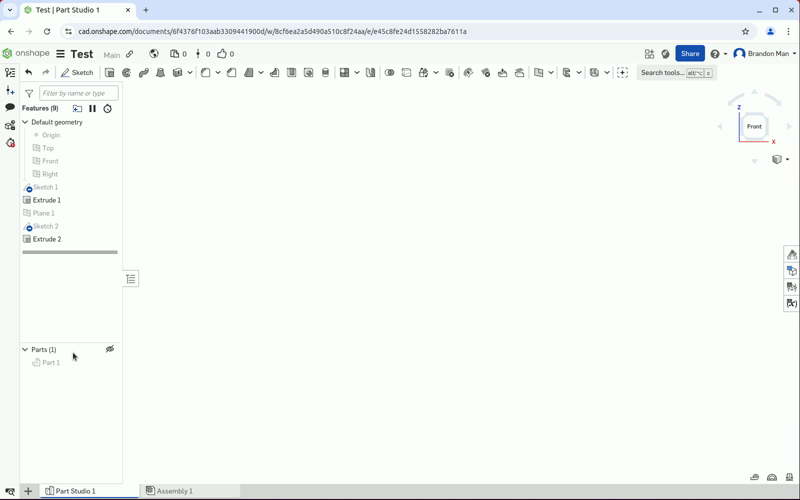
mouse_move(73, 352)
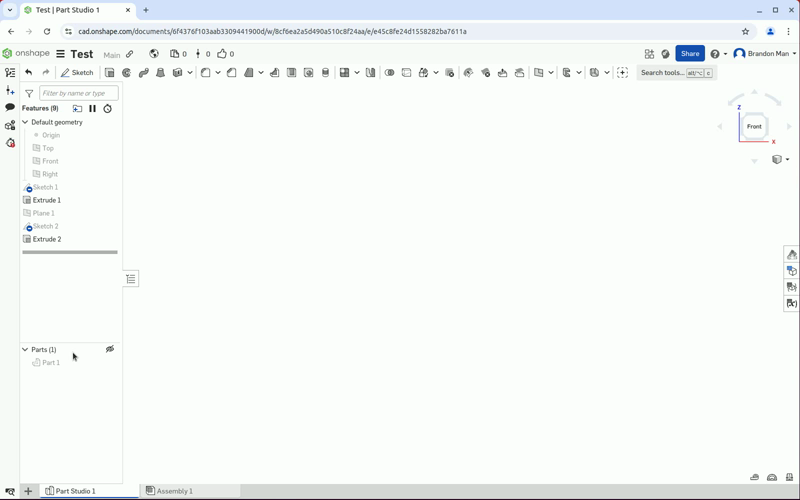
key(shift+y)
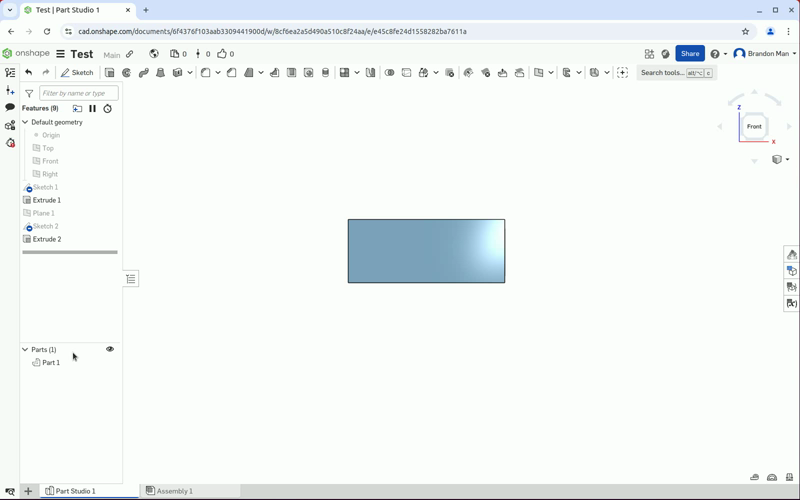
mouse_move(541, 75)
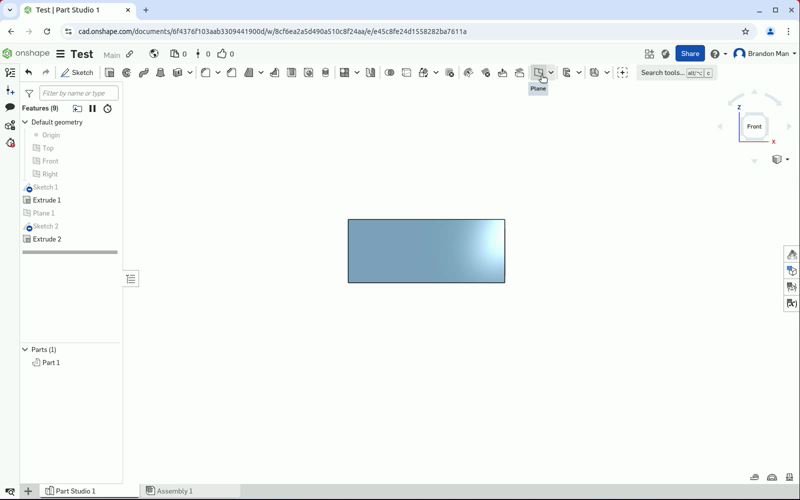
click(541, 75)
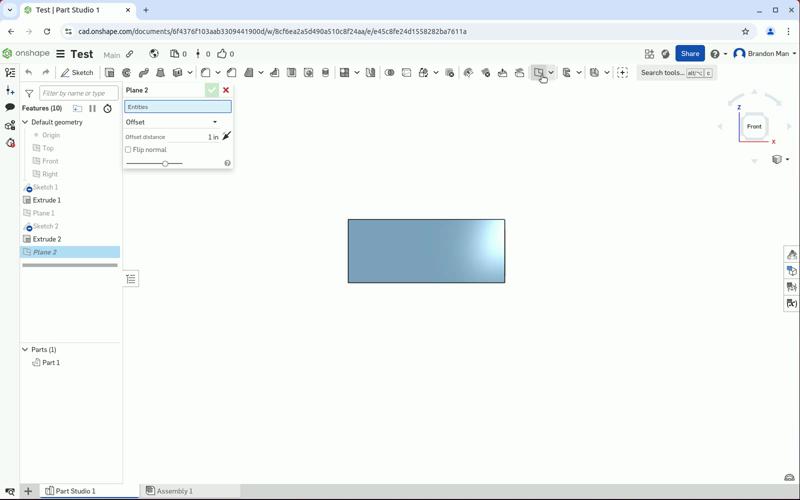
mouse_move(73, 163)
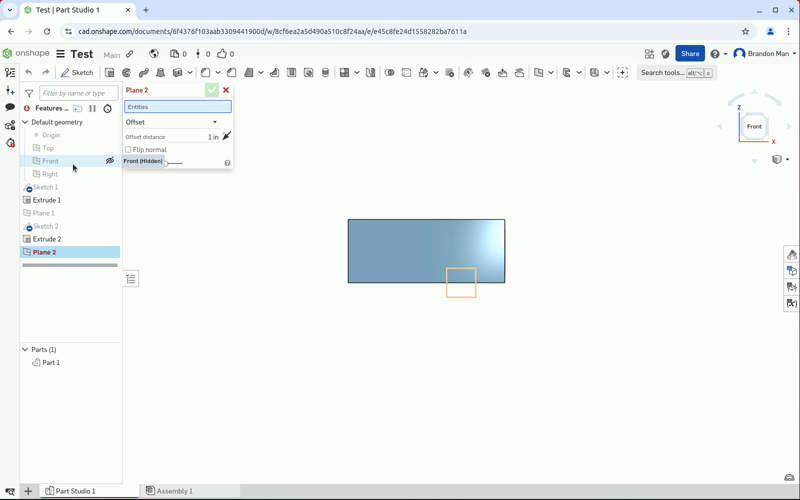
click(73, 163)
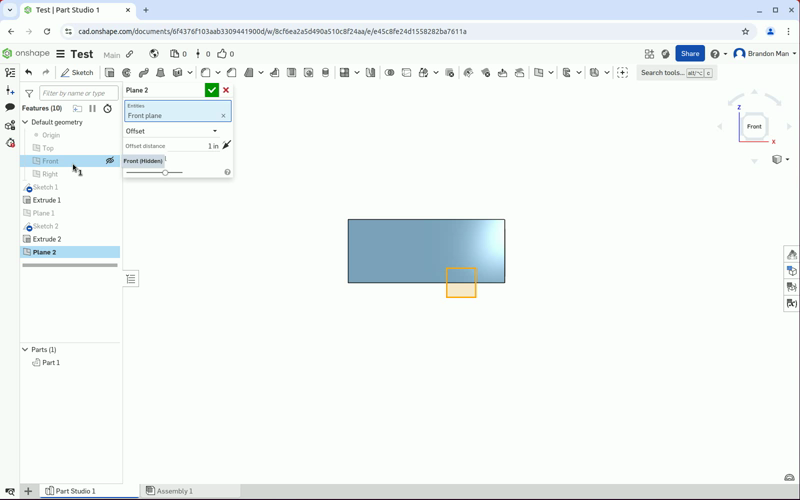
key(tab, 2)
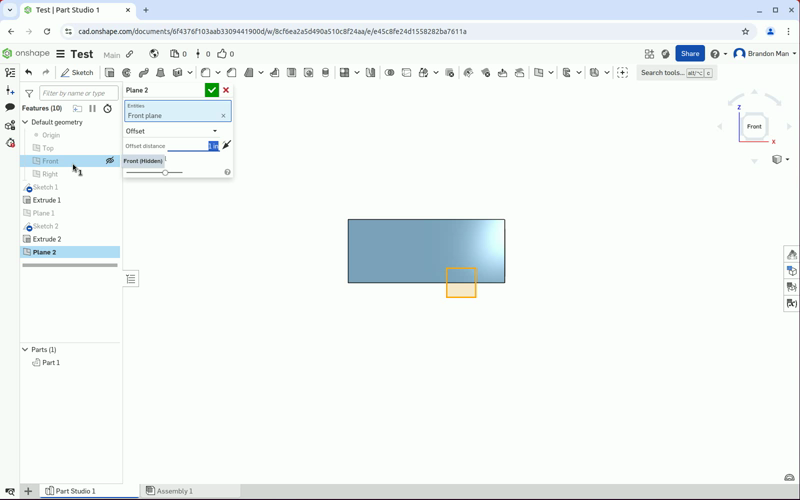
text(8.411)
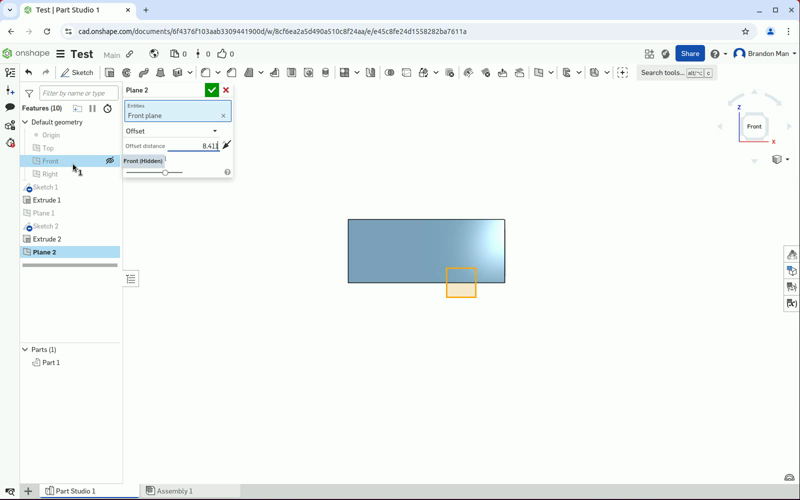
key(enter, 2)
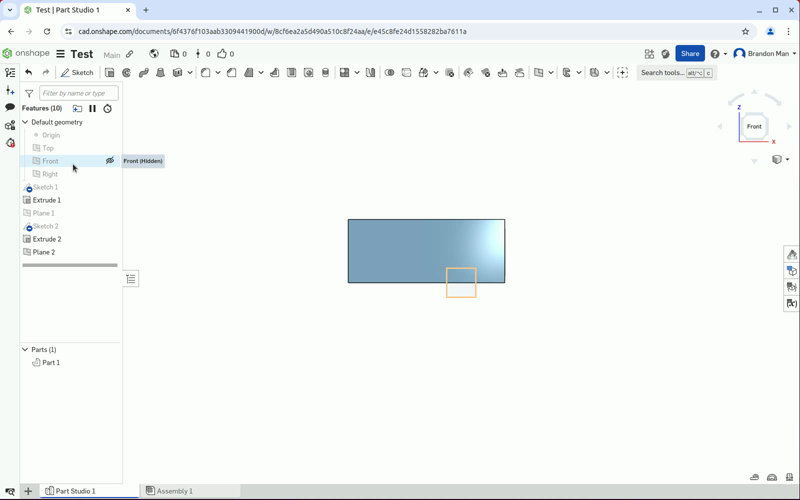
key(shift+s)
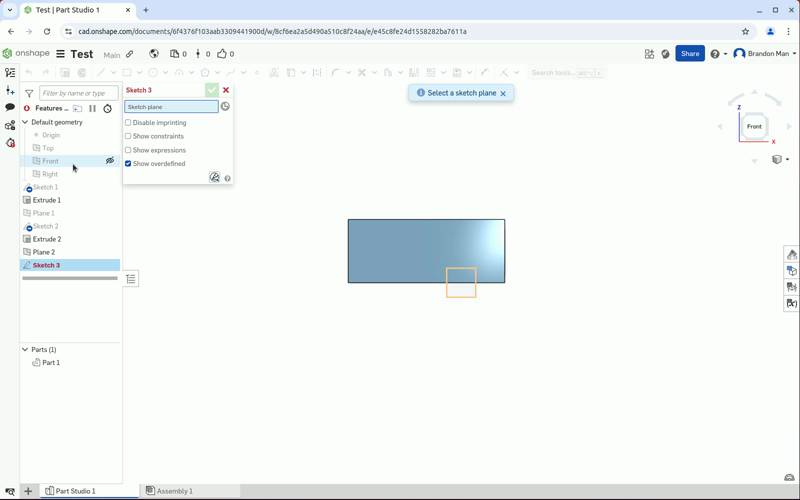
mouse_move(73, 254)
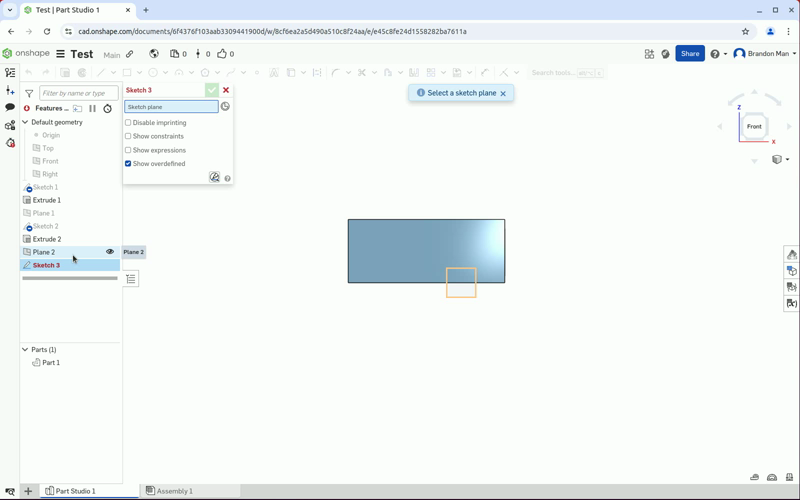
click(73, 254)
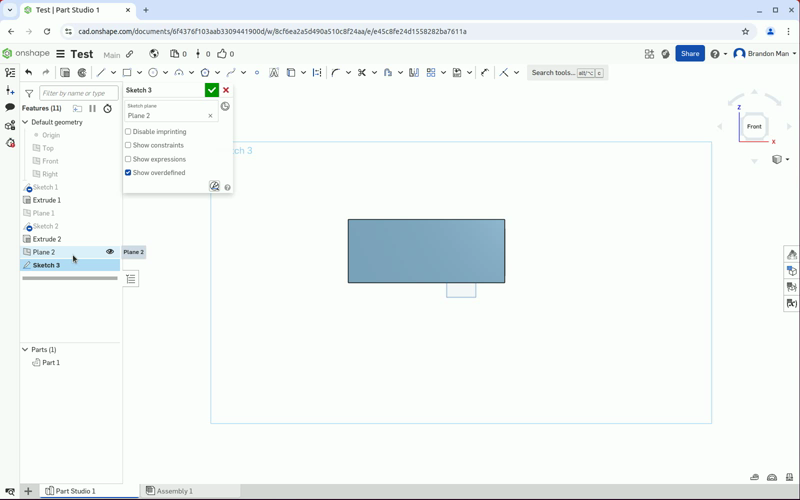
mouse_move(73, 352)
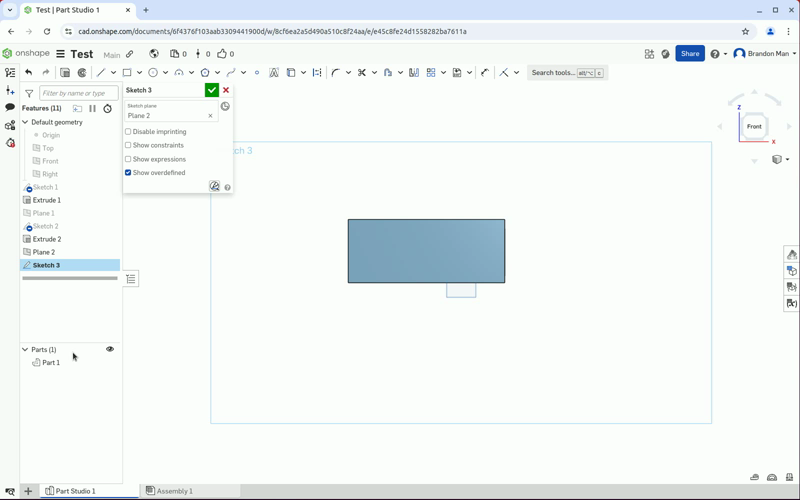
key(y)
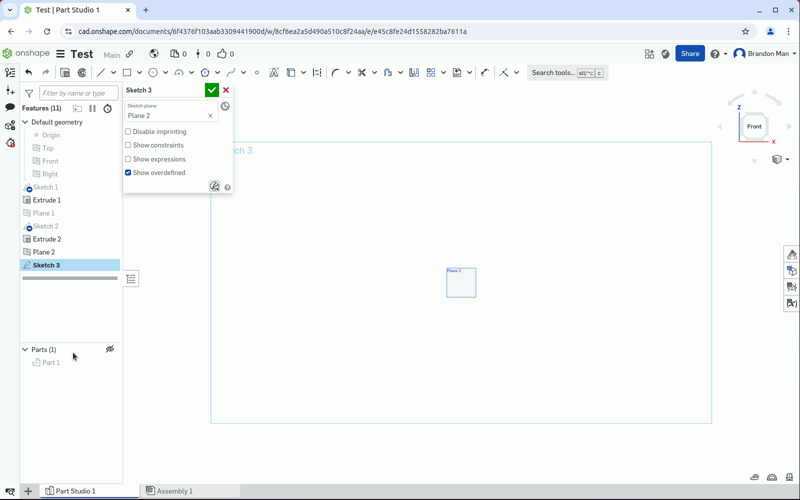
key(a)
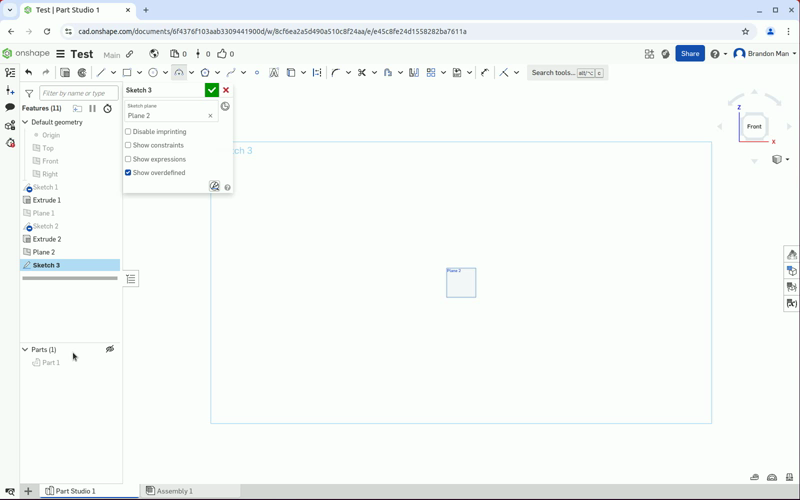
key_down(shift)
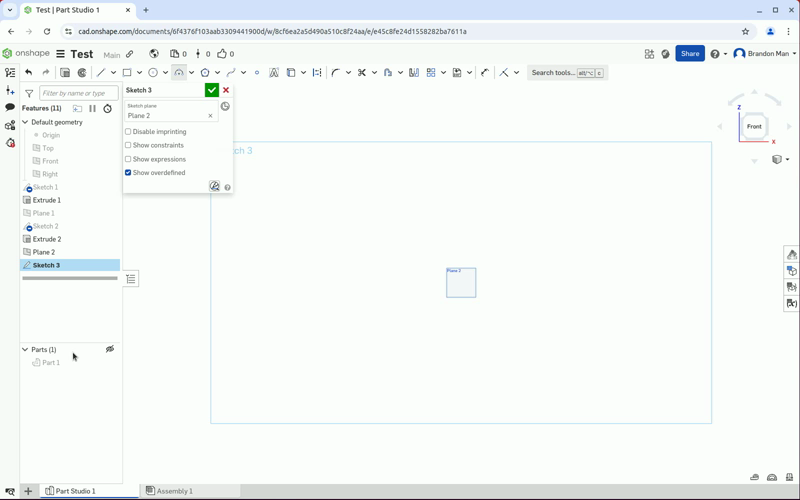
mouse_move(399, 282)
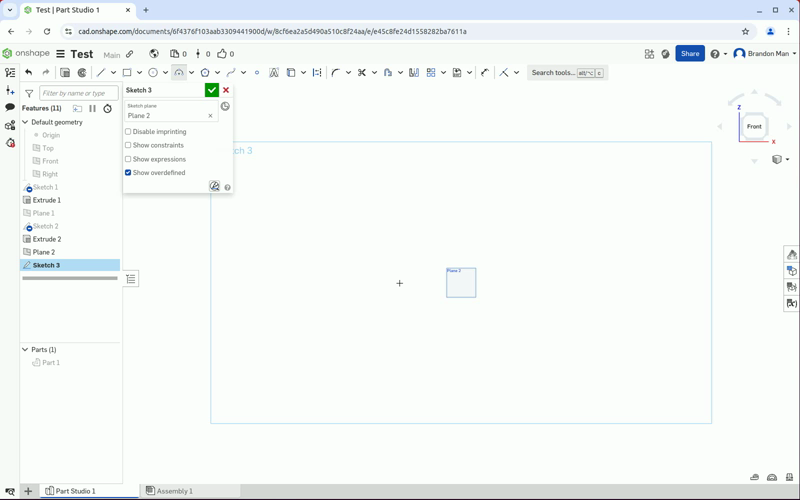
click(399, 282)
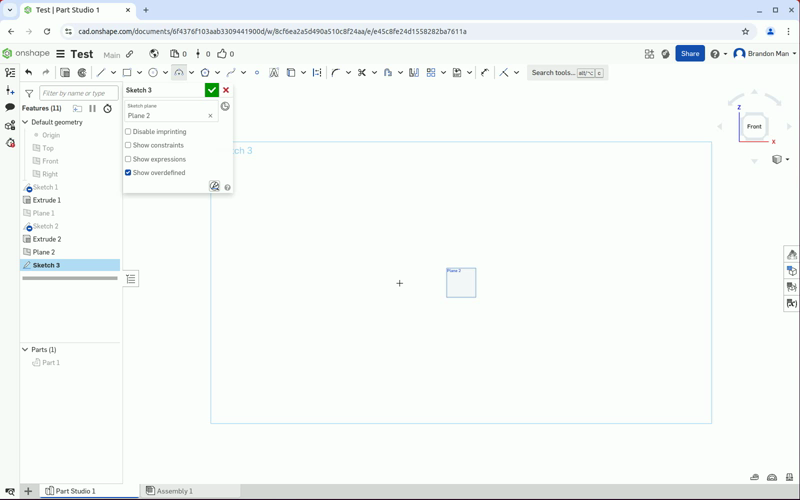
key_up(shift)
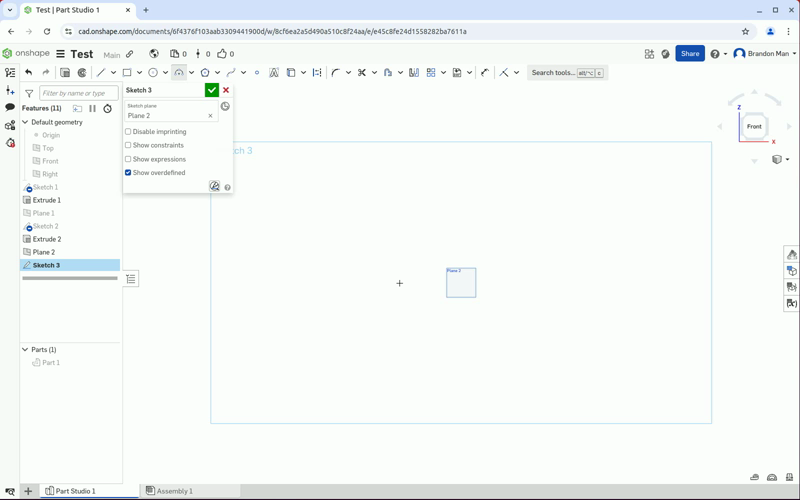
key_down(shift)
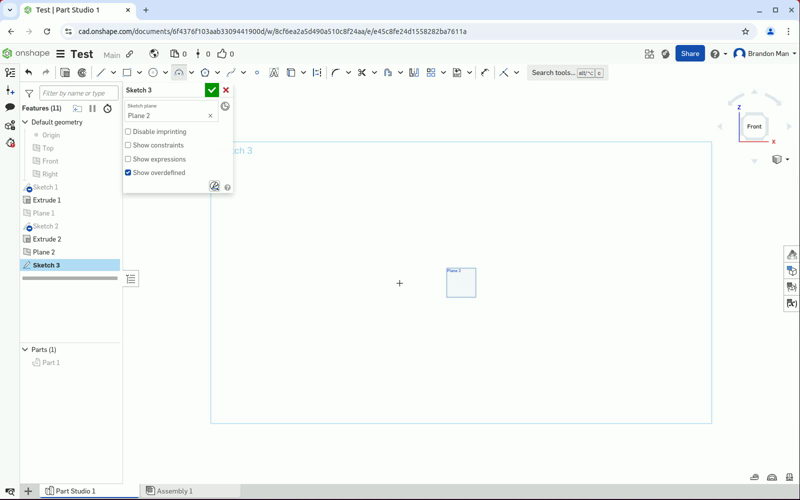
mouse_move(455, 282)
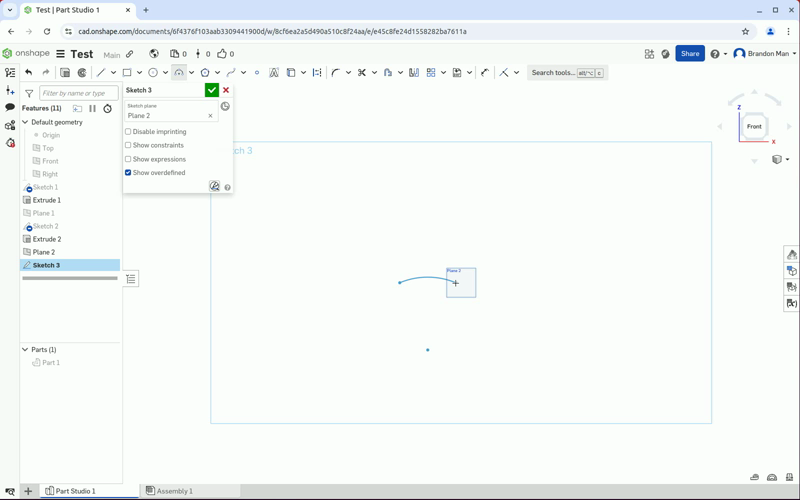
click(455, 282)
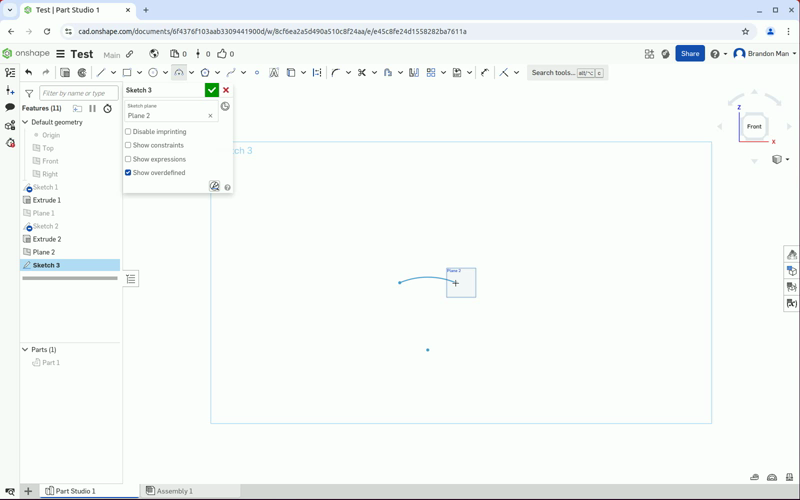
mouse_move(427, 310)
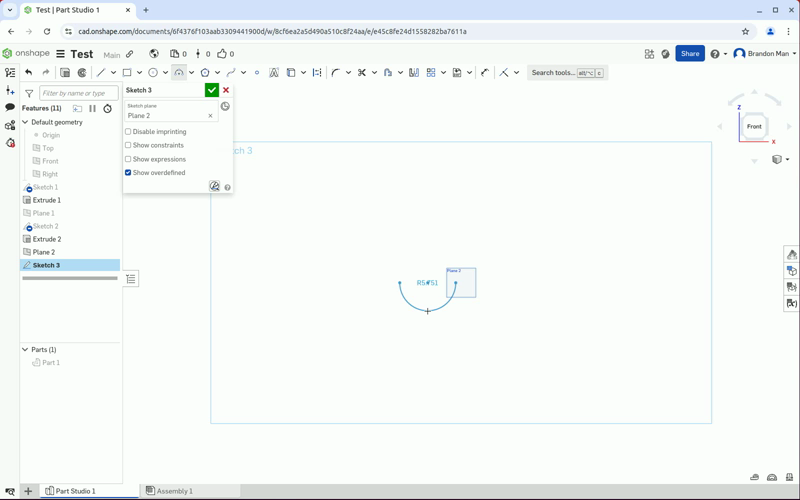
click(427, 310)
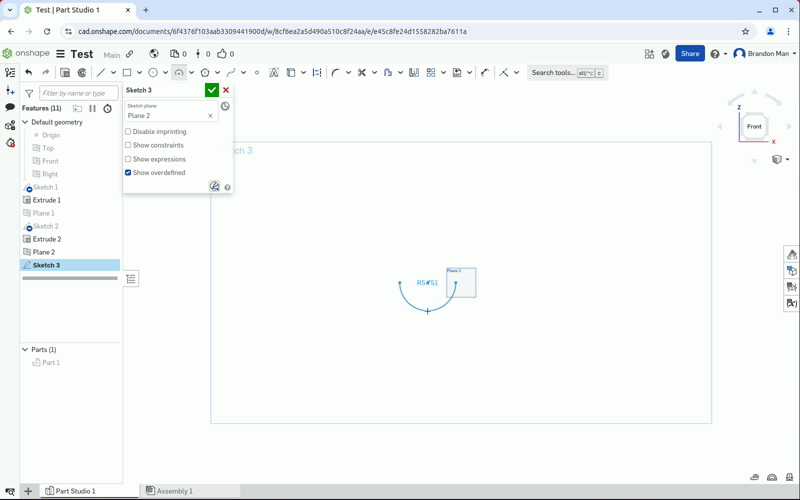
key_up(shift)
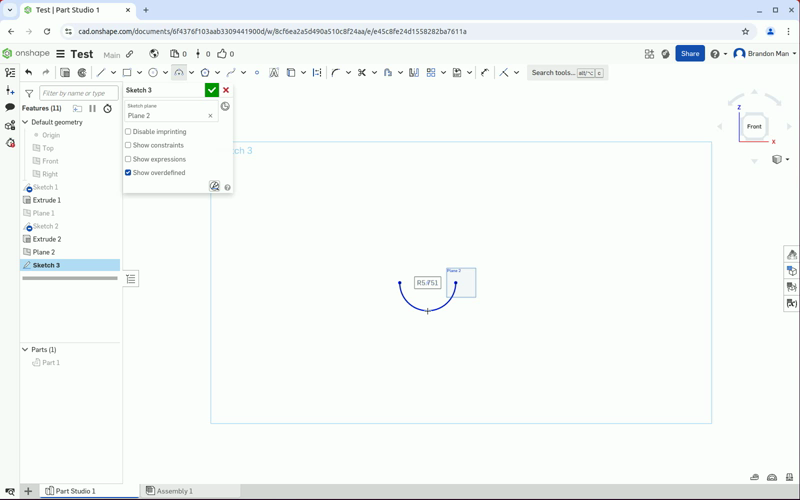
key(esc)
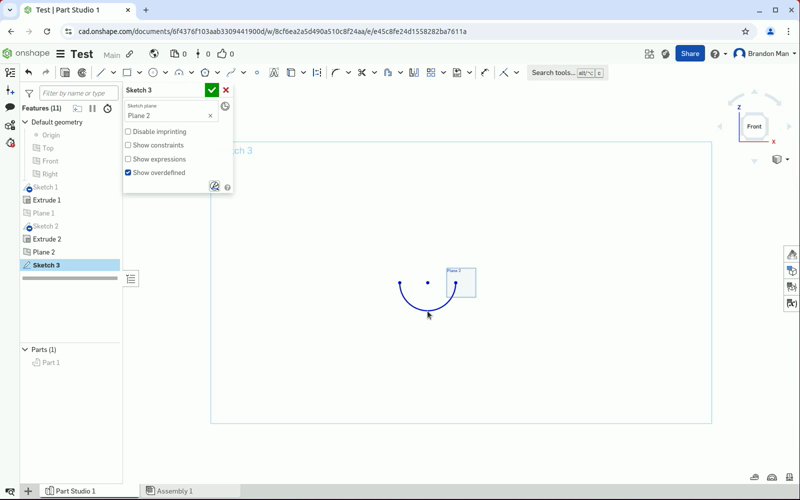
key(l)
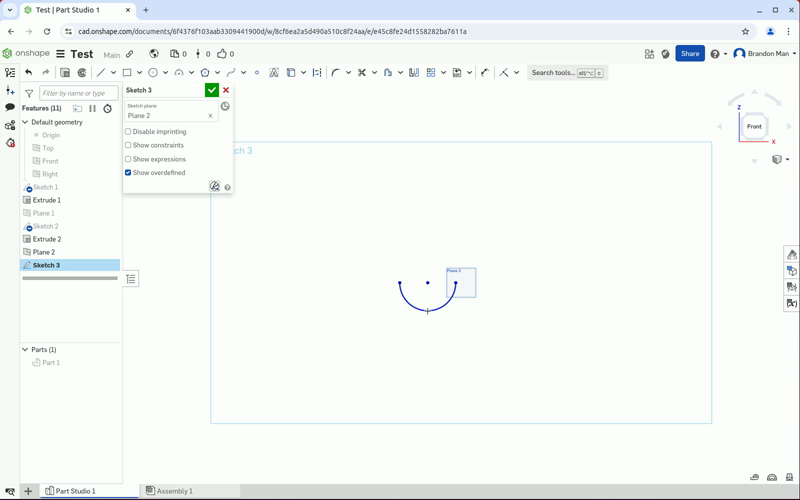
mouse_move(455, 282)
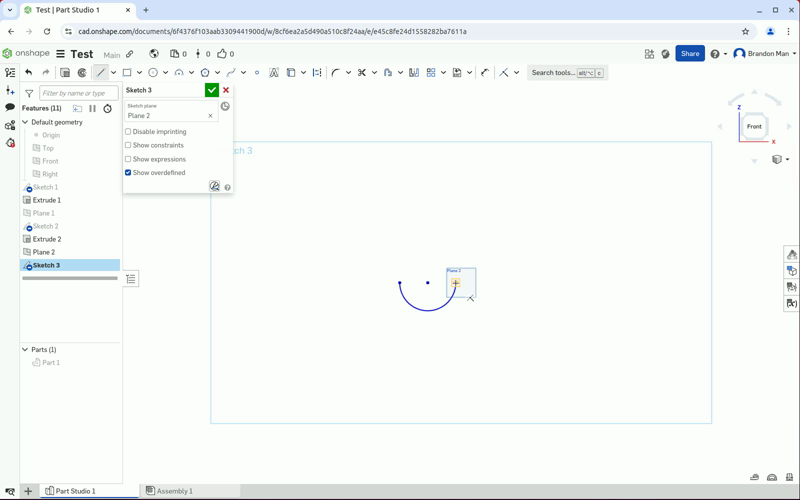
click(455, 282)
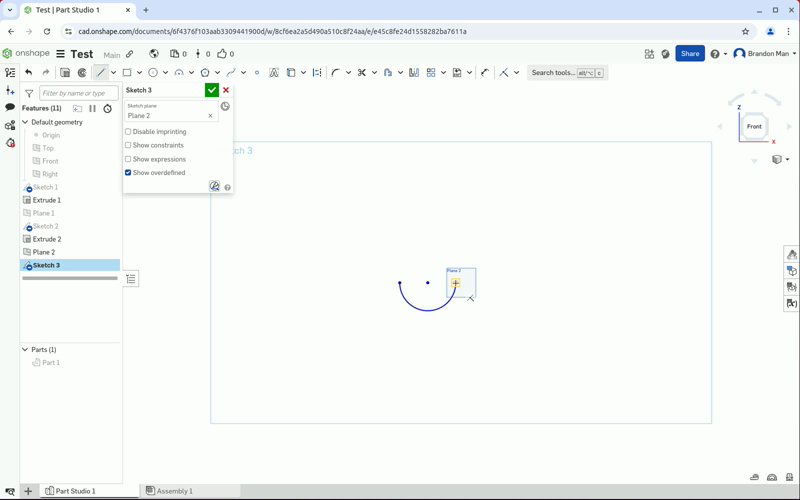
mouse_move(485, 282)
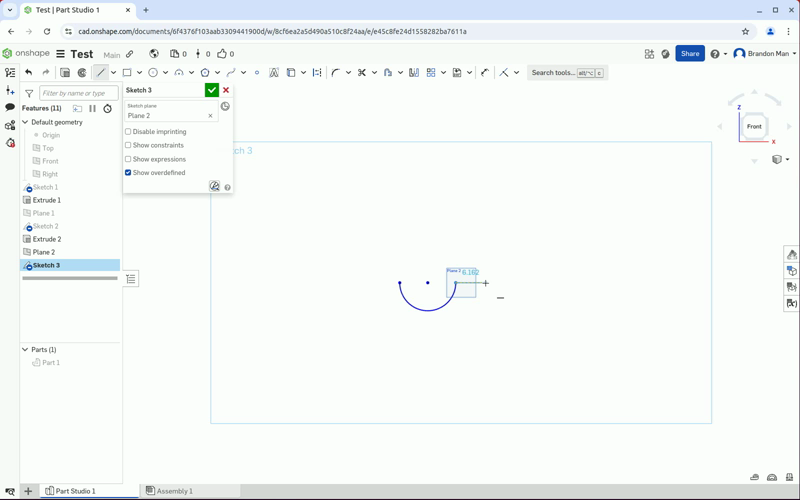
key_down(shift)
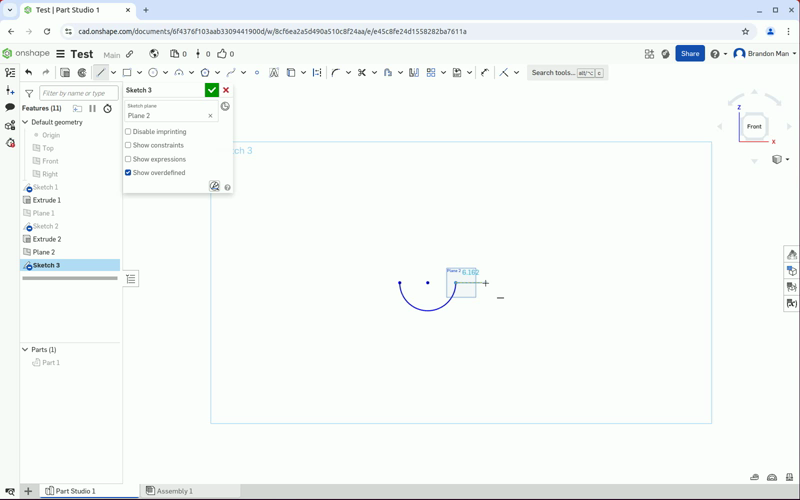
mouse_move(399, 282)
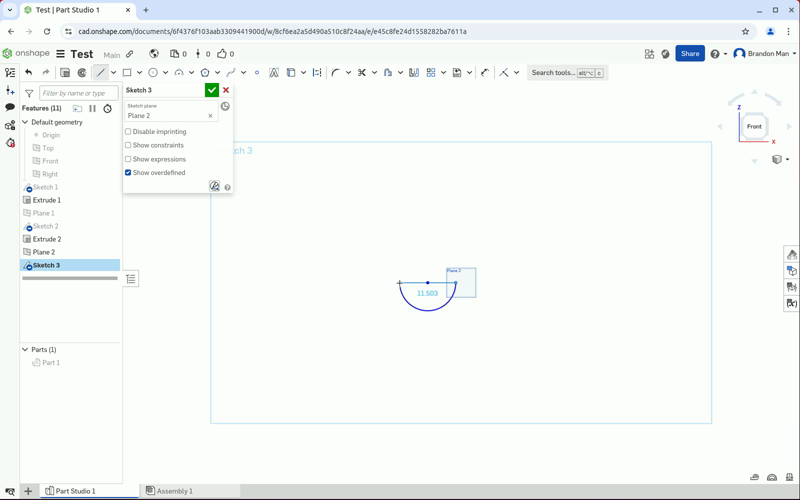
key_up(shift)
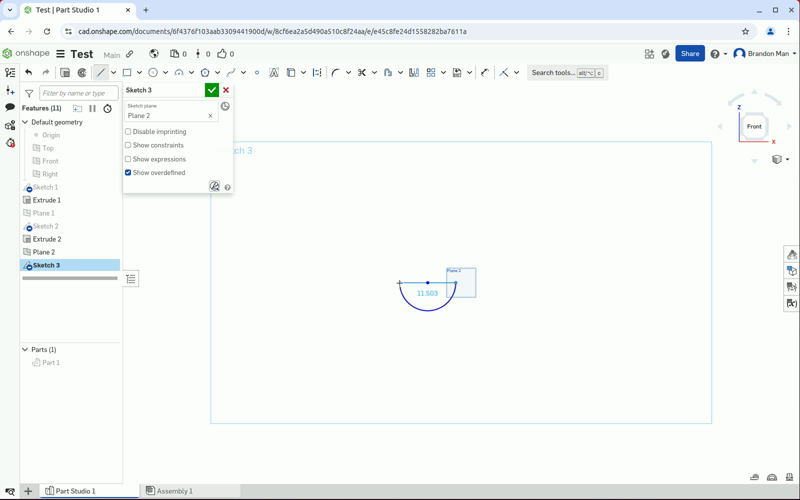
click(399, 282)
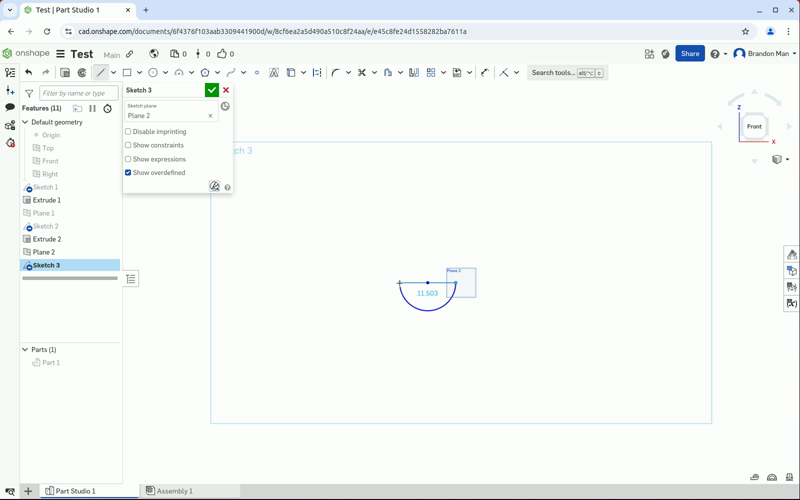
key(esc)
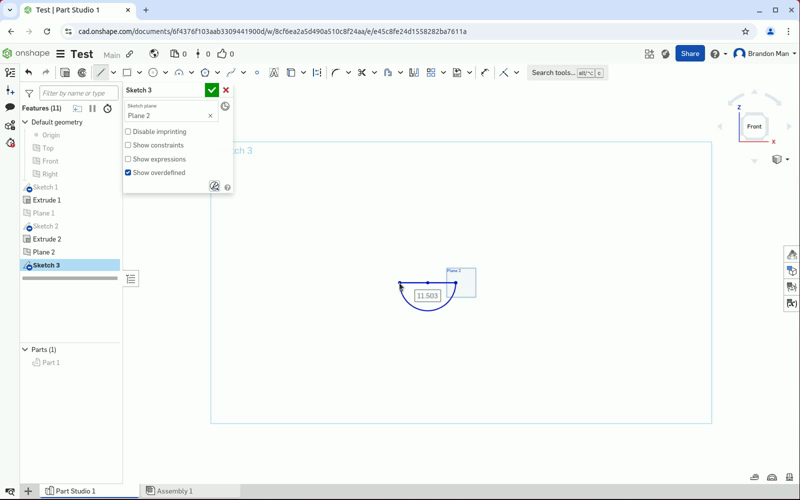
mouse_move(428, 289)
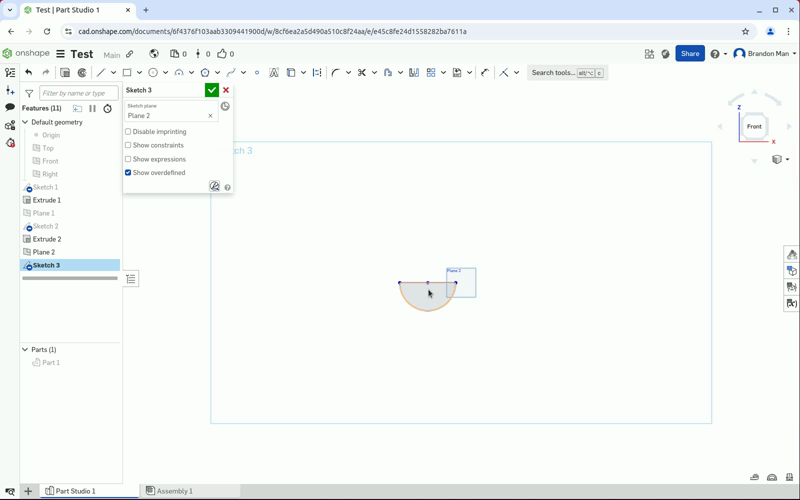
scroll(6)
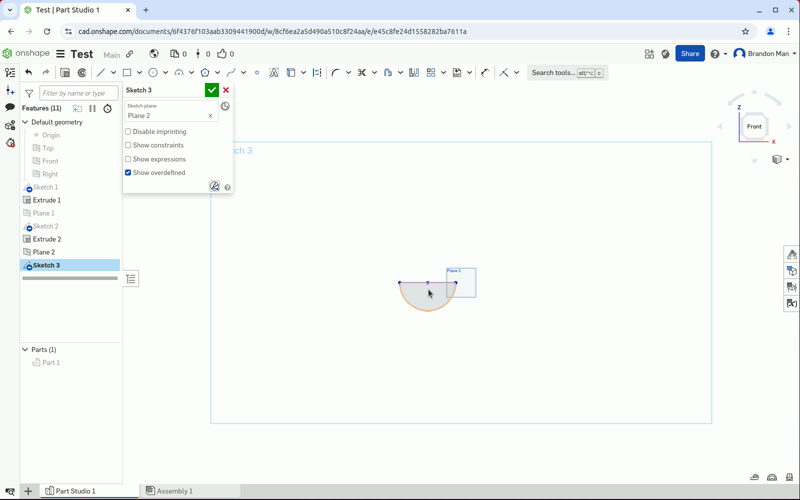
scroll(6)
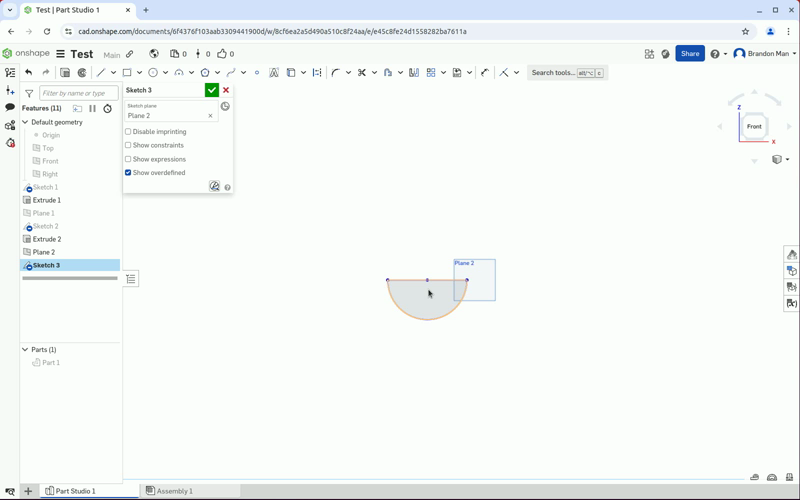
scroll(6)
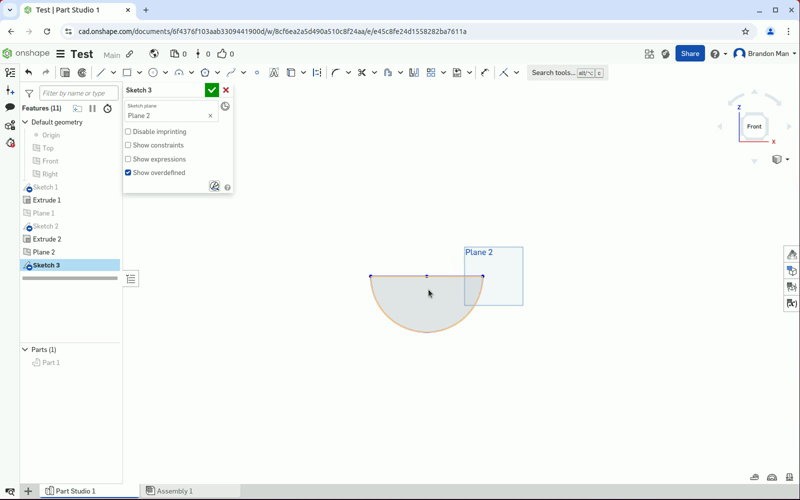
scroll(6)
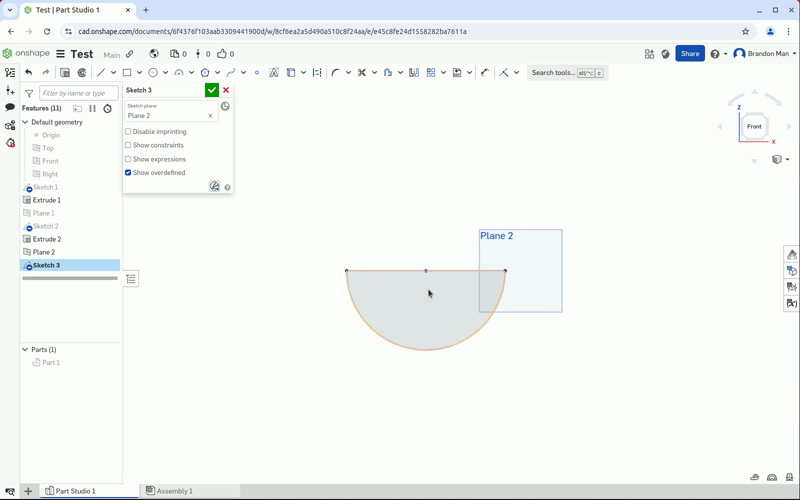
scroll(6)
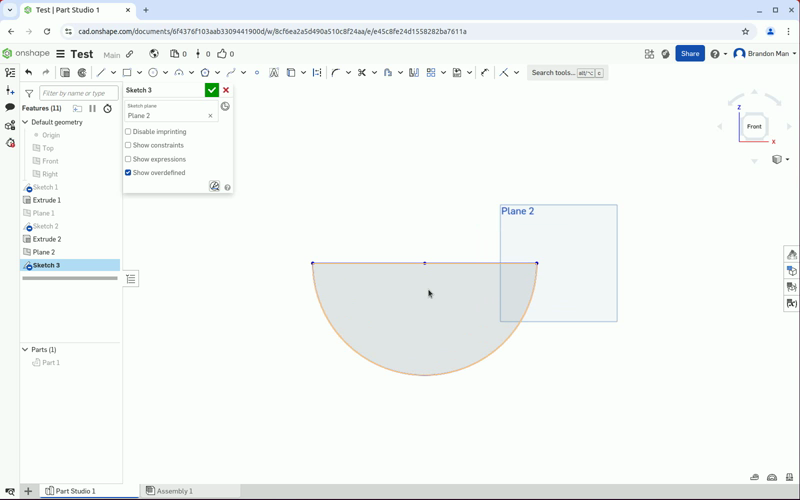
scroll(6)
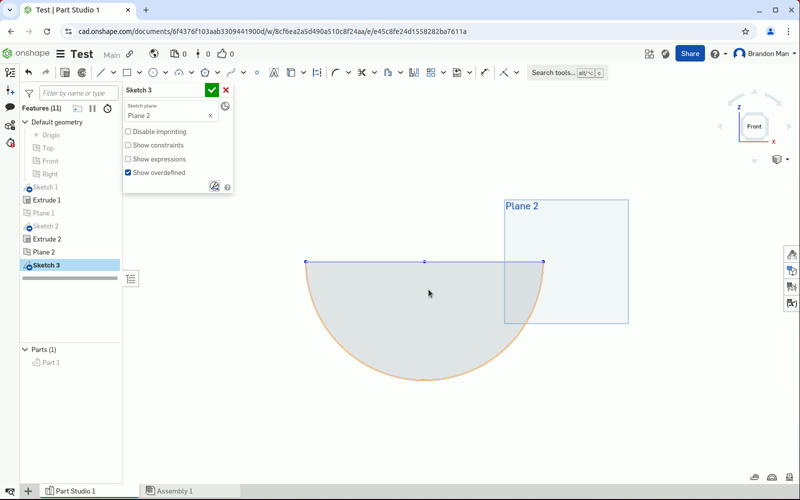
scroll(6)
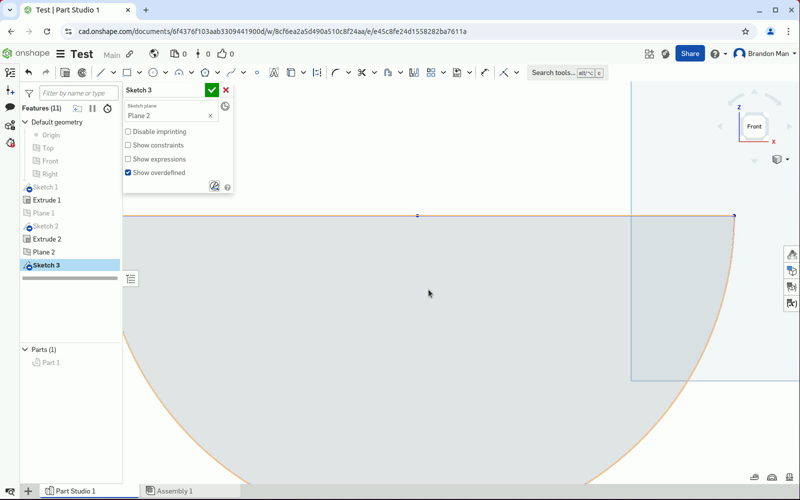
click(428, 289)
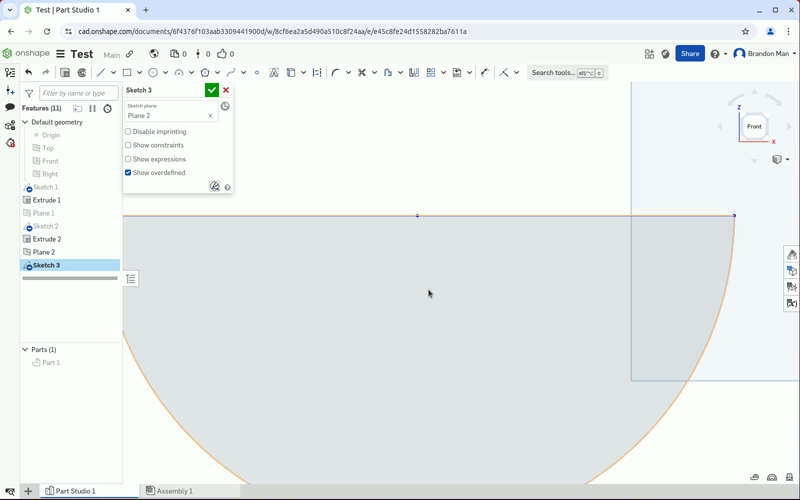
scroll(-6)
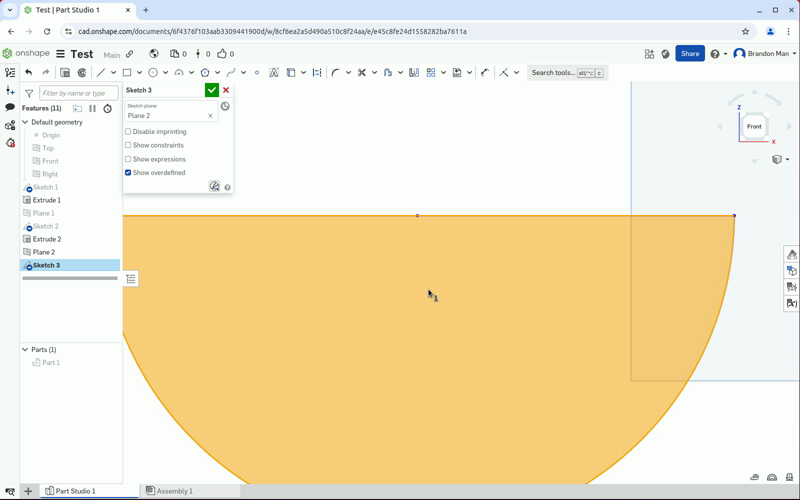
scroll(-6)
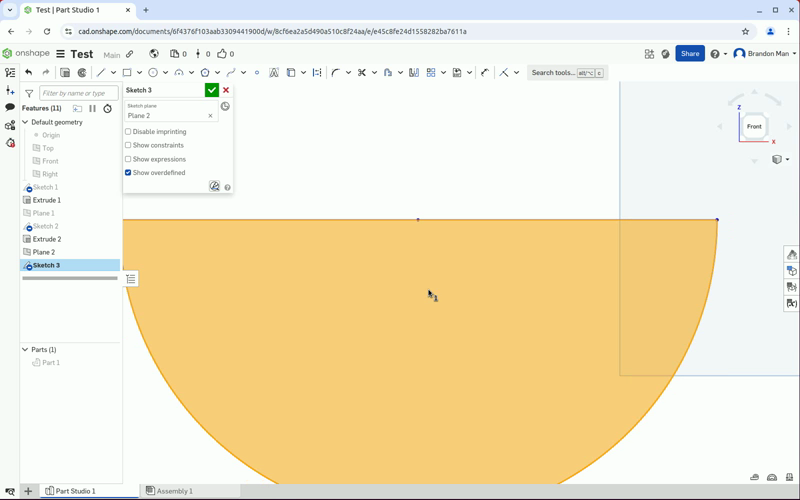
scroll(-6)
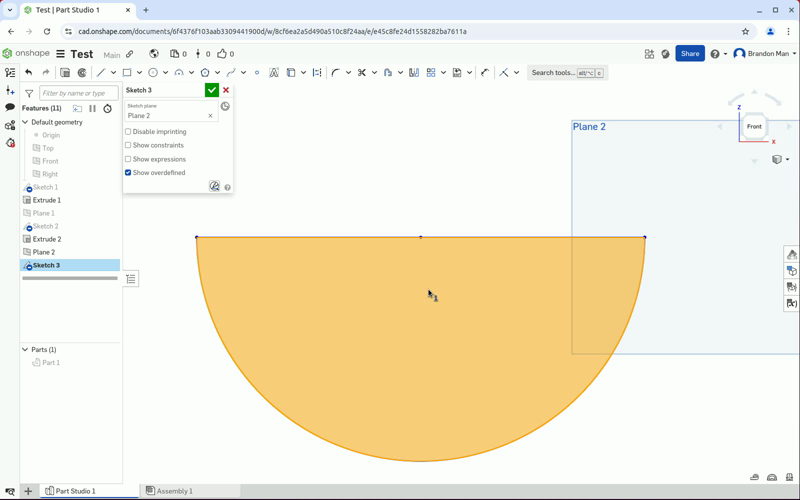
scroll(-6)
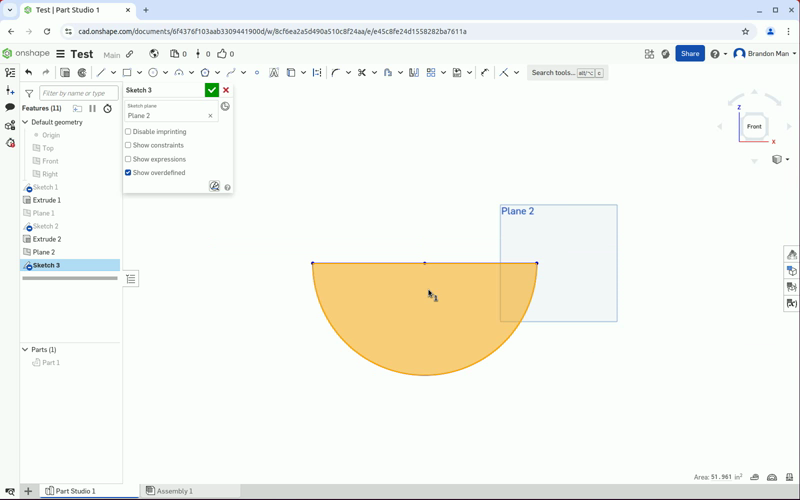
scroll(-6)
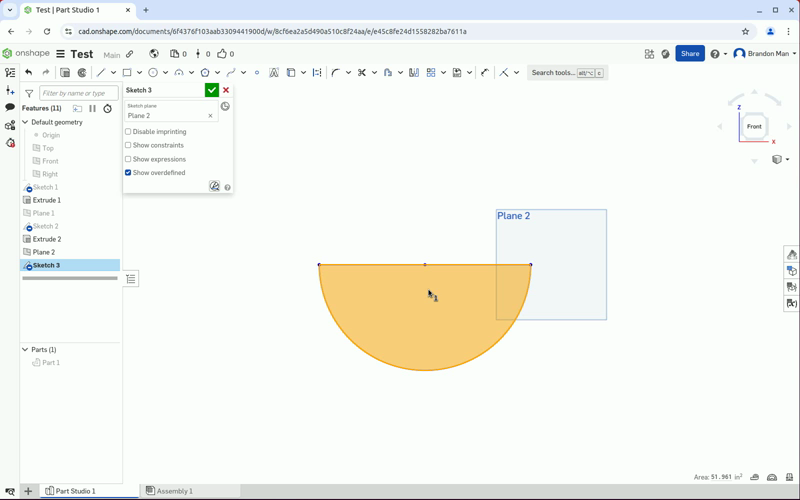
scroll(-6)
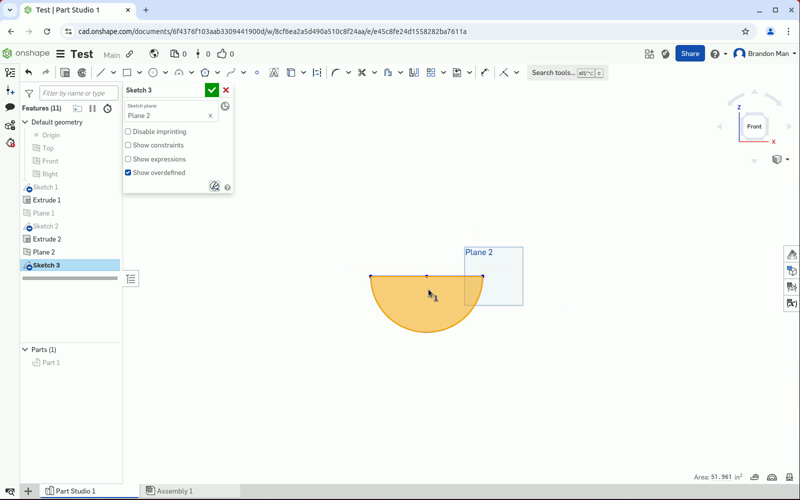
scroll(-6)
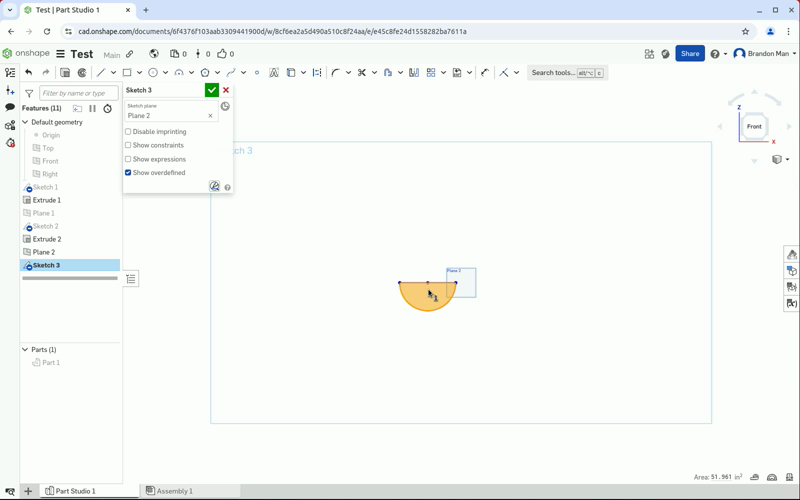
mouse_move(73, 352)
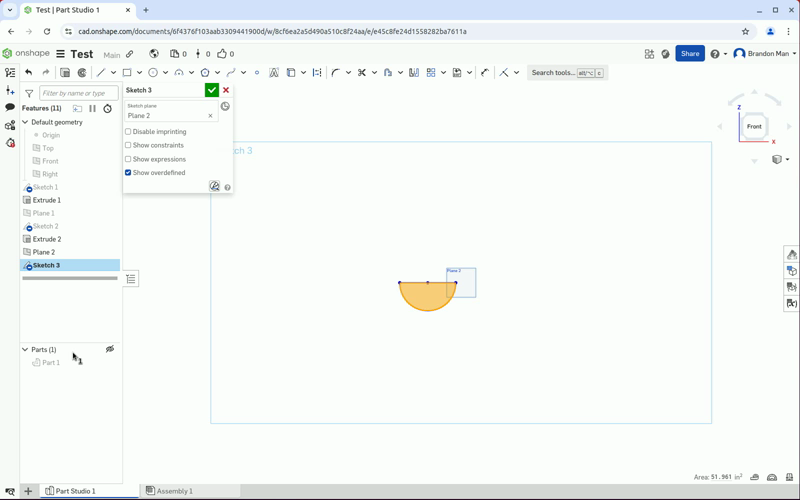
key(shift+y)
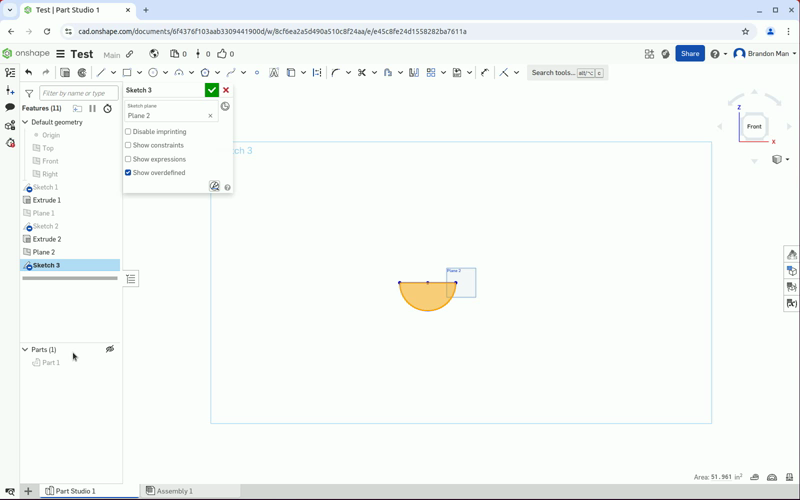
key(shift+e)
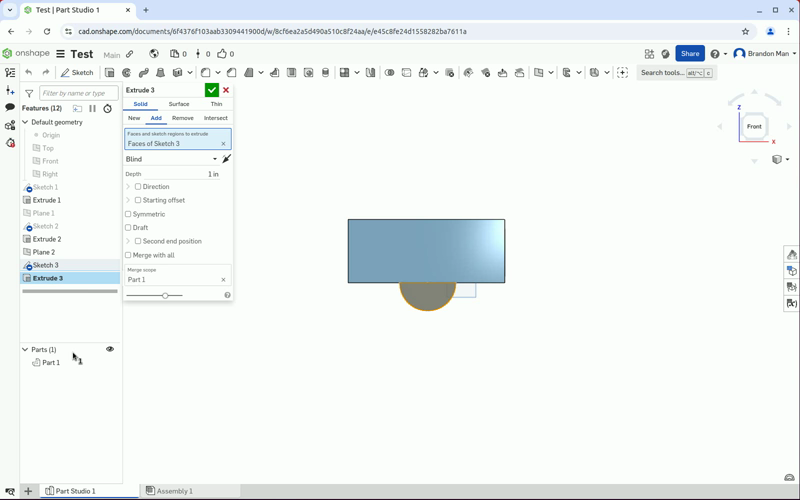
mouse_move(143, 106)
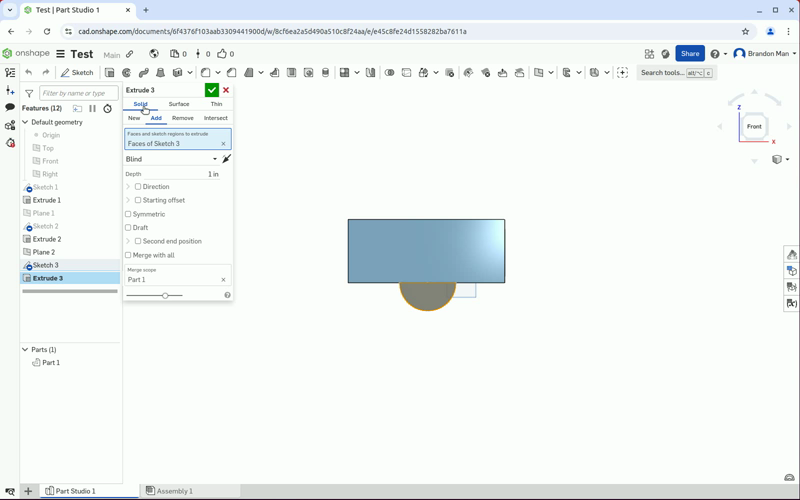
click(143, 106)
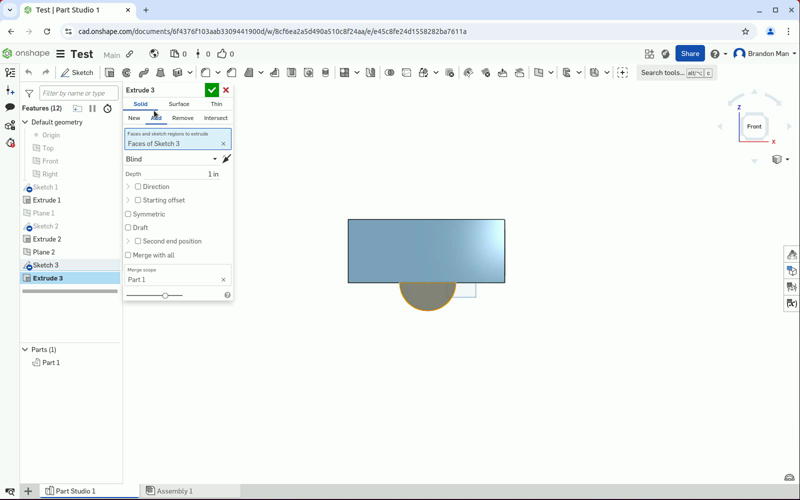
mouse_move(186, 120)
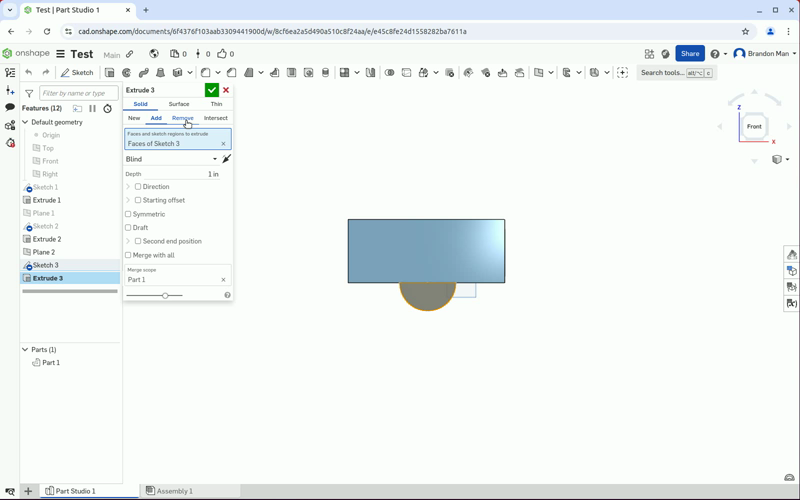
click(186, 120)
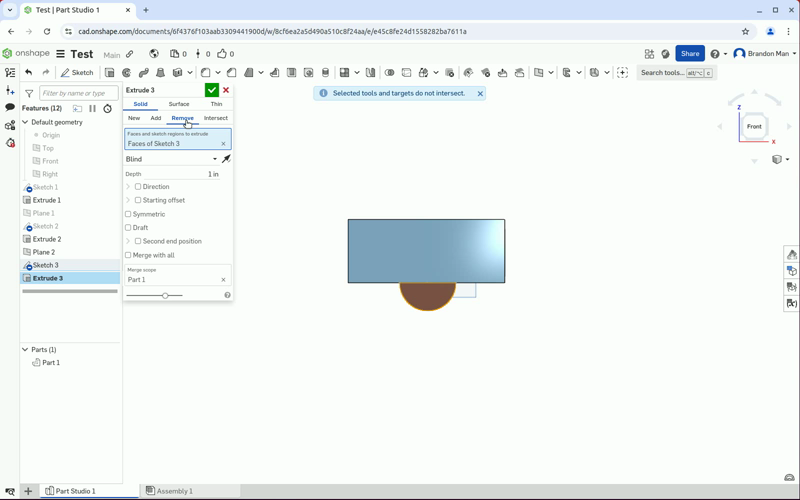
key(tab, 4)
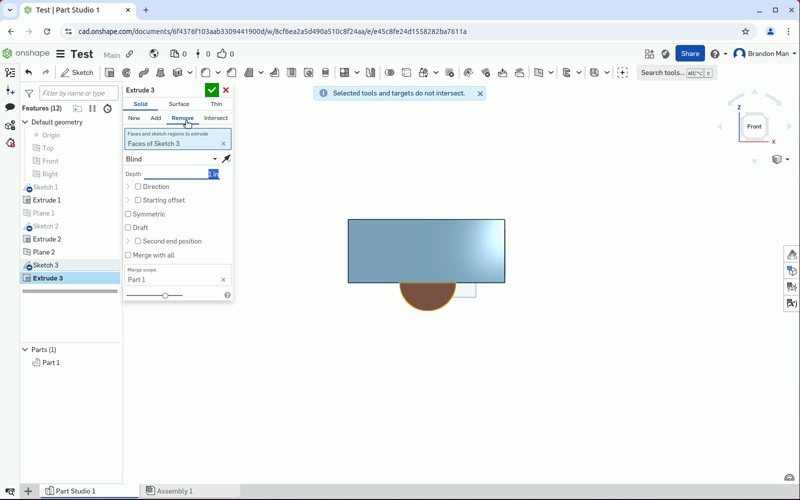
text(7.943)
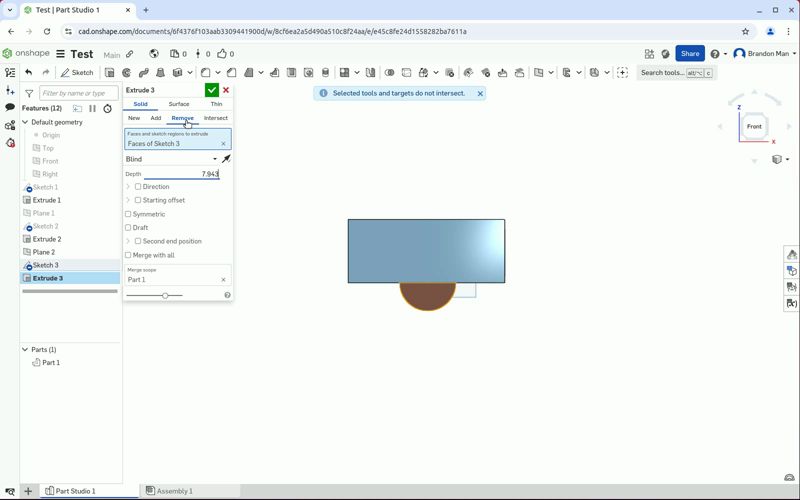
key(tab, 6)
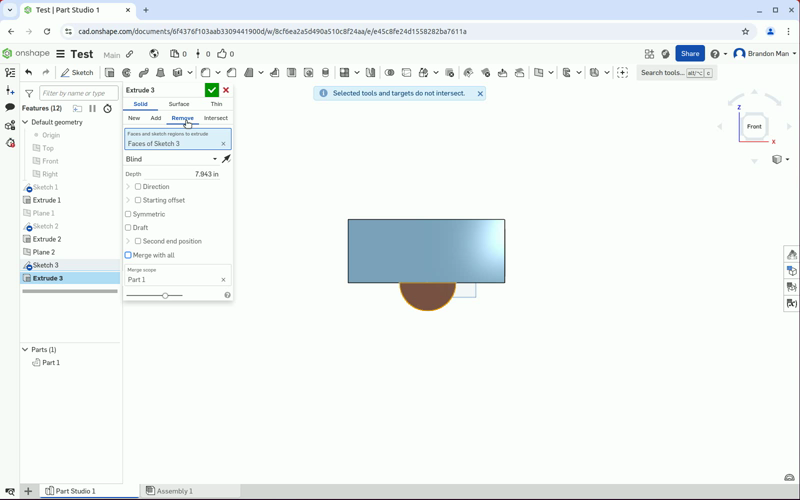
key(space)
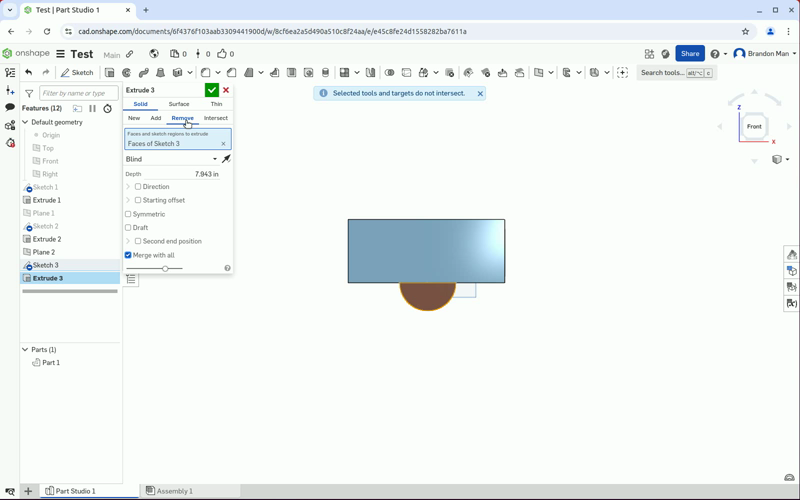
key(enter)
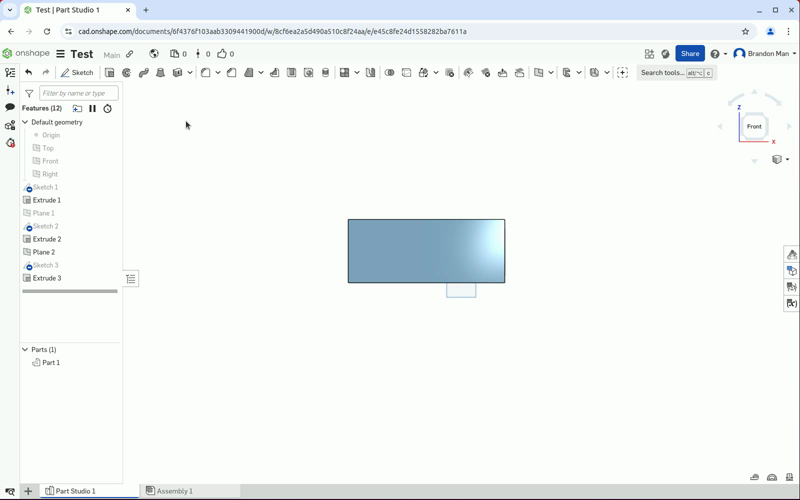
key(shift+h)
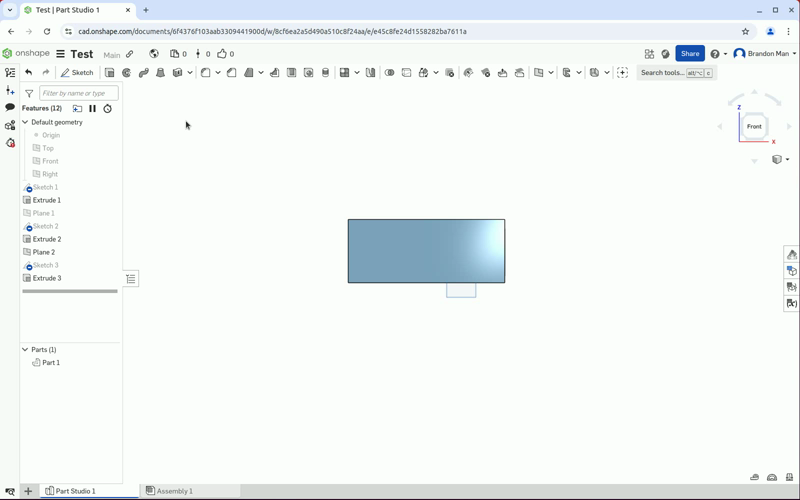
key(shift+h)
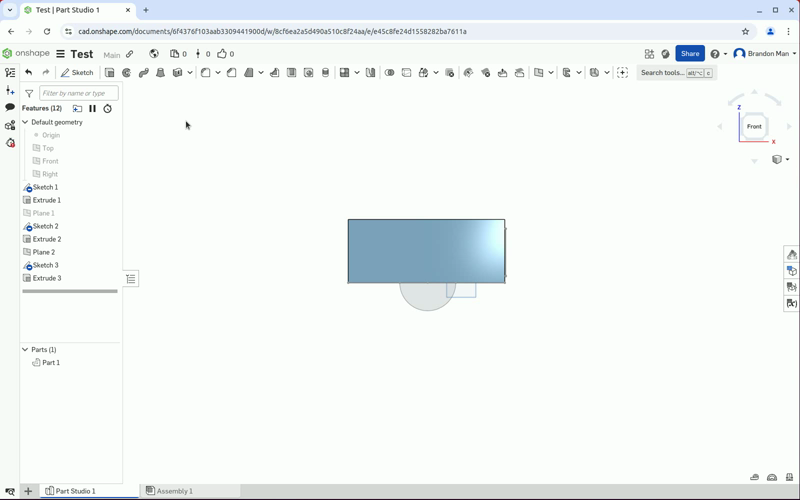
key(shift+7)
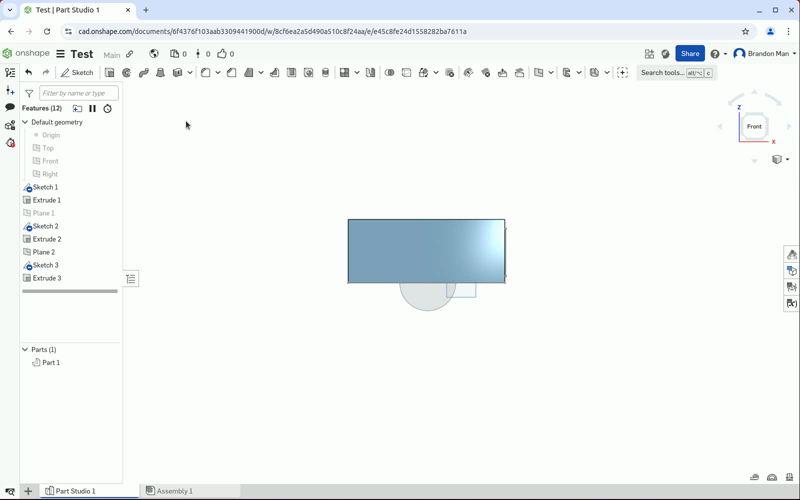
key(left, 2)
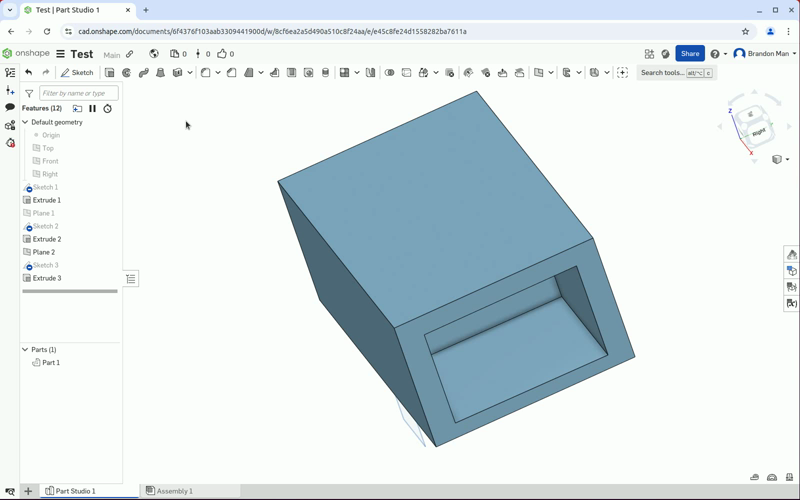
key(down, 2)
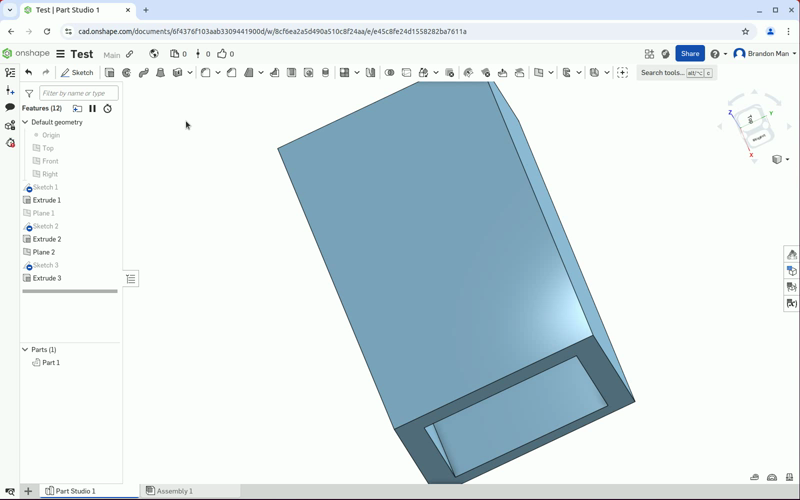
key(up, 2)
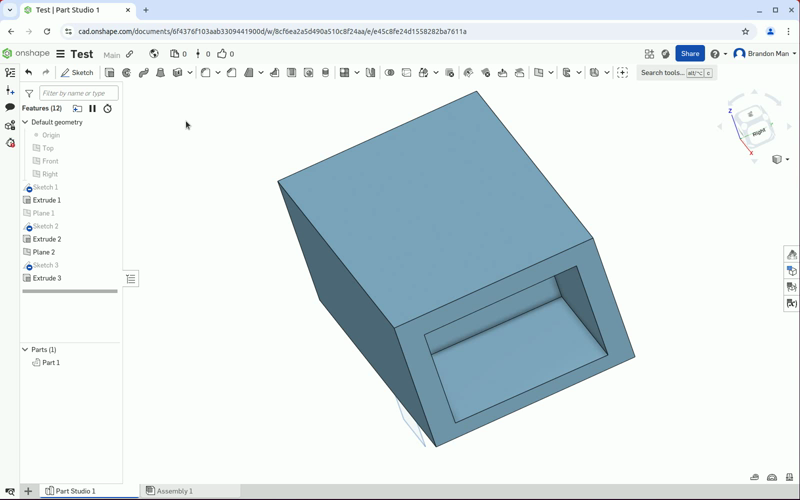
key(right, 2)
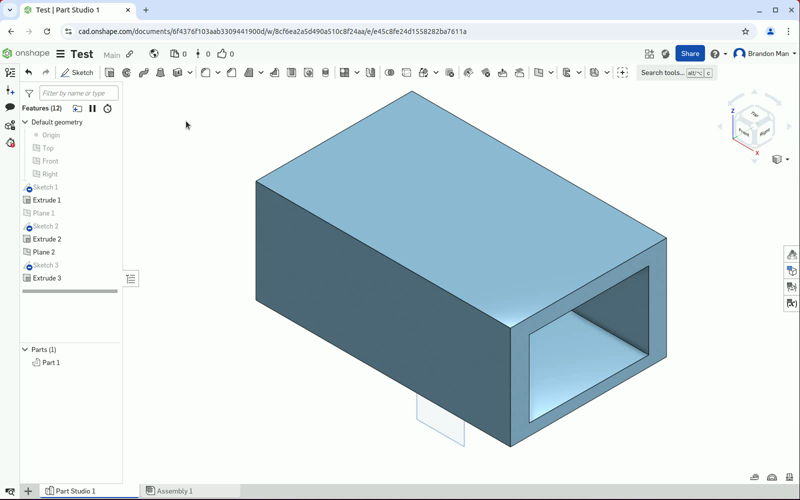
mouse_move(73, 189)
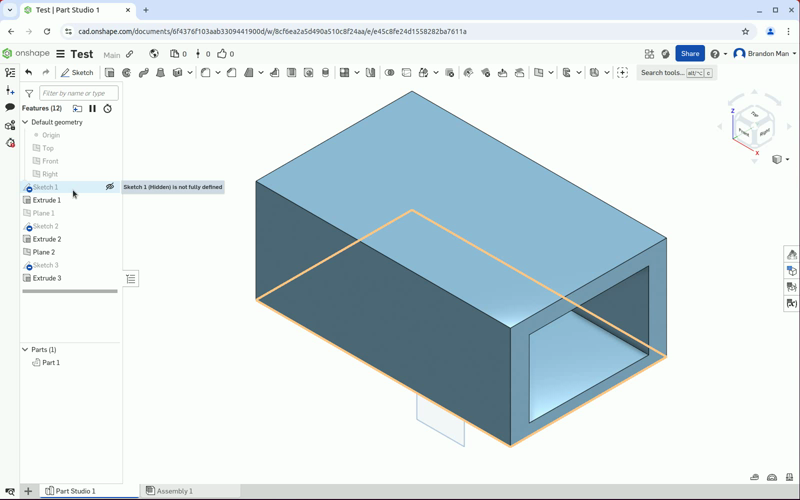
click(73, 189)